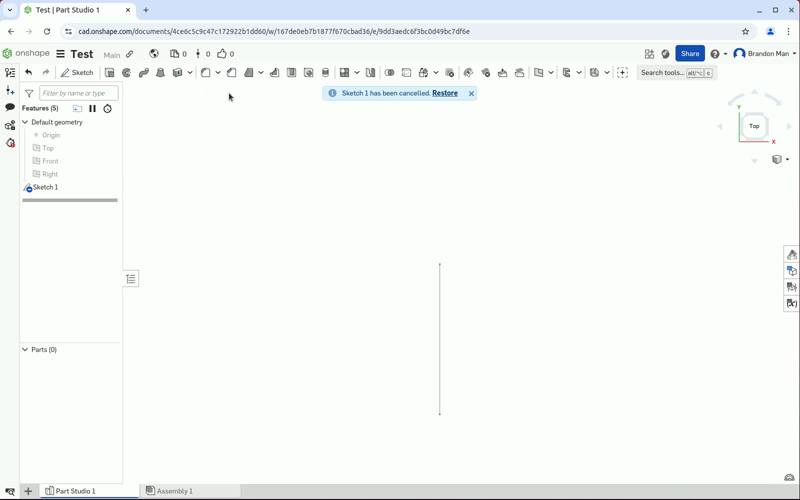
key(shift+h)
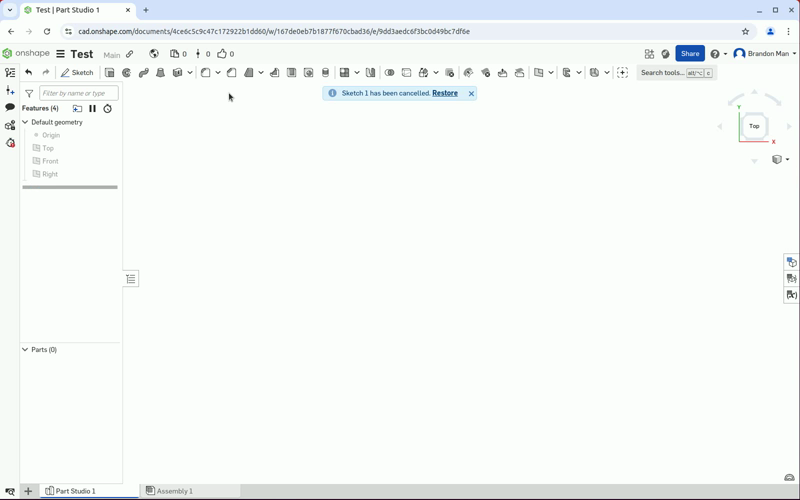
mouse_move(73, 352)
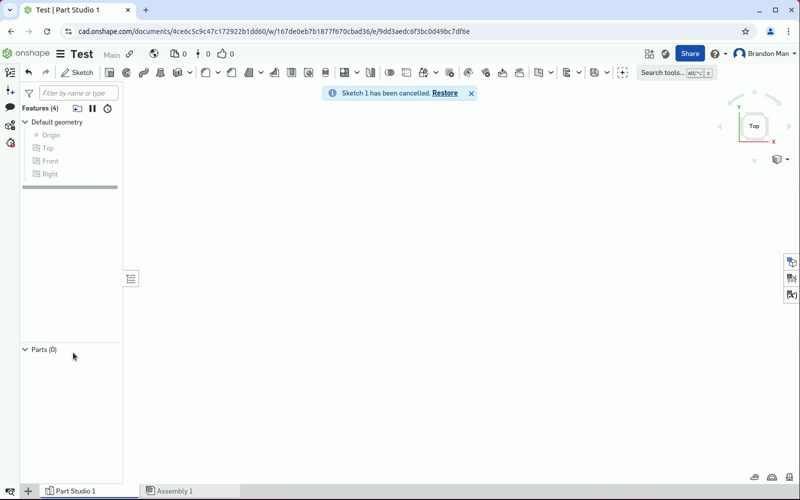
key(y)
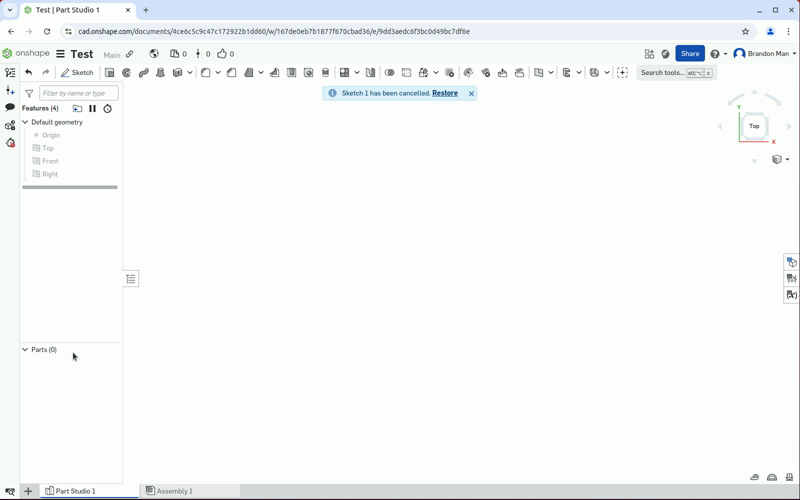
key(shift+p)
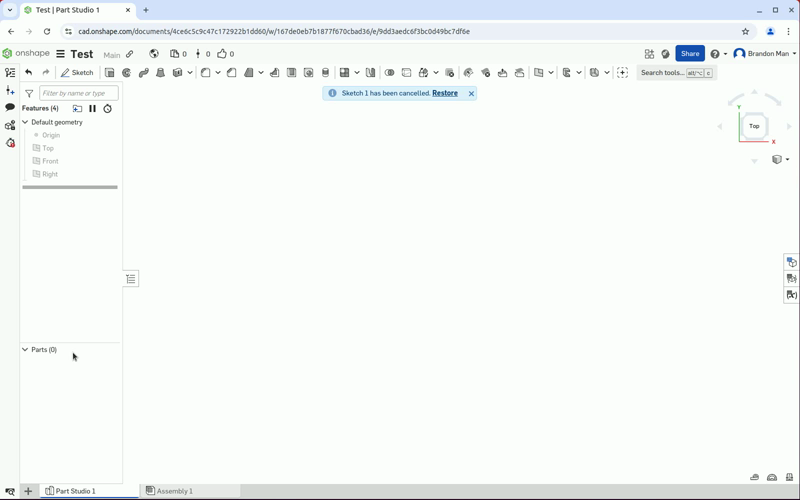
key(space)
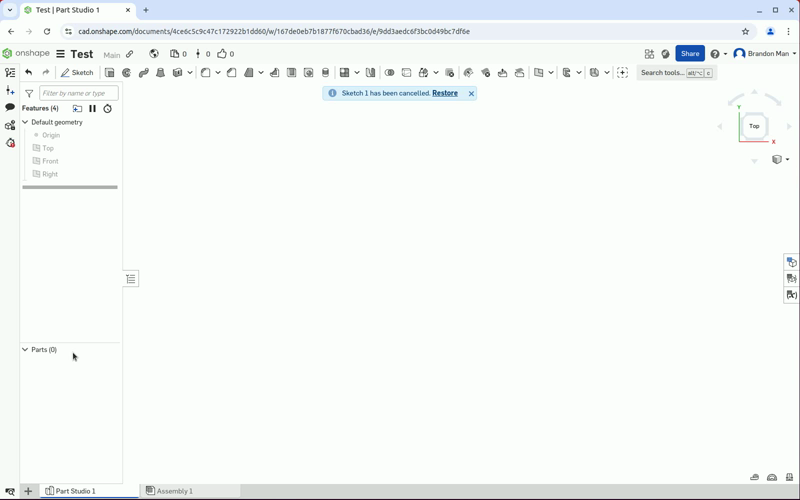
key_down(shift)
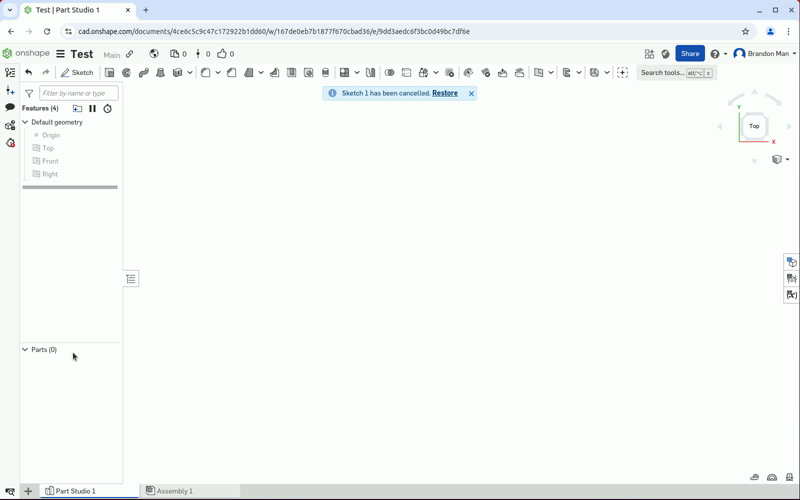
key(up)
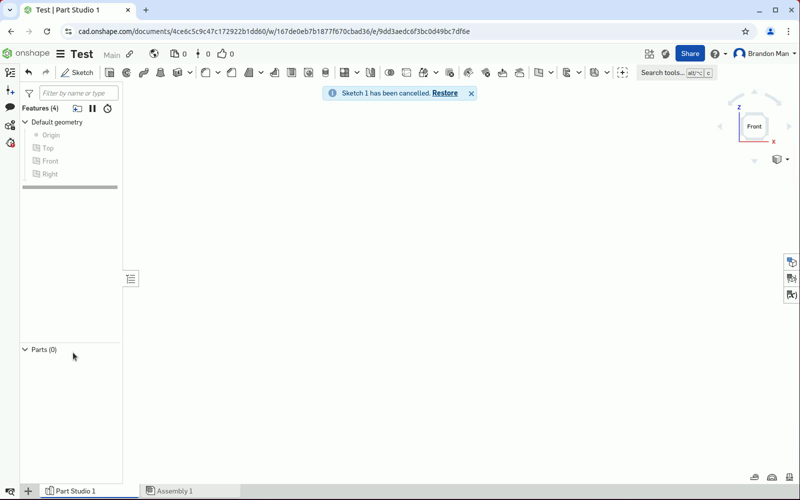
key_up(shift)
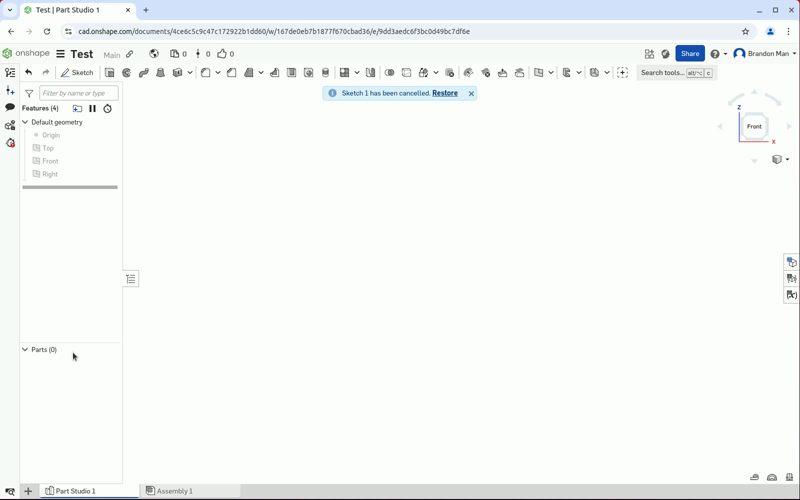
mouse_move(73, 352)
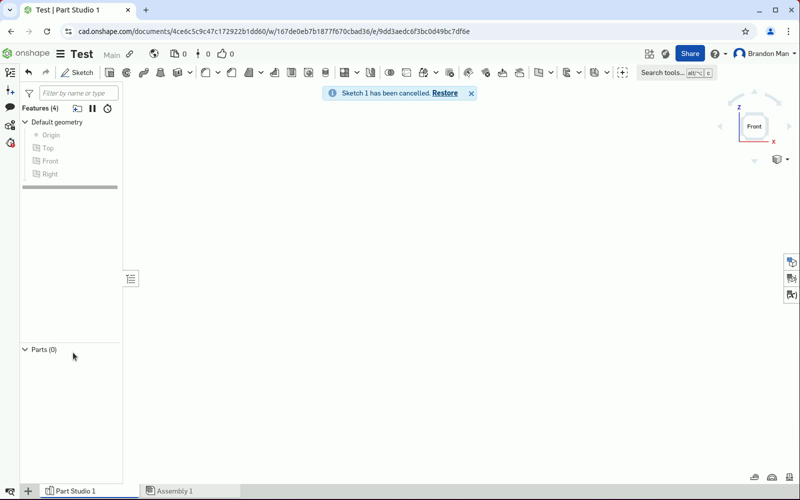
key(shift+y)
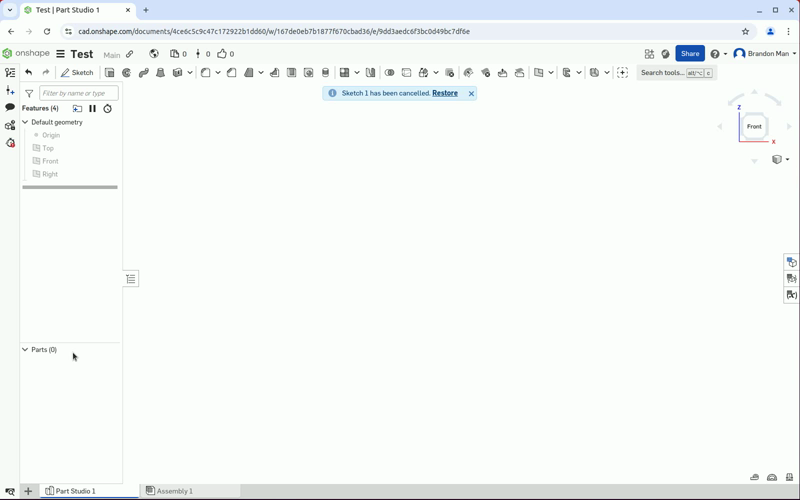
key(shift+s)
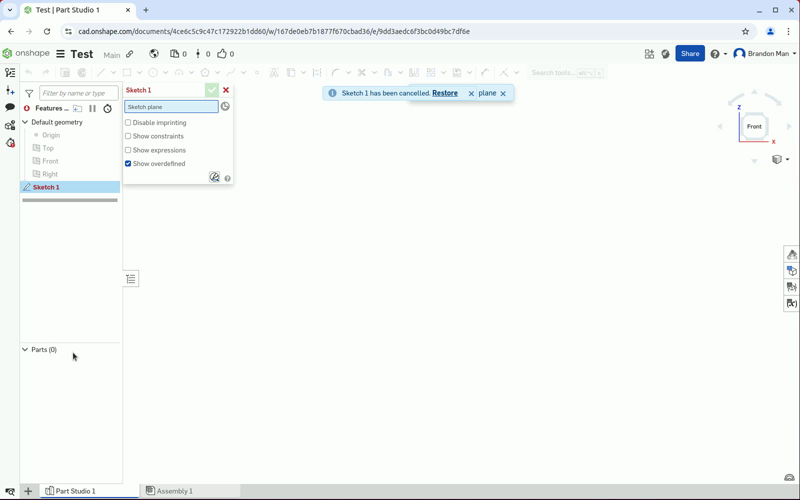
mouse_move(73, 163)
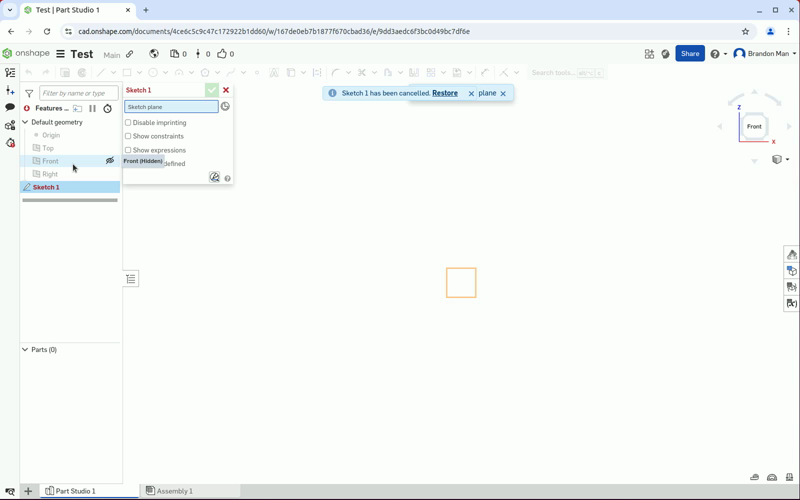
click(73, 163)
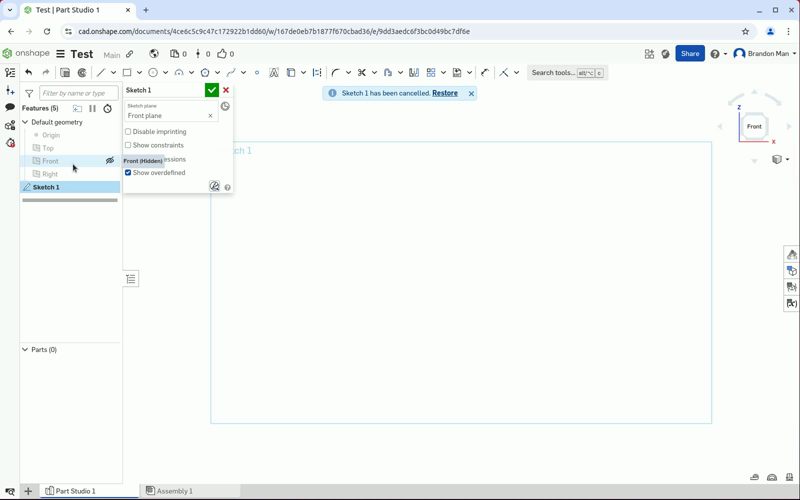
mouse_move(73, 352)
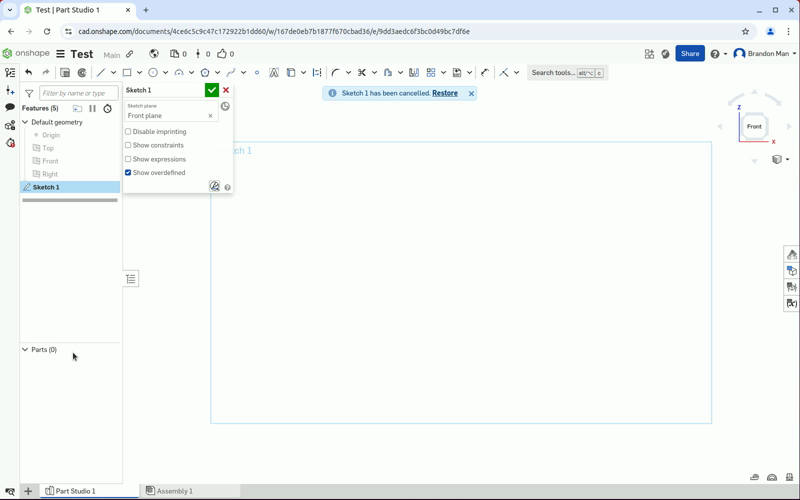
key(y)
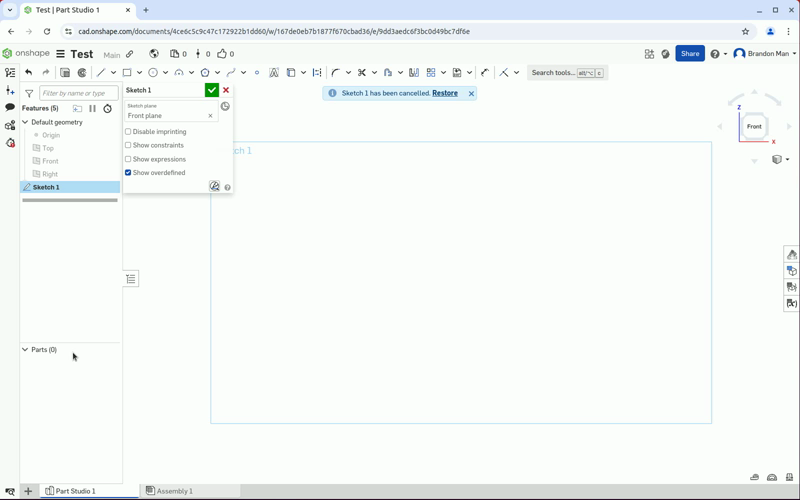
key(l)
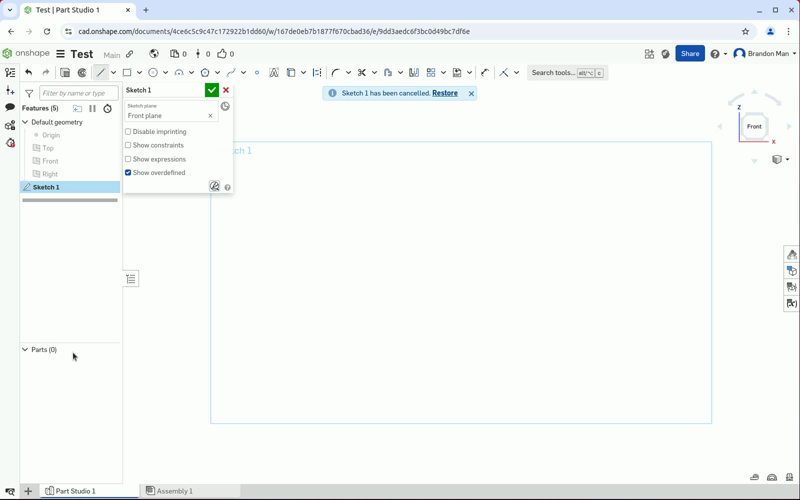
key_down(shift)
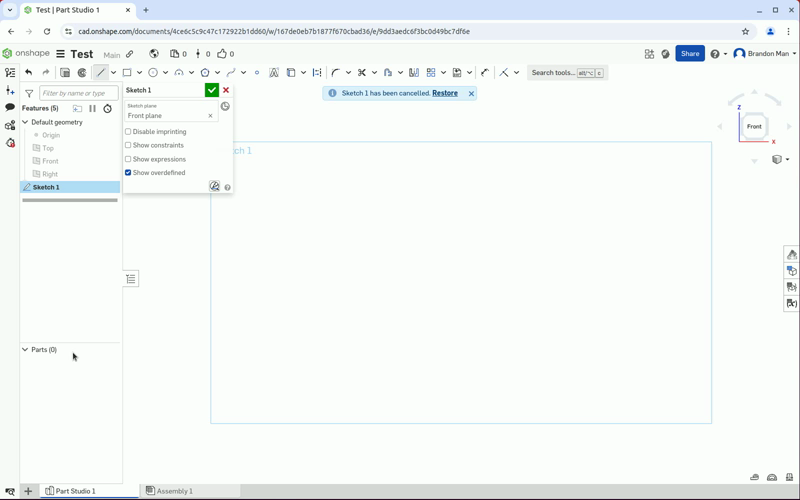
mouse_move(398, 363)
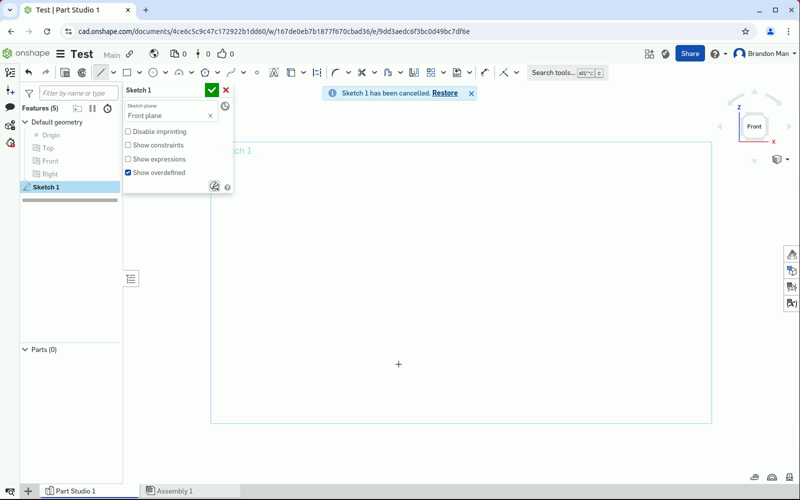
click(398, 363)
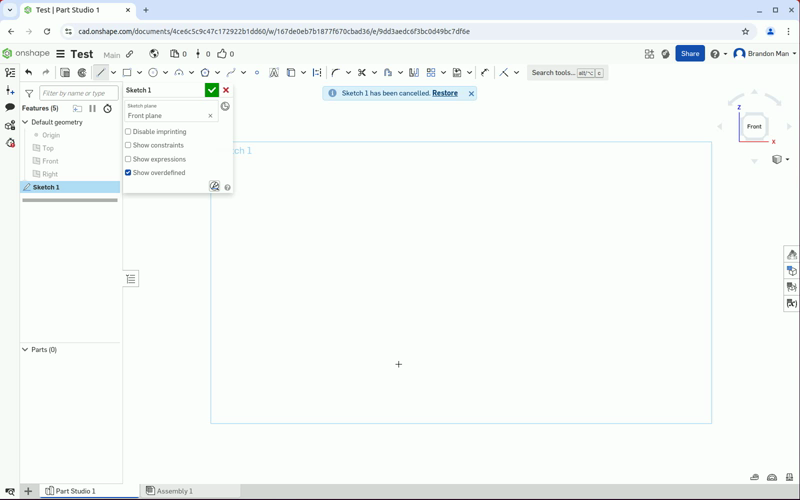
key_up(shift)
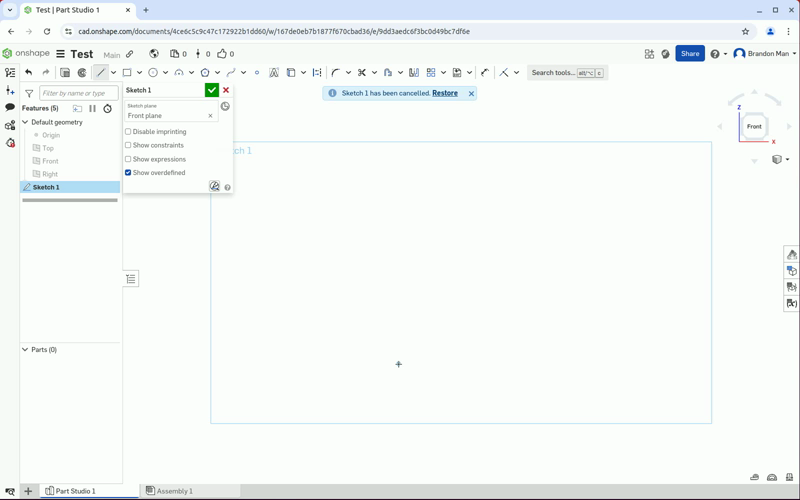
key_down(shift)
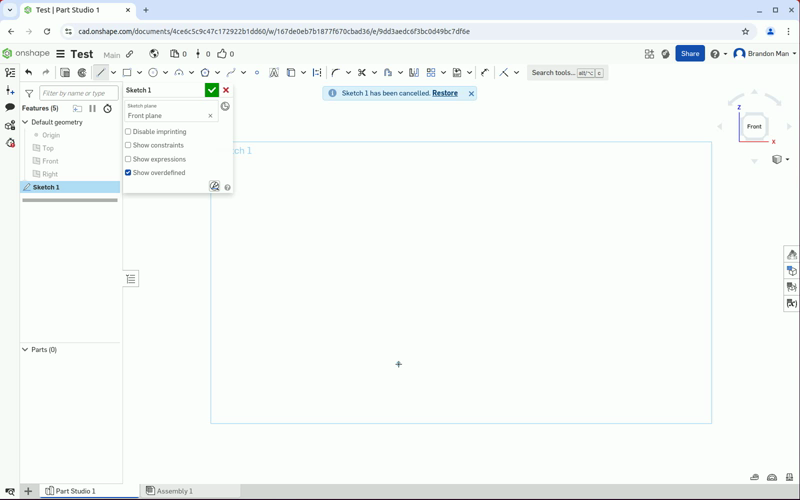
mouse_move(522, 363)
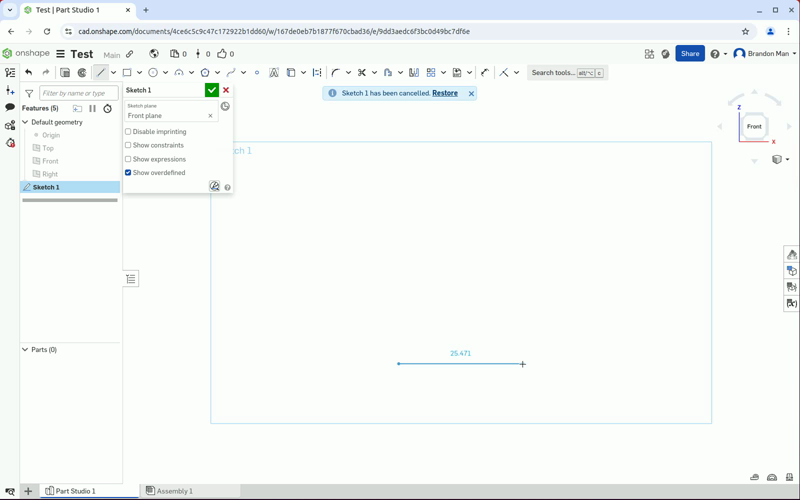
click(522, 363)
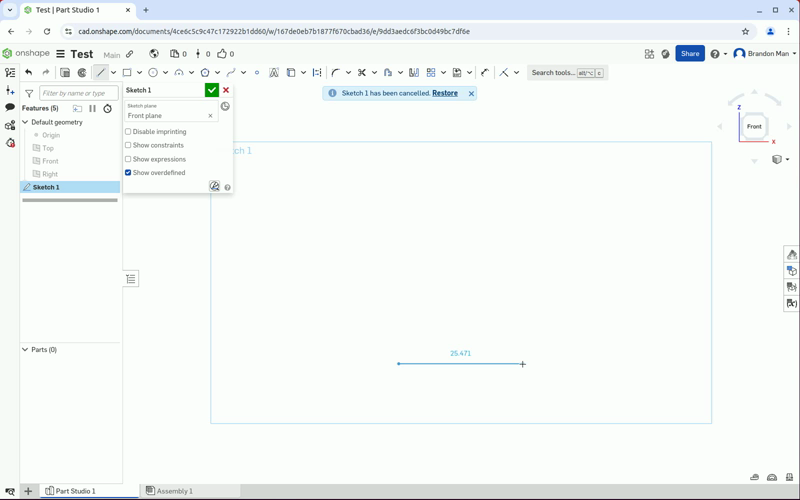
key_up(shift)
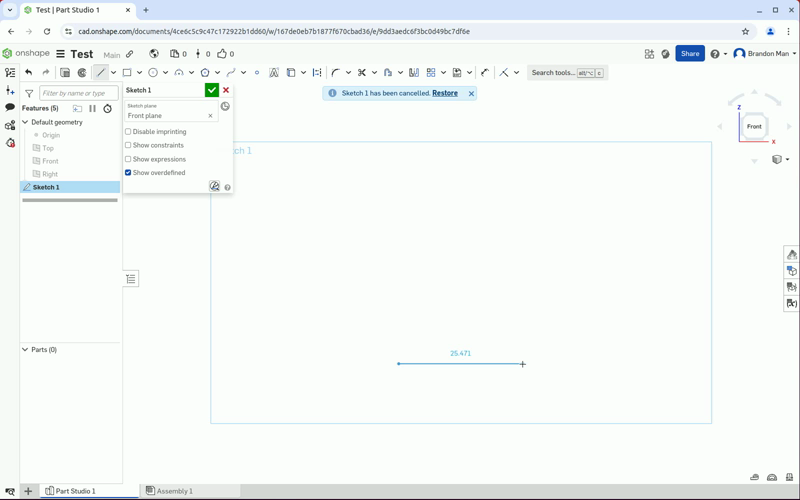
key_down(shift)
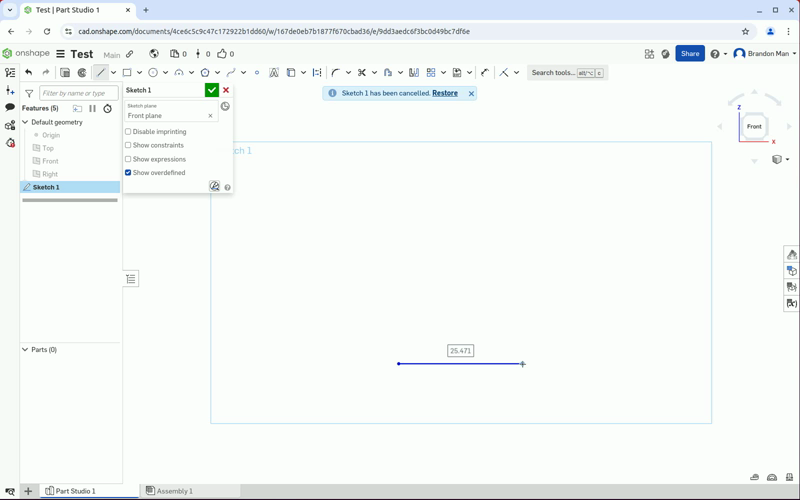
mouse_move(552, 363)
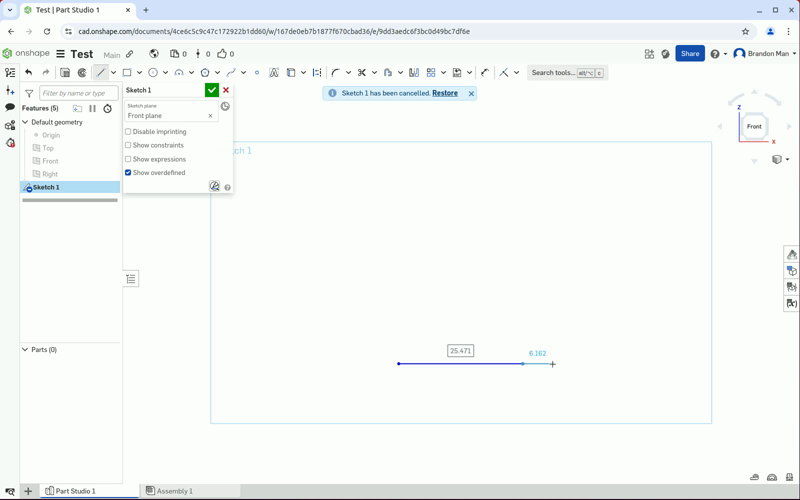
mouse_move(522, 334)
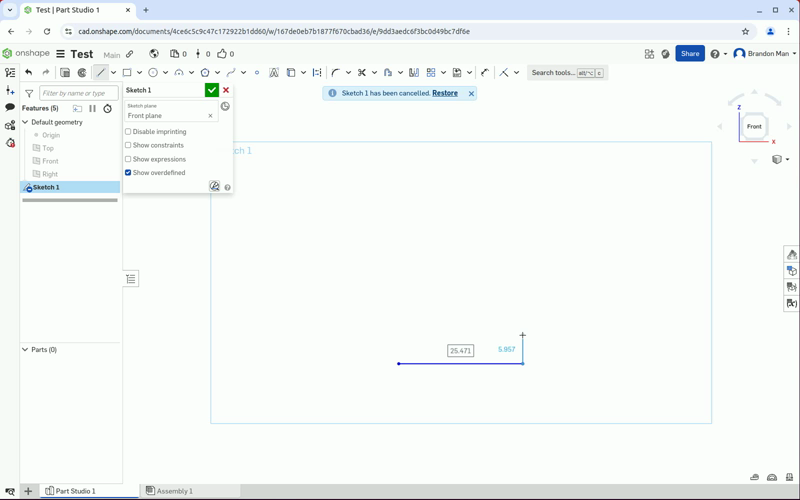
click(522, 334)
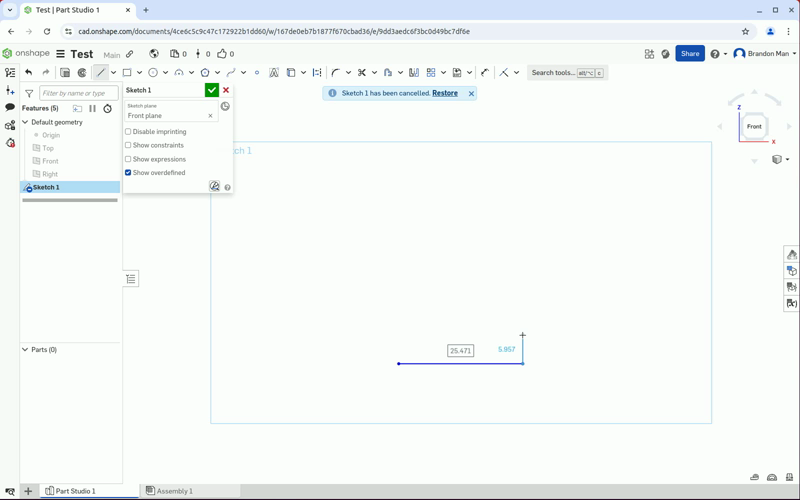
key_up(shift)
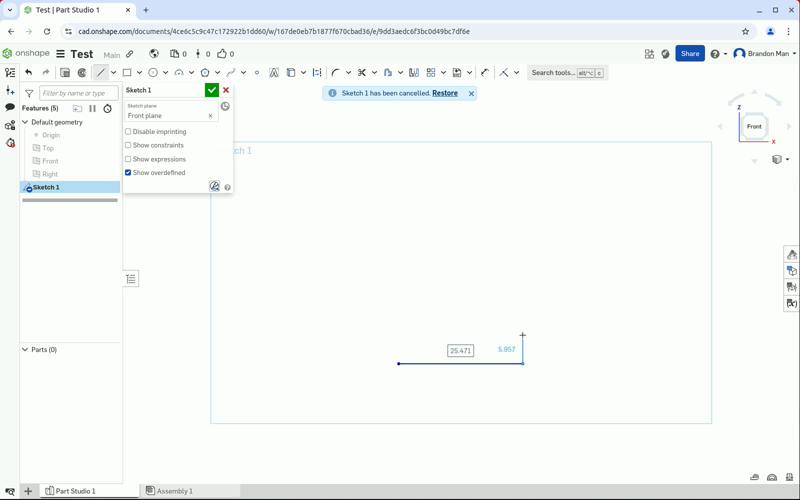
key_down(shift)
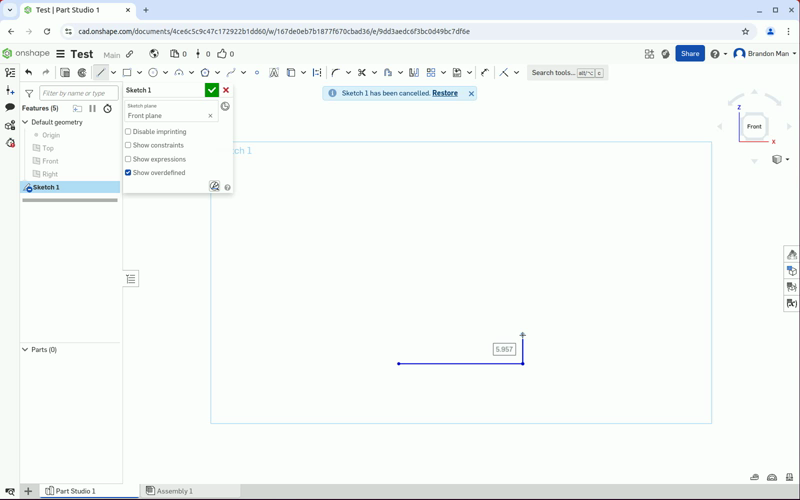
mouse_move(522, 229)
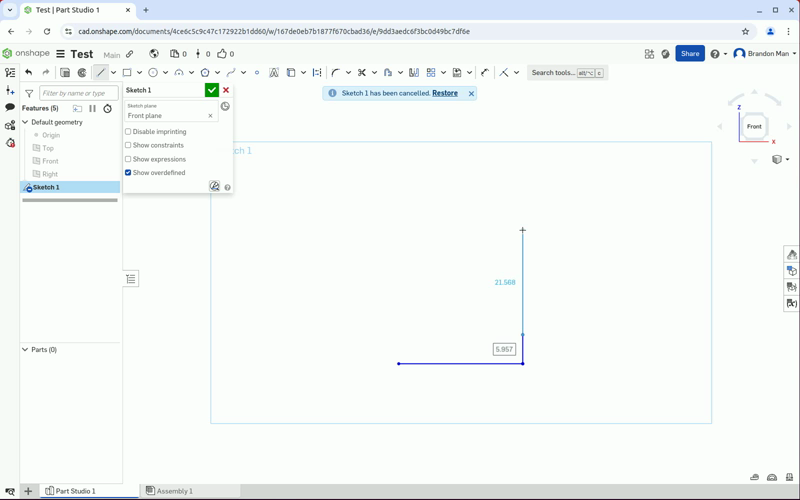
click(522, 229)
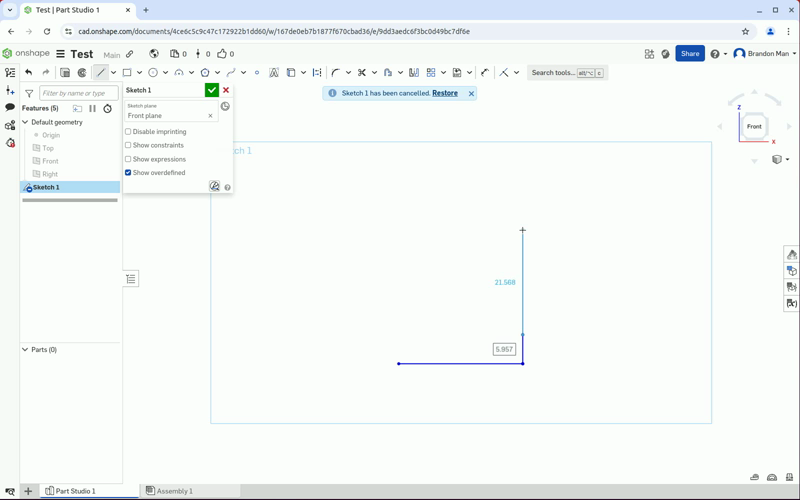
key_up(shift)
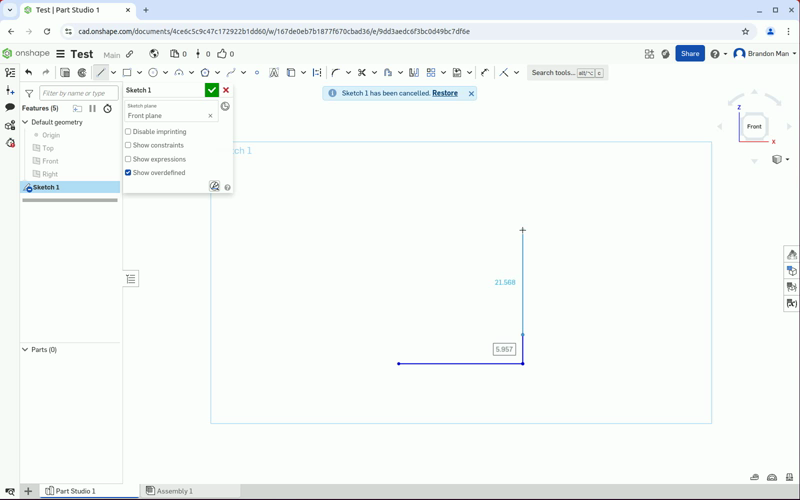
key_down(shift)
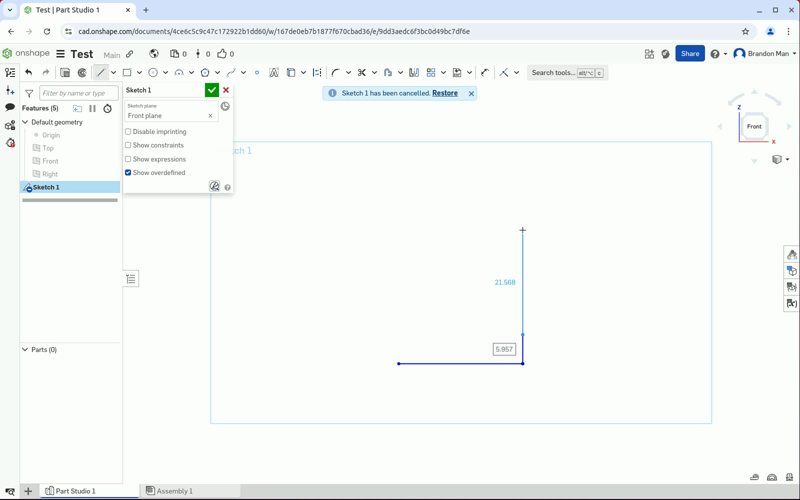
mouse_move(552, 229)
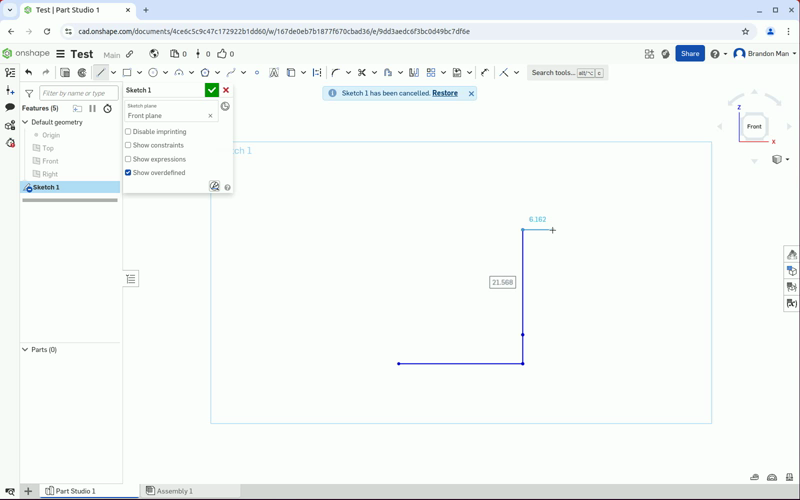
mouse_move(522, 202)
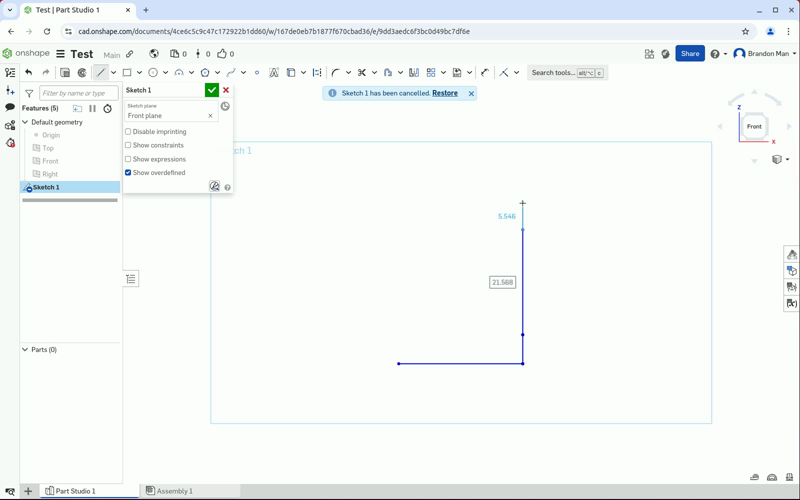
click(522, 202)
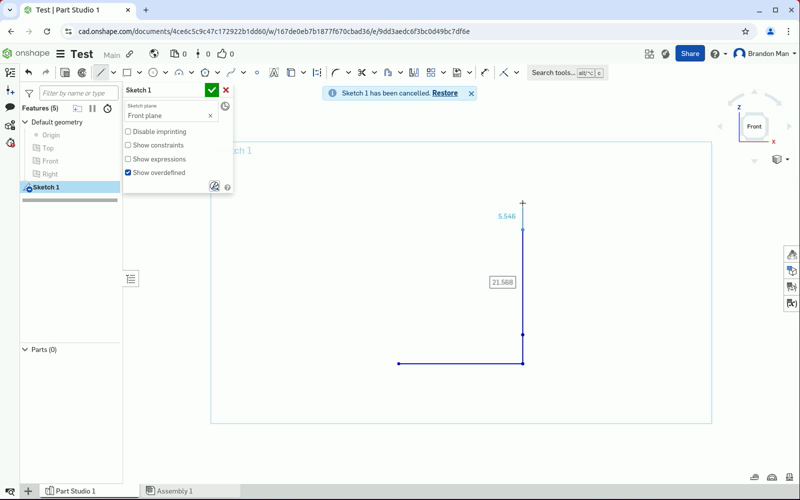
key_up(shift)
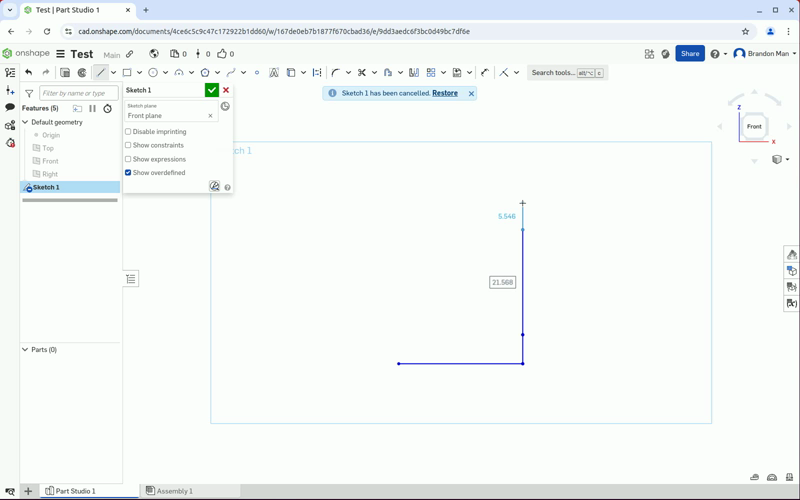
key_down(shift)
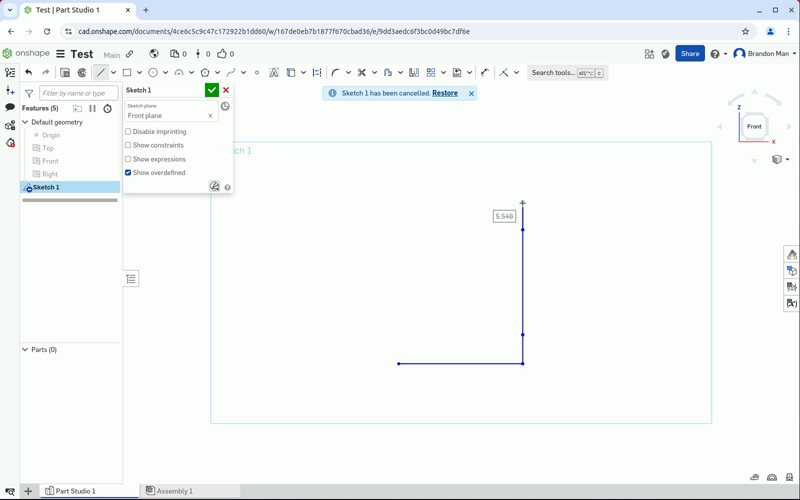
mouse_move(398, 202)
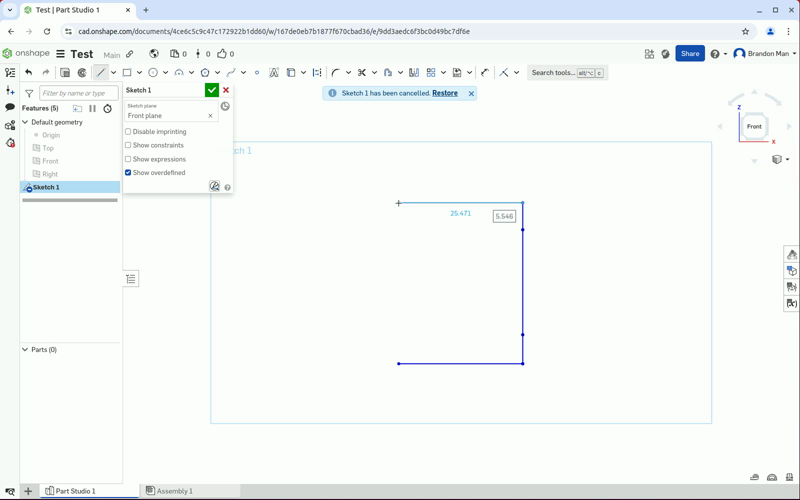
click(398, 202)
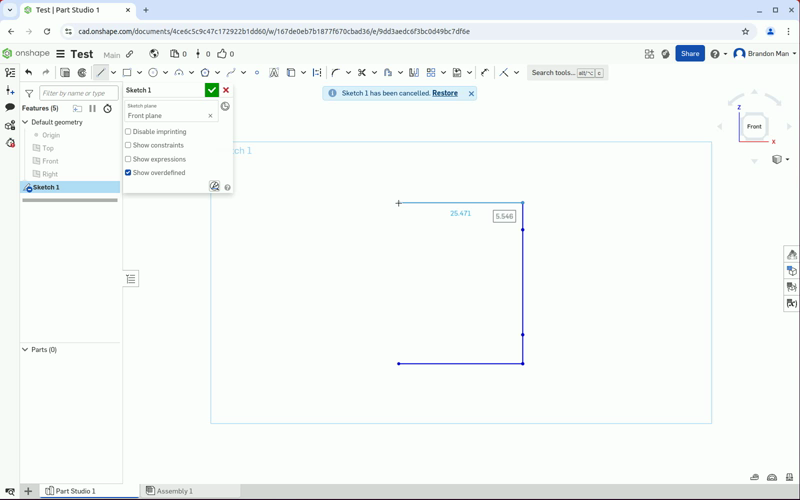
key_up(shift)
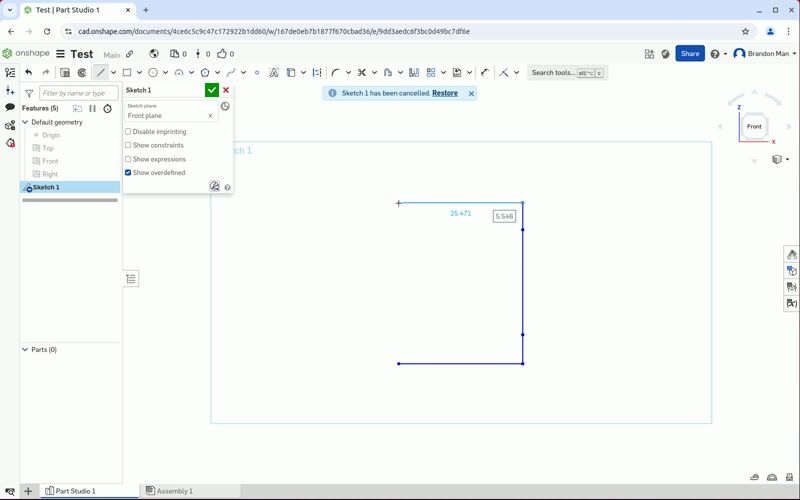
key_down(shift)
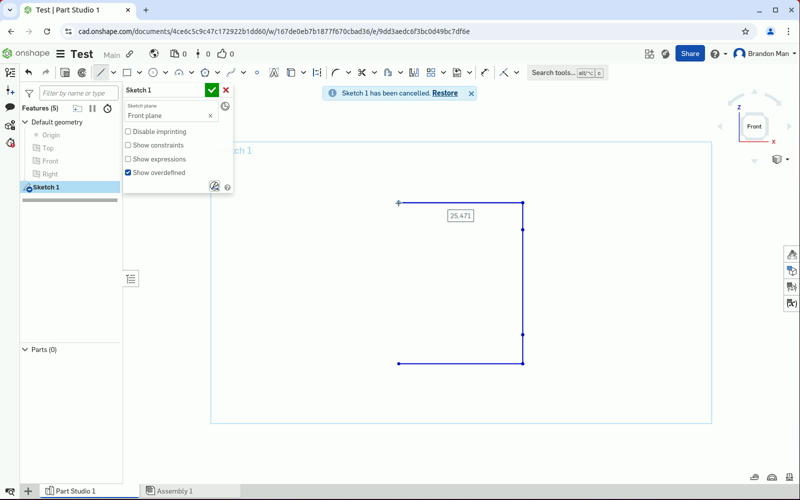
mouse_move(428, 202)
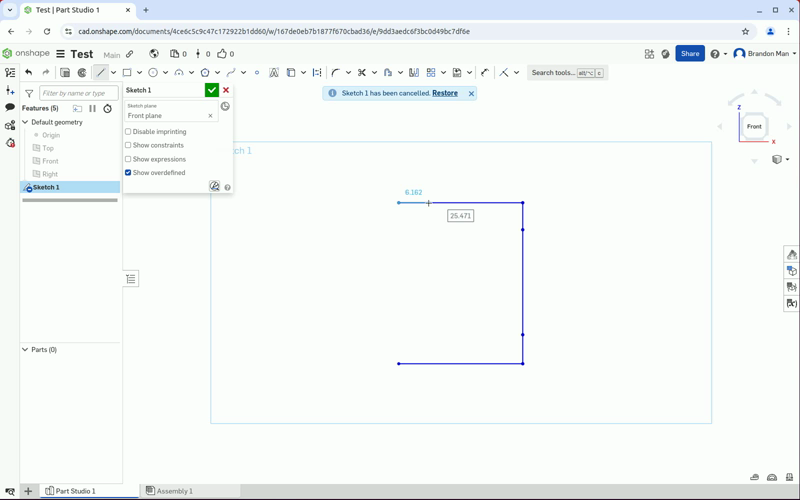
mouse_move(398, 229)
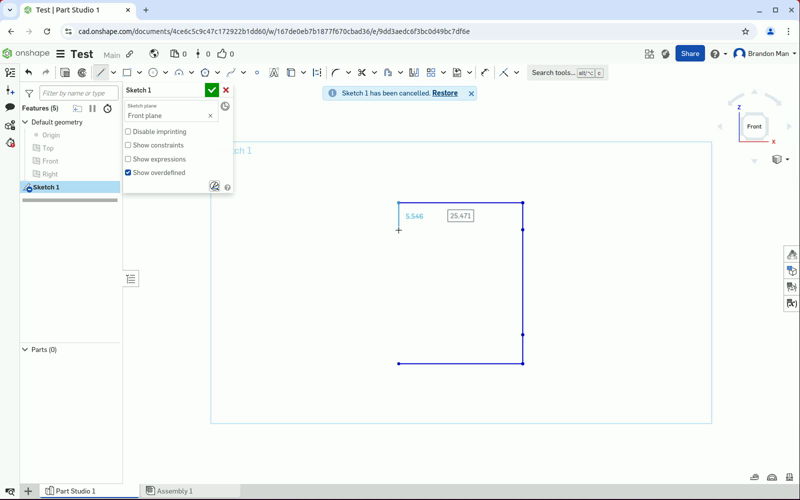
click(398, 229)
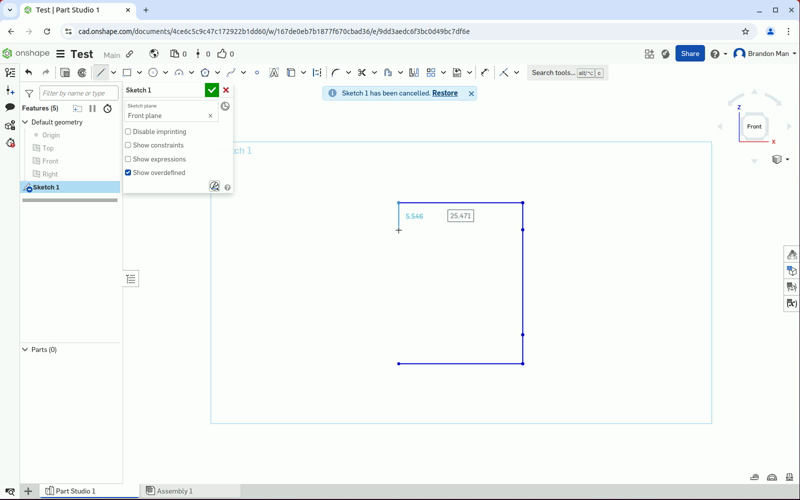
key_up(shift)
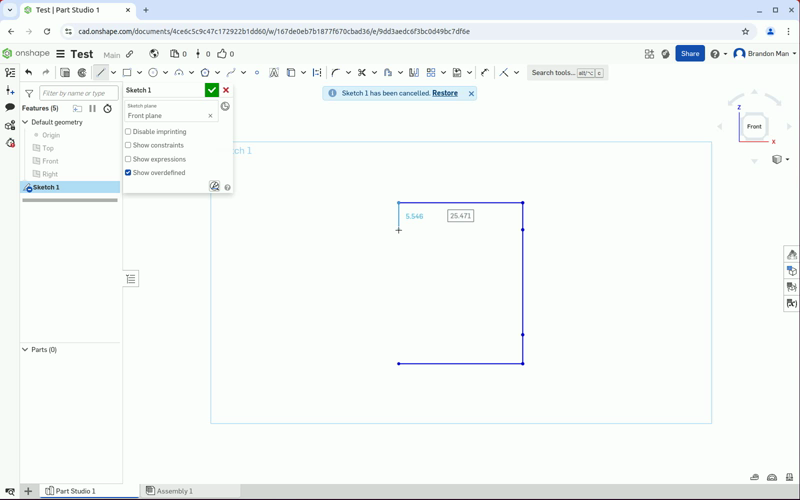
key_down(shift)
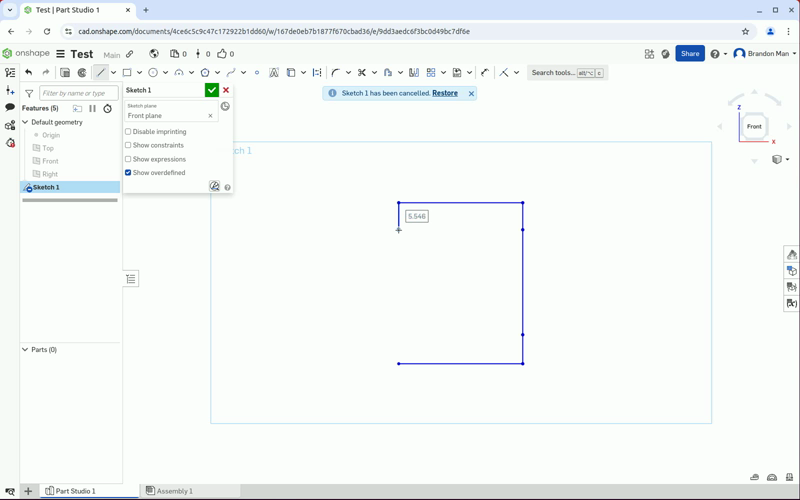
mouse_move(398, 334)
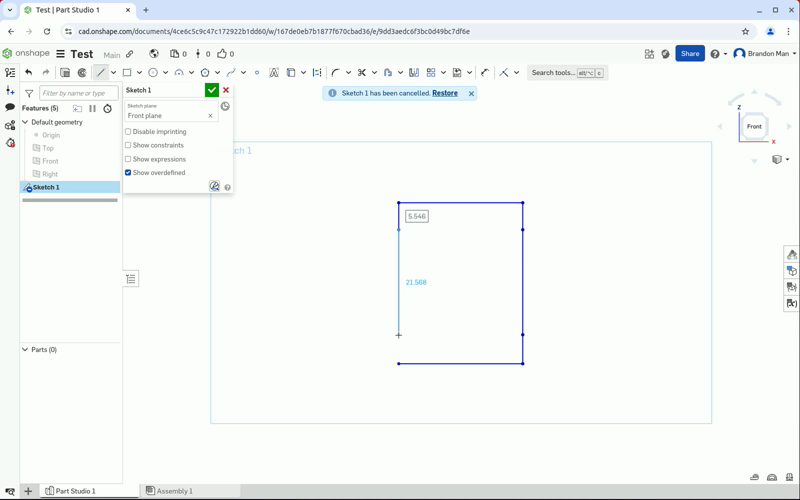
click(398, 334)
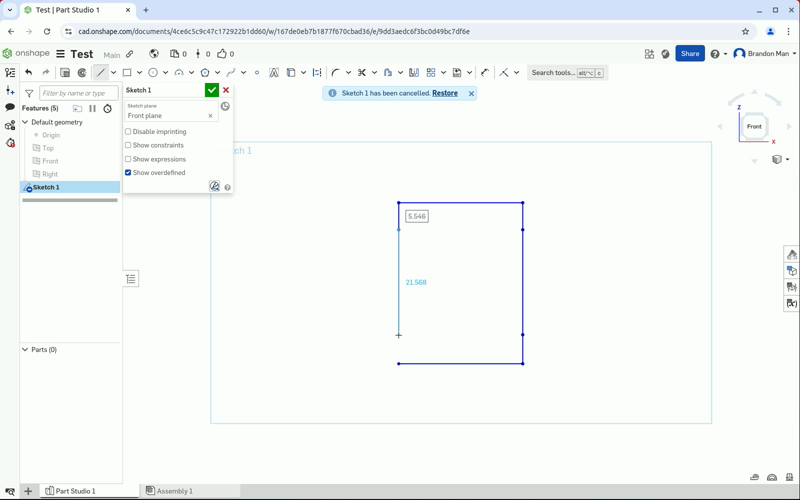
key_up(shift)
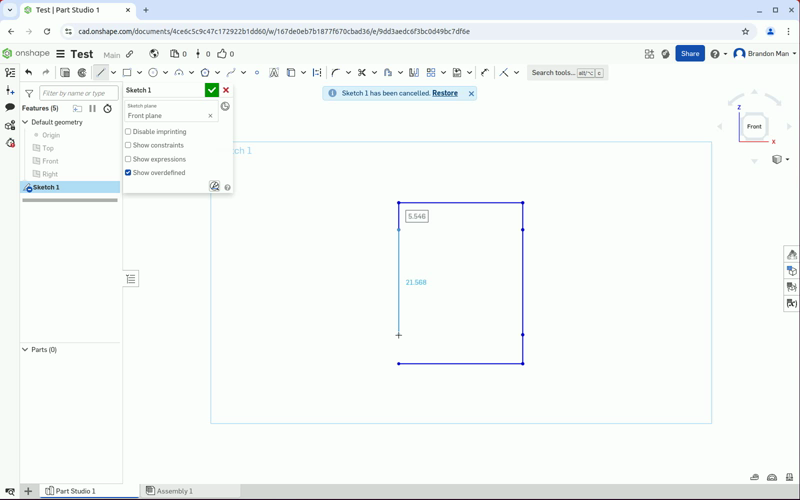
mouse_move(428, 334)
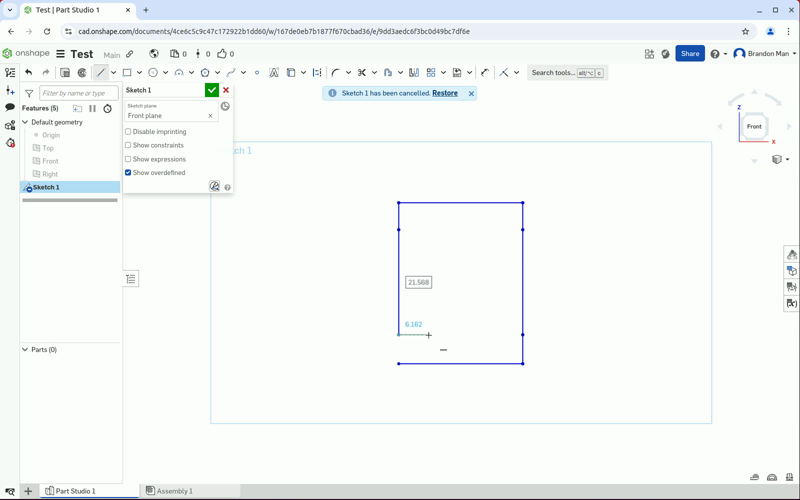
key_down(shift)
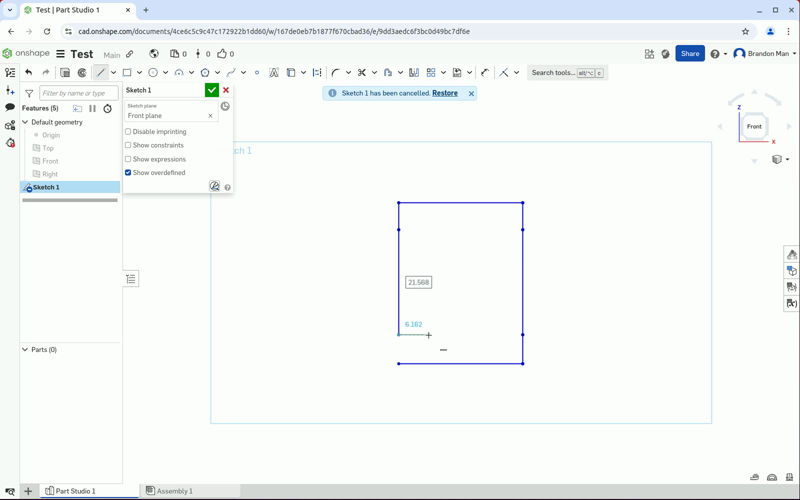
mouse_move(398, 363)
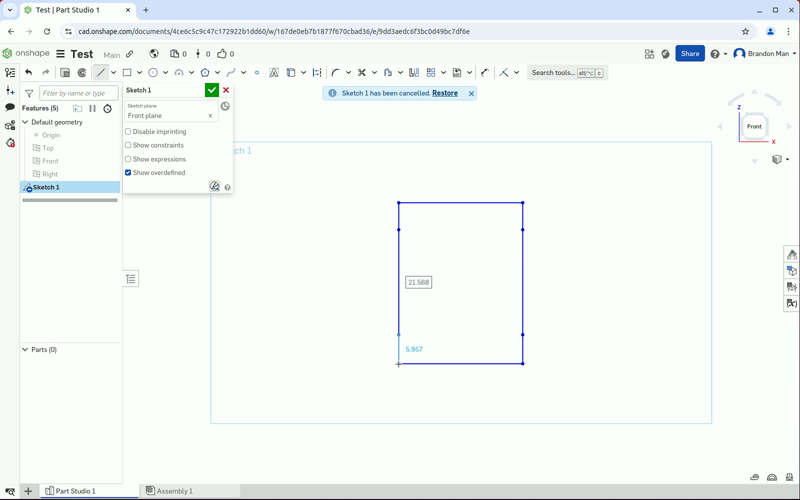
key_up(shift)
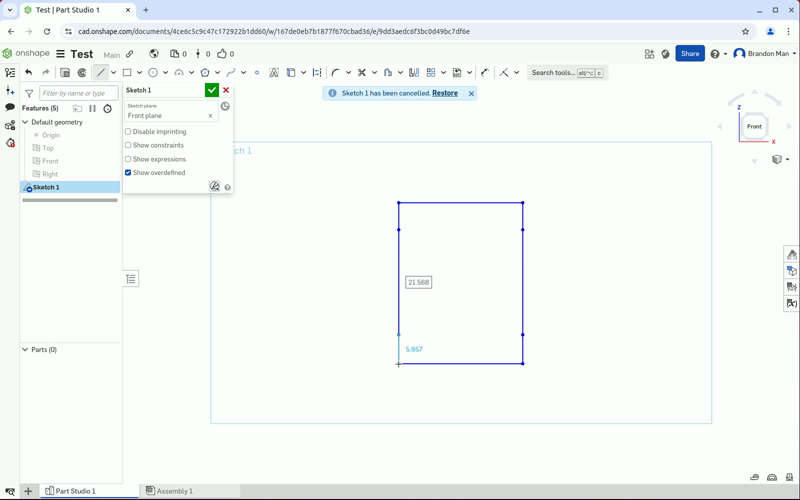
click(398, 363)
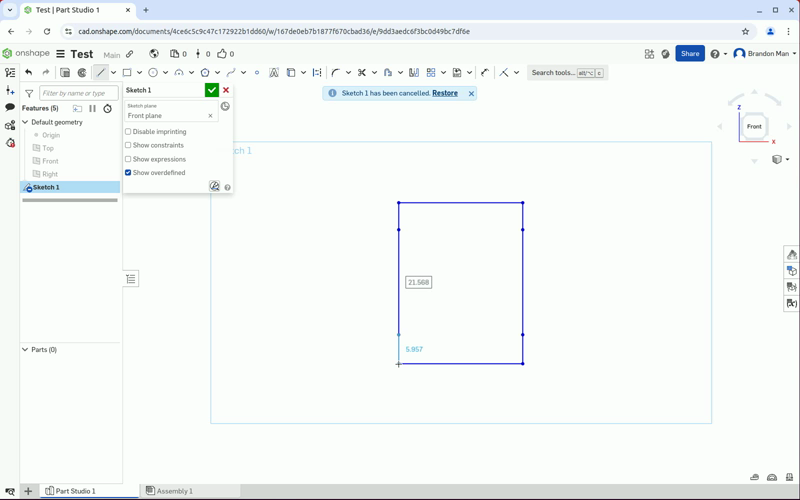
key(esc)
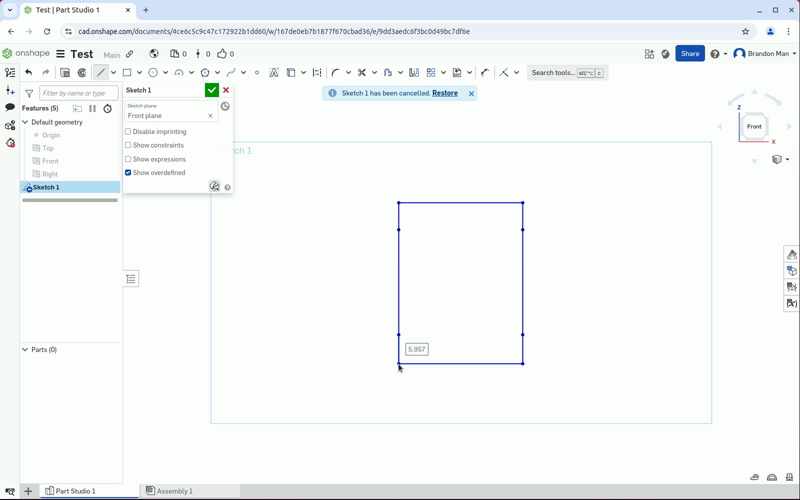
key(c)
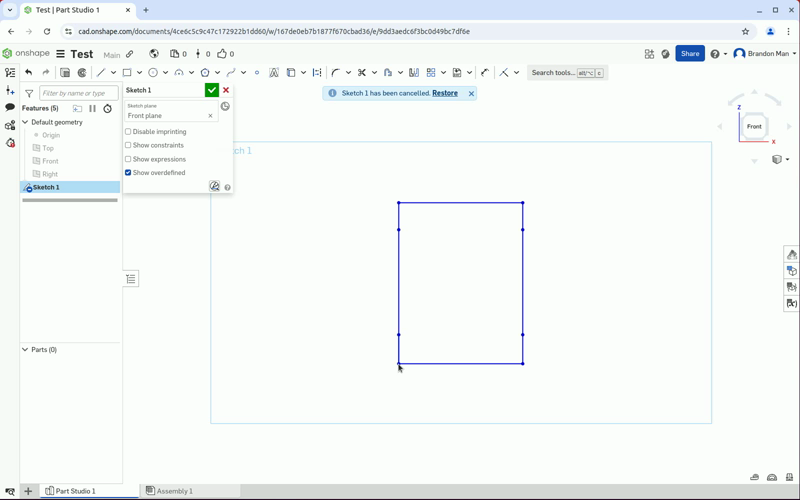
key_down(shift)
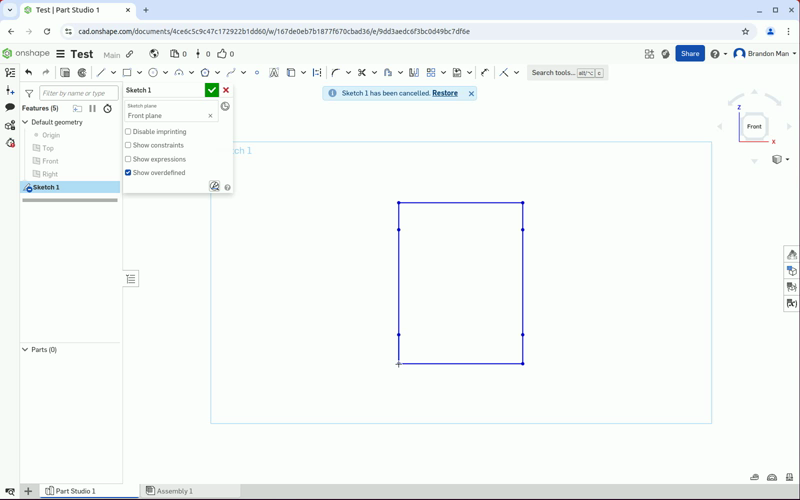
mouse_move(417, 348)
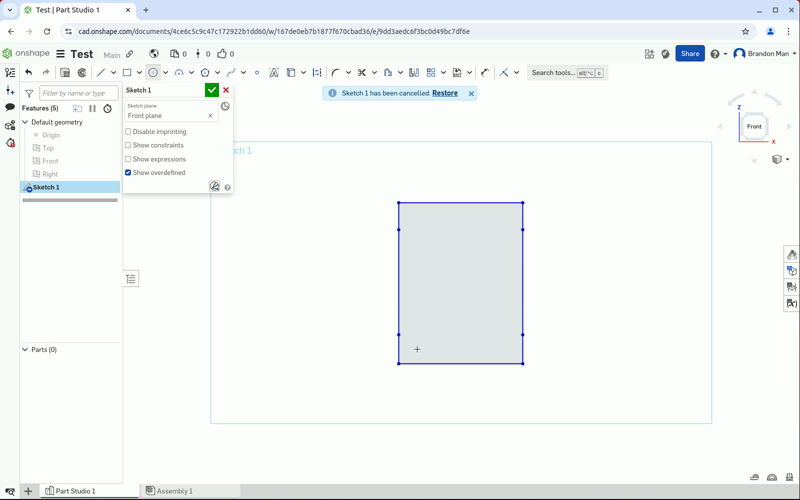
click(417, 348)
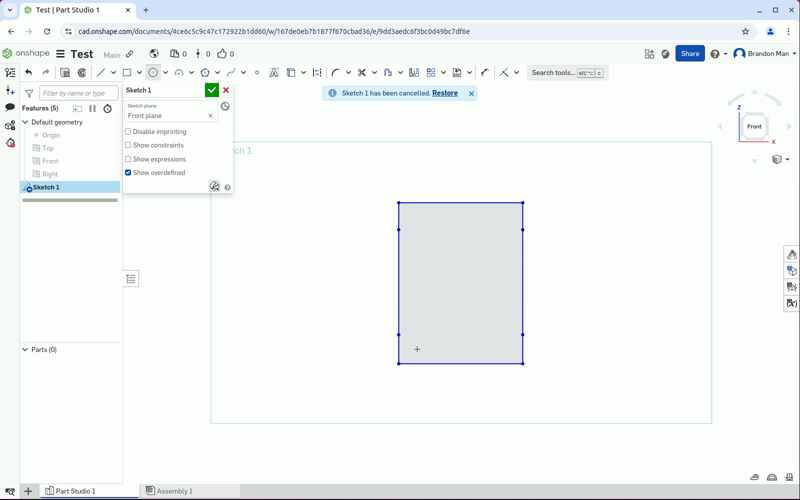
key_up(shift)
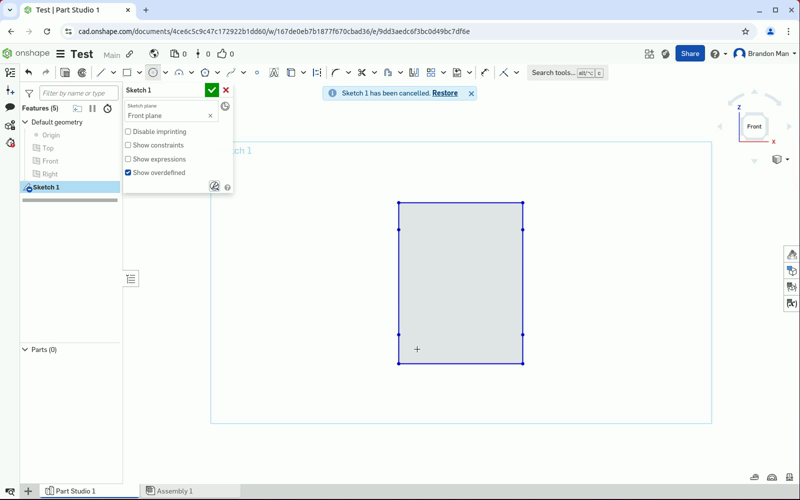
mouse_move(422, 348)
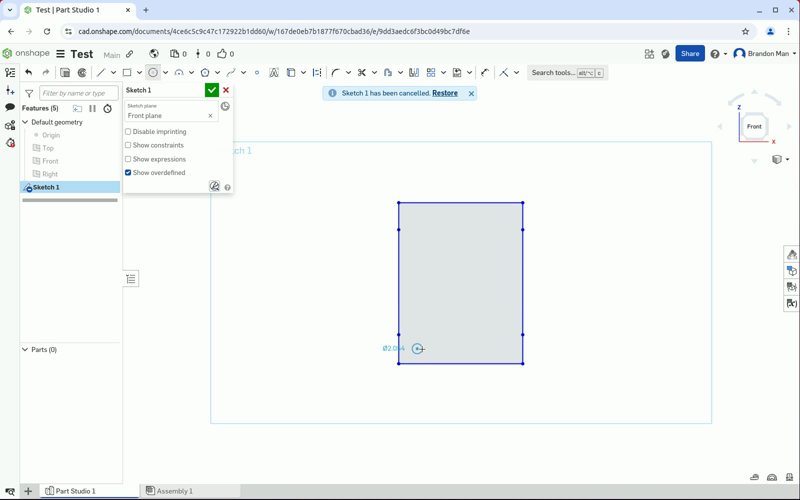
click(422, 348)
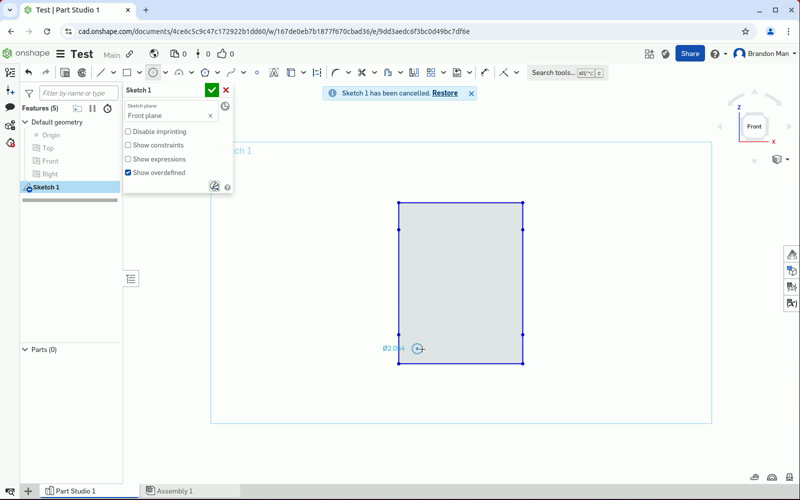
key(esc)
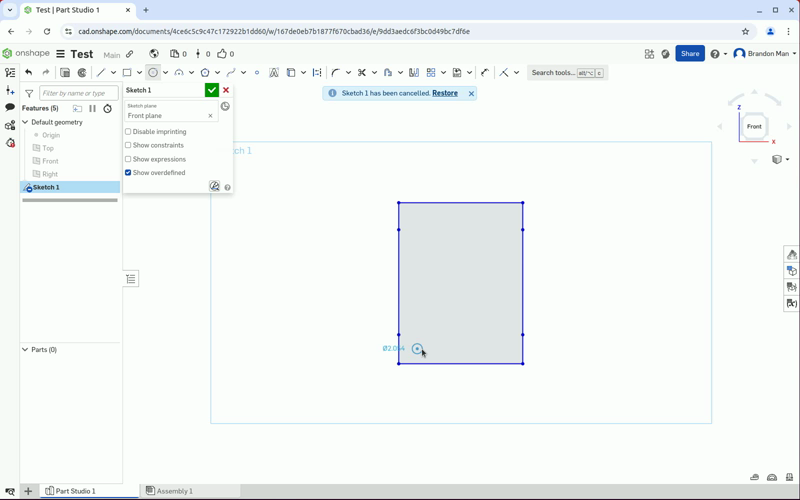
key(c)
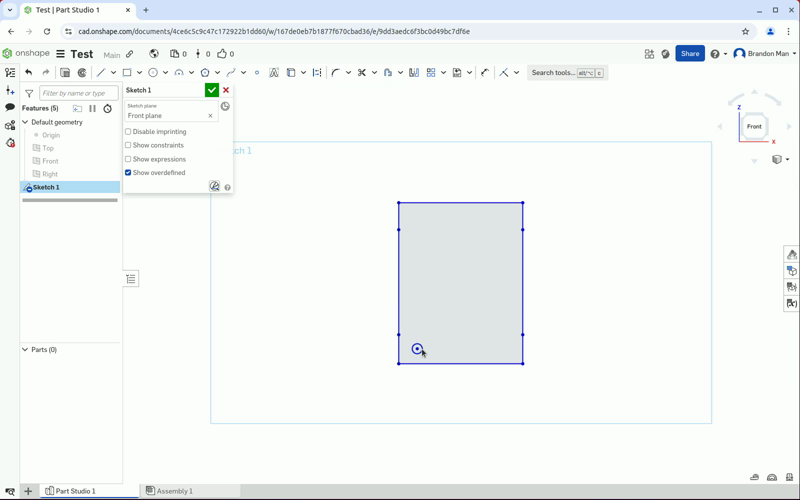
key_down(shift)
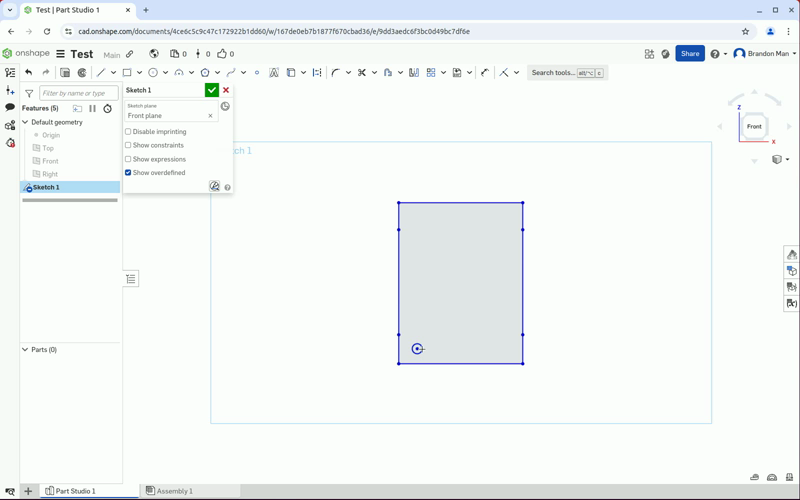
mouse_move(417, 217)
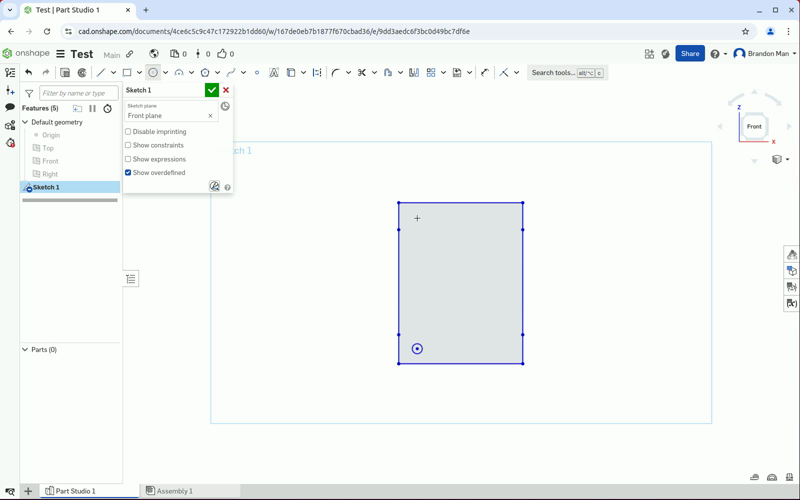
click(417, 217)
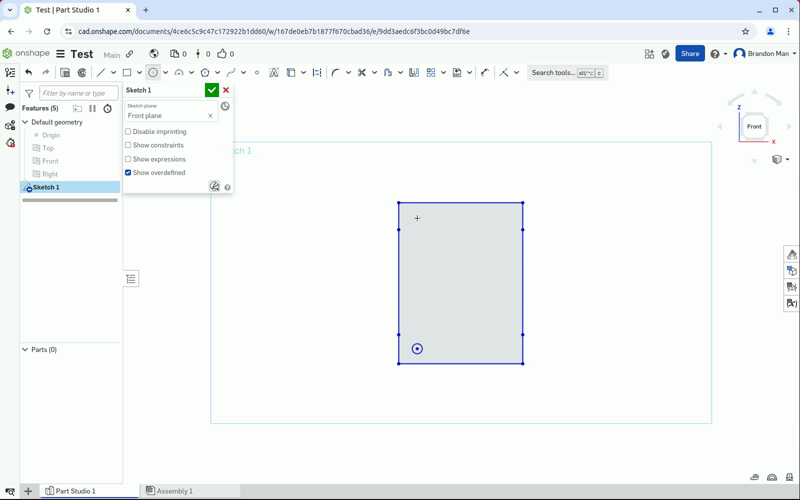
key_up(shift)
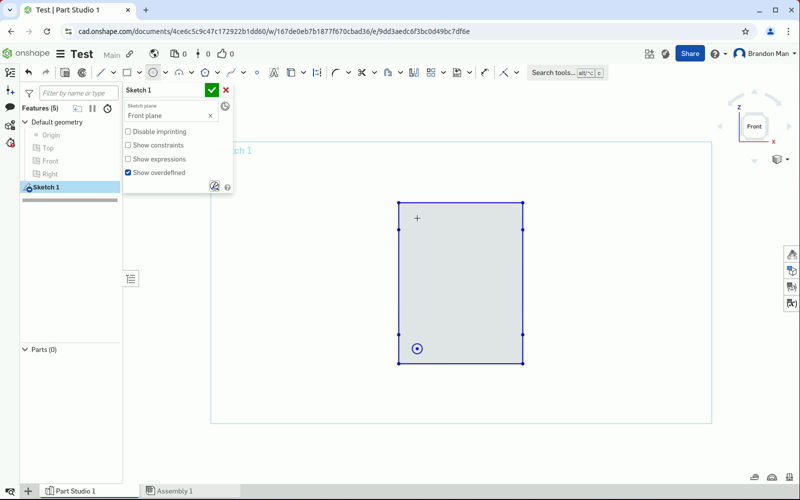
mouse_move(422, 217)
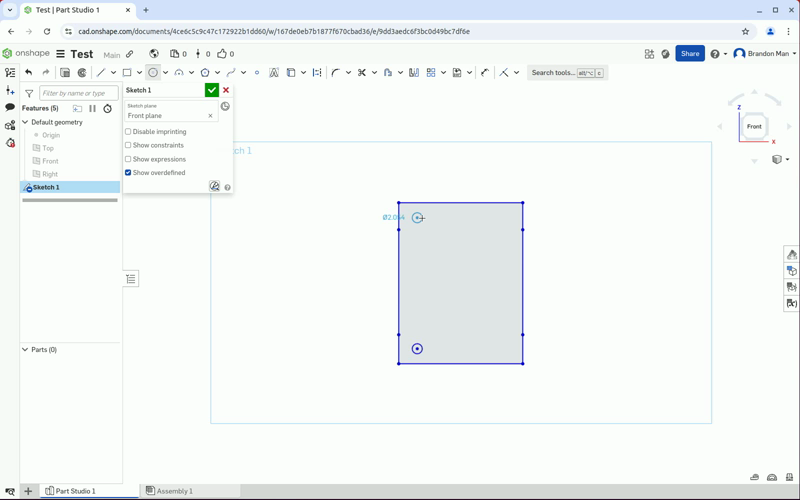
click(422, 217)
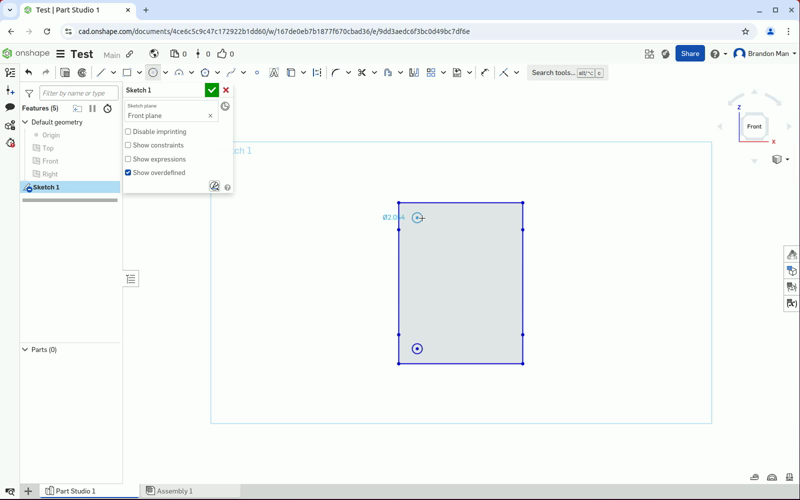
key(esc)
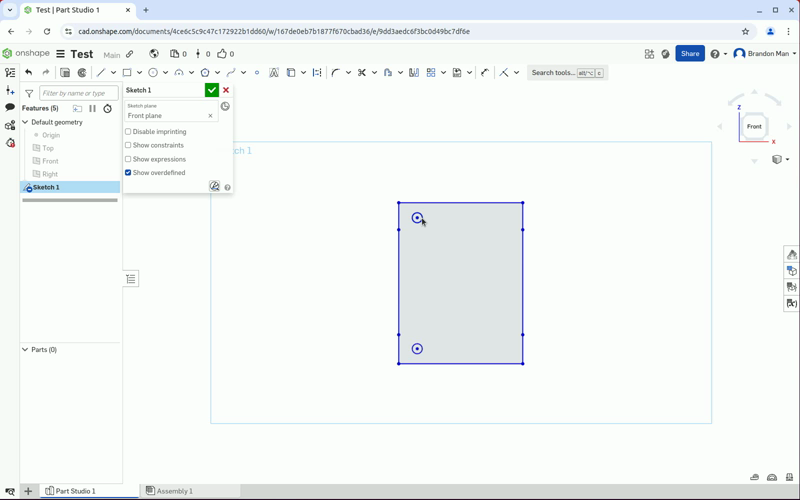
key(c)
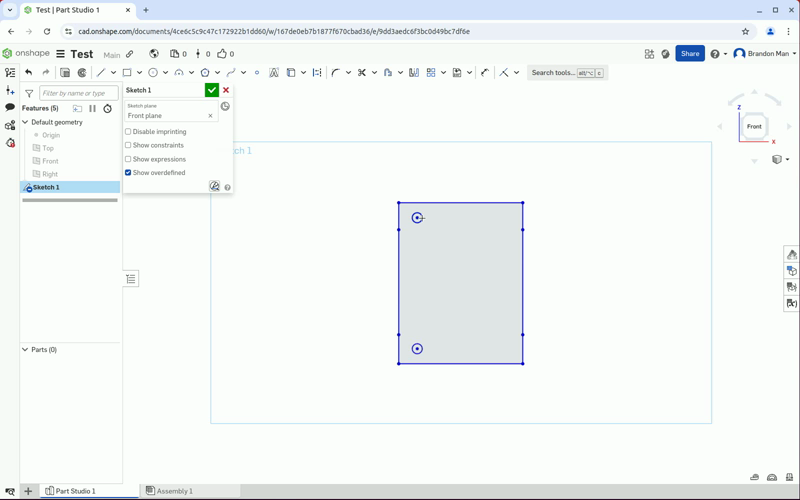
key_down(shift)
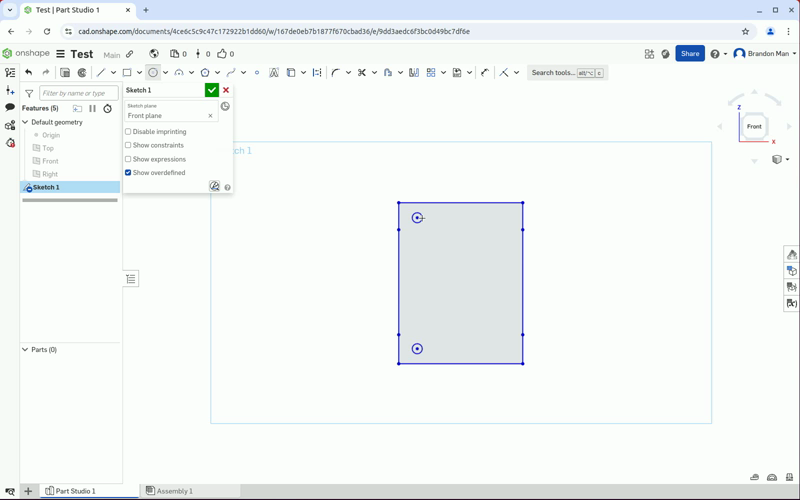
mouse_move(504, 348)
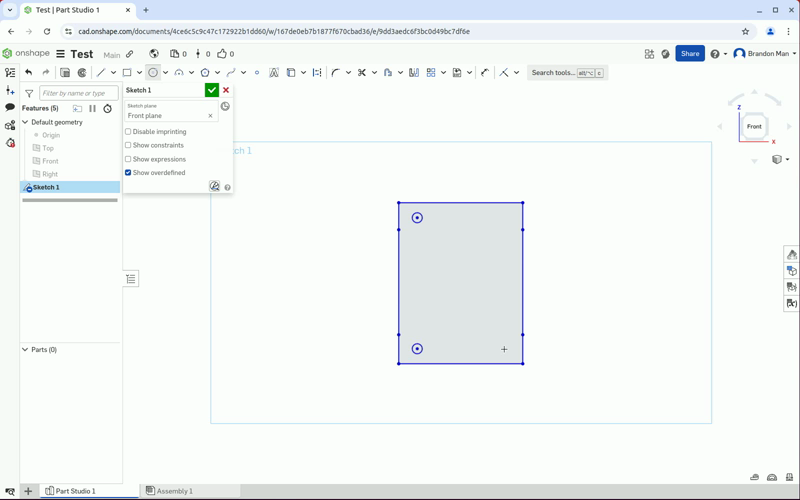
click(504, 348)
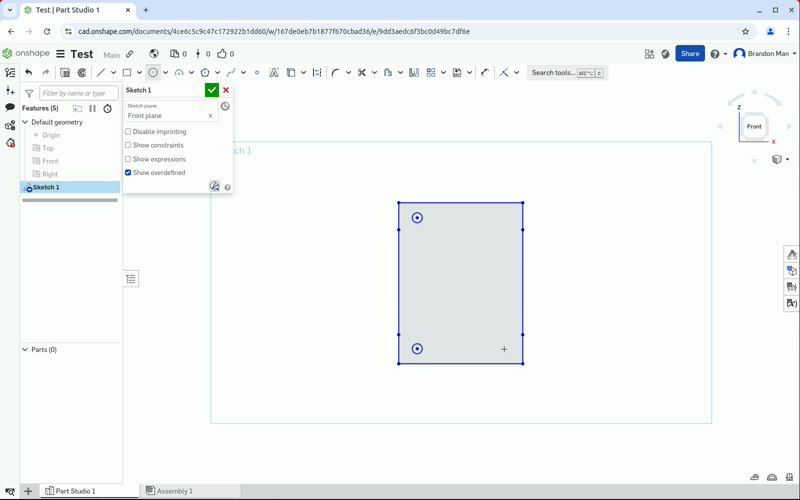
key_up(shift)
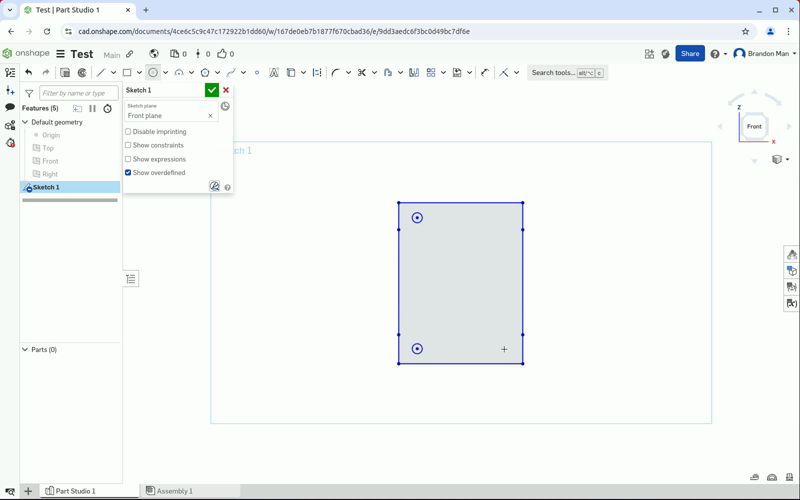
mouse_move(509, 348)
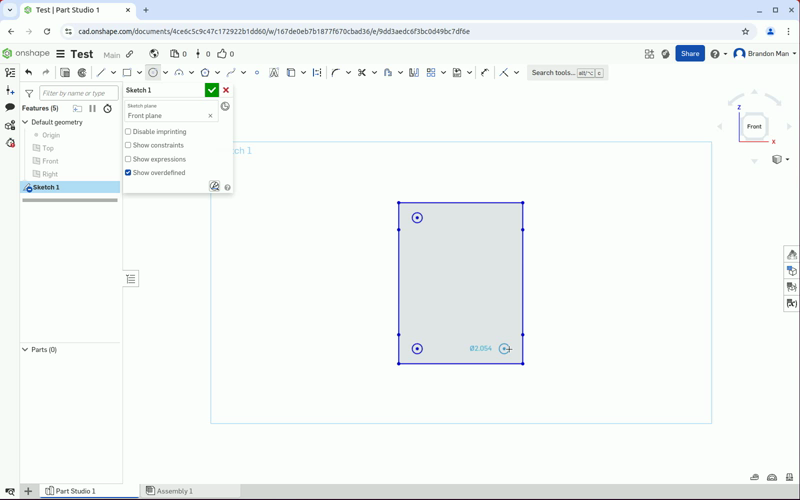
click(509, 348)
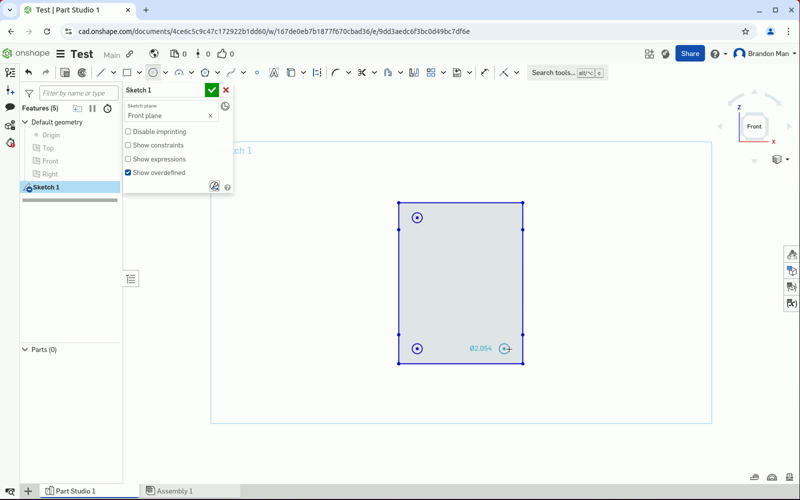
key(esc)
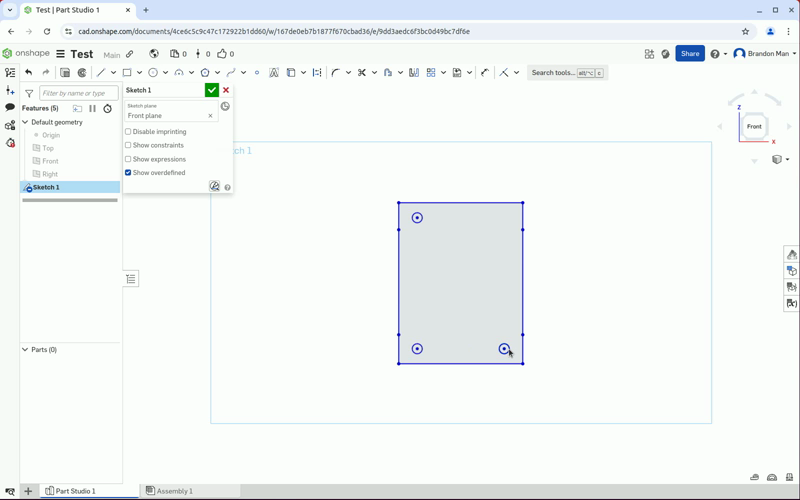
key(c)
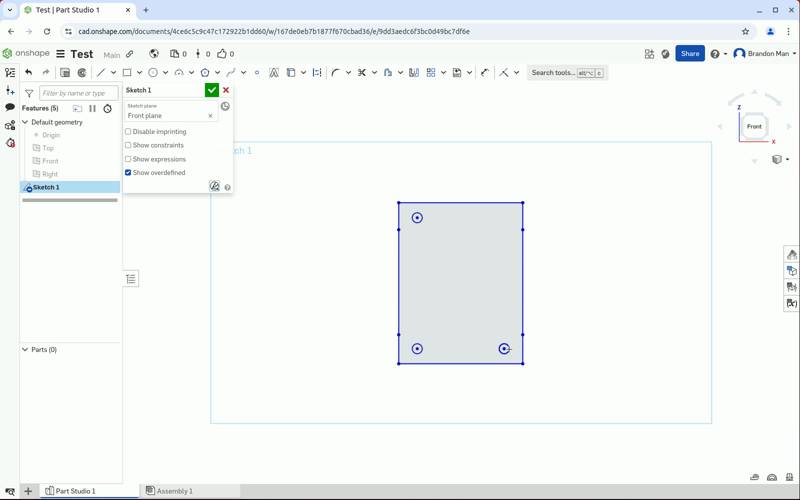
key_down(shift)
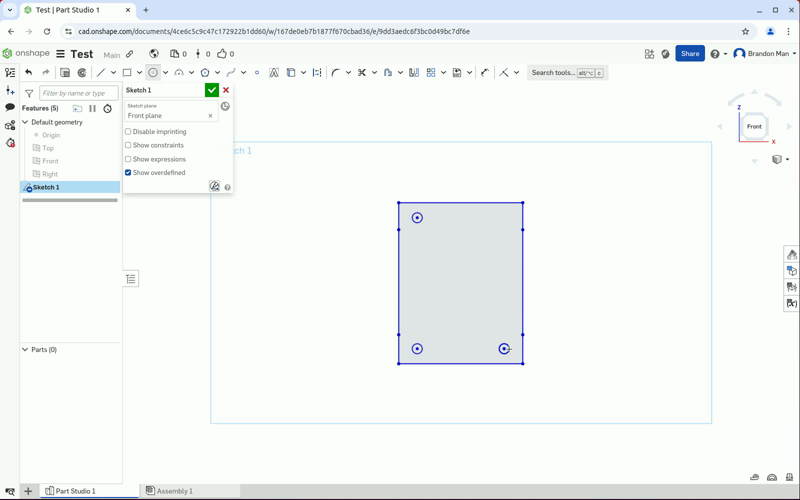
mouse_move(504, 217)
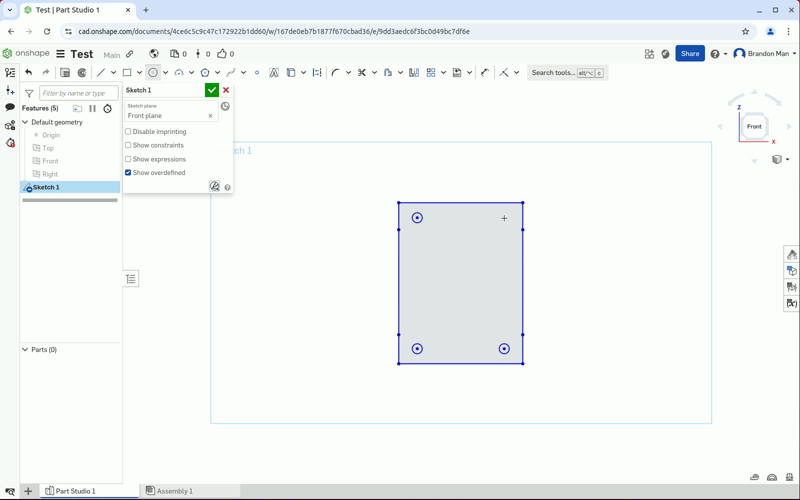
click(504, 217)
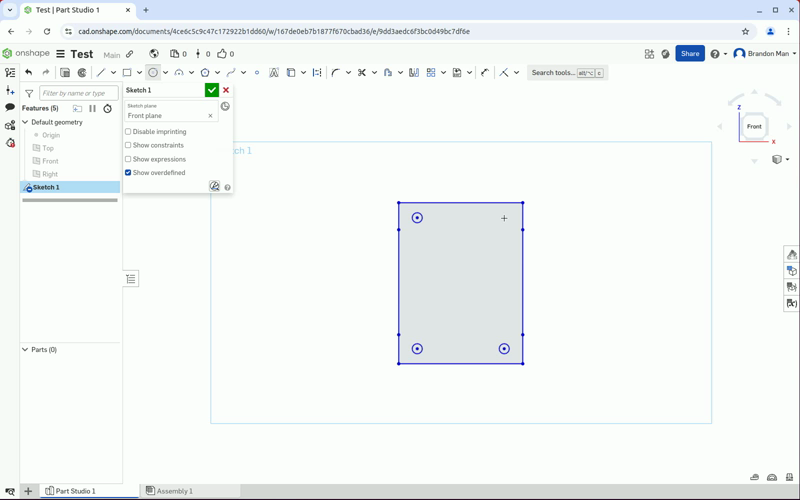
key_up(shift)
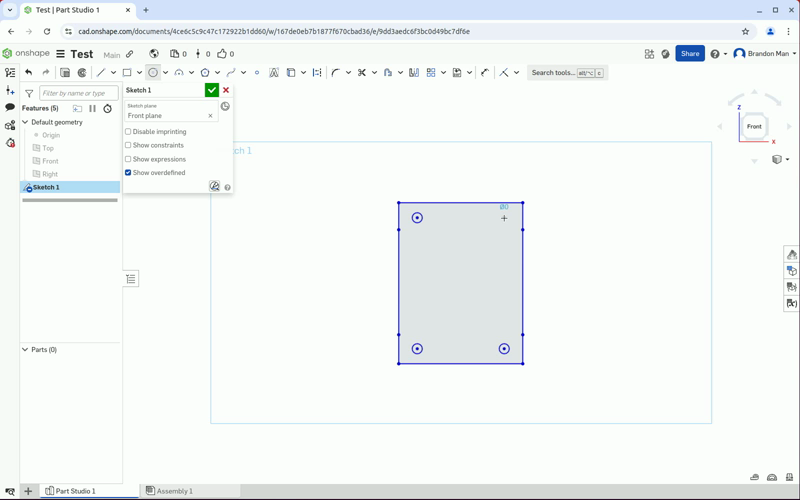
mouse_move(509, 217)
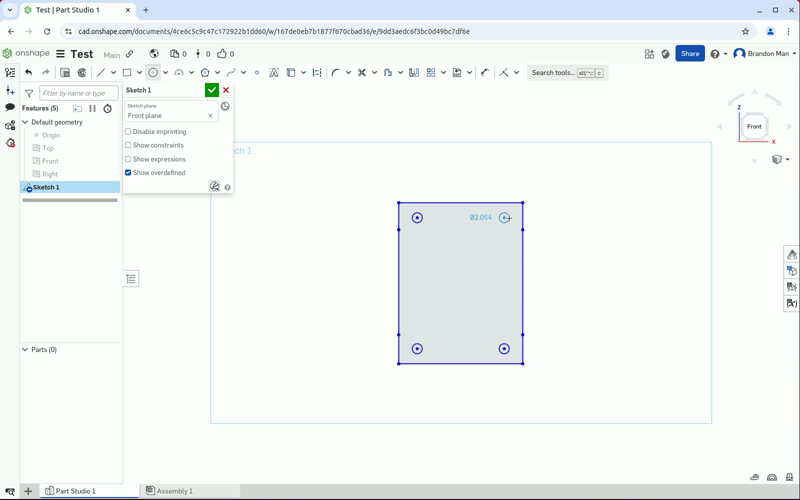
click(509, 217)
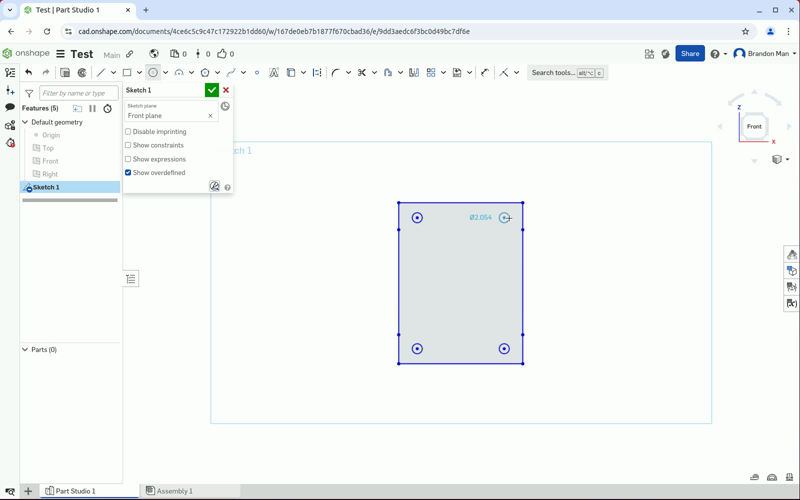
key(esc)
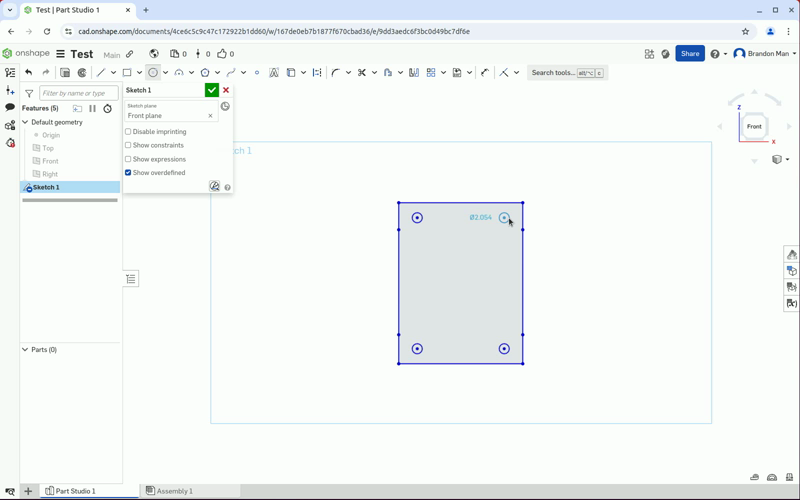
mouse_move(475, 334)
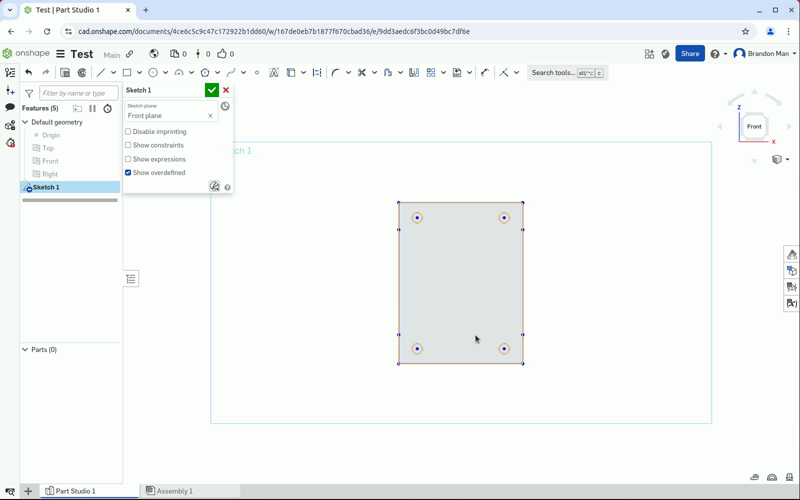
click(475, 334)
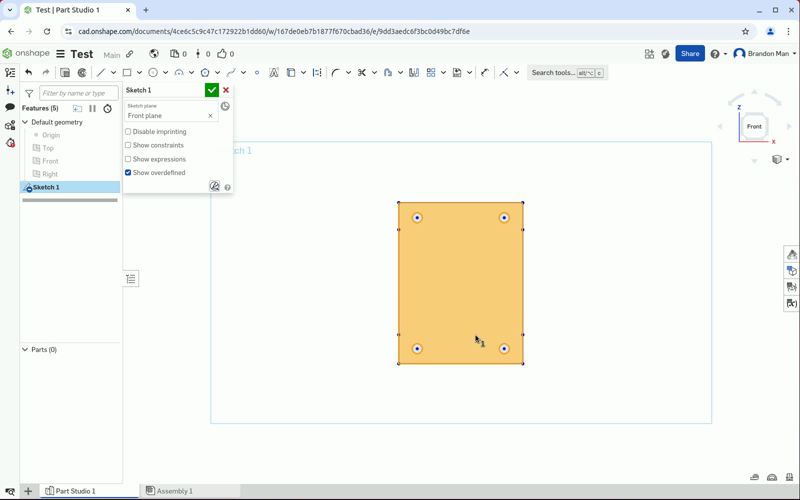
mouse_move(73, 352)
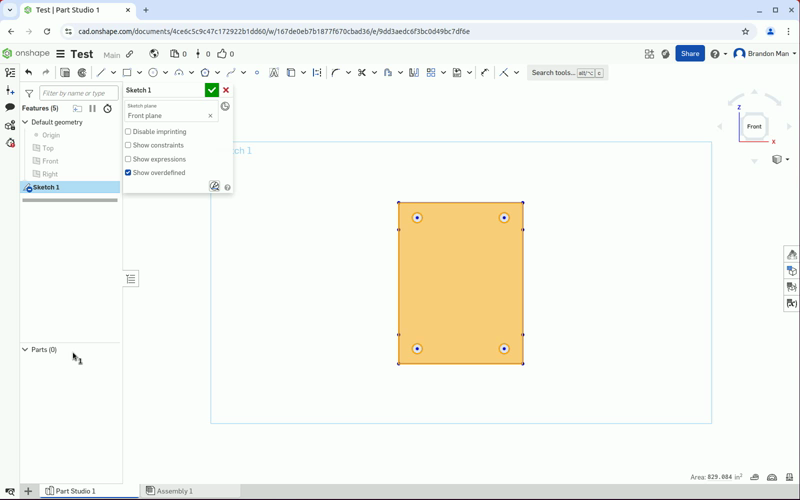
key(shift+y)
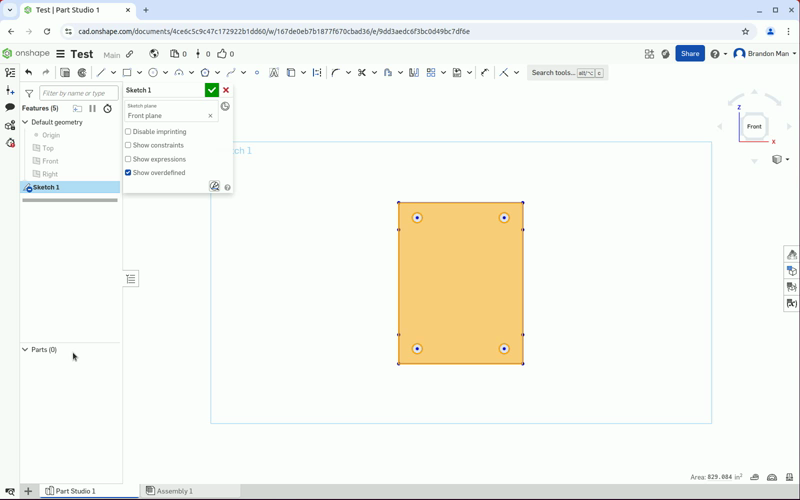
key(shift+e)
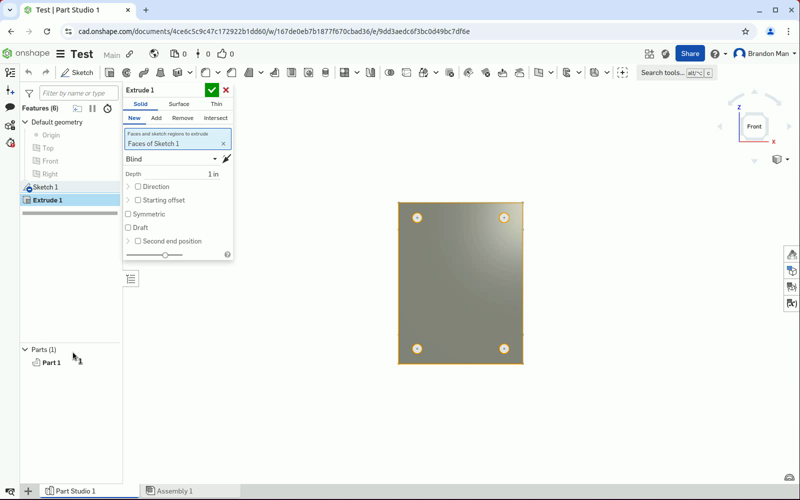
mouse_move(143, 106)
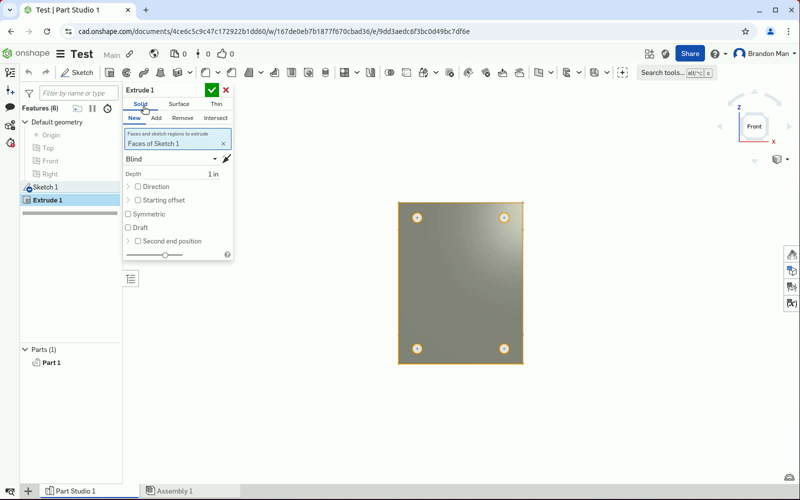
click(143, 106)
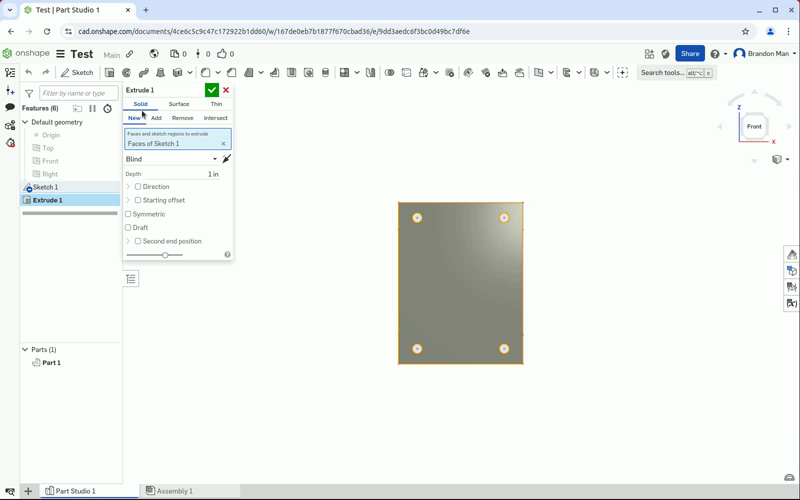
mouse_move(137, 120)
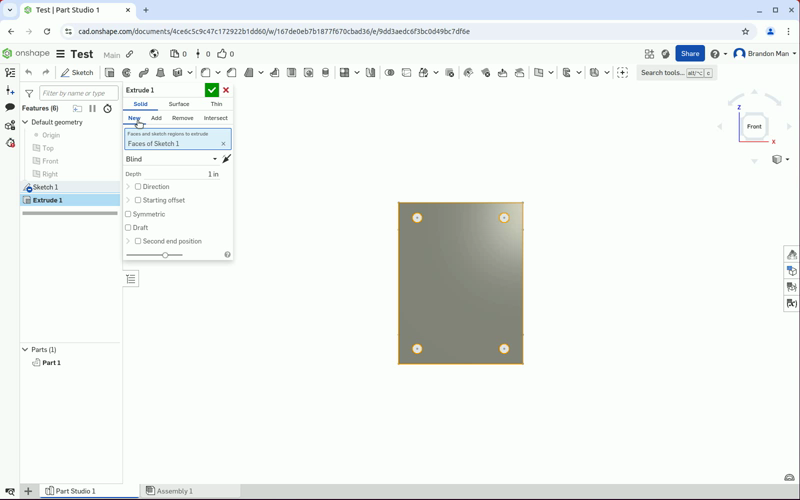
click(137, 120)
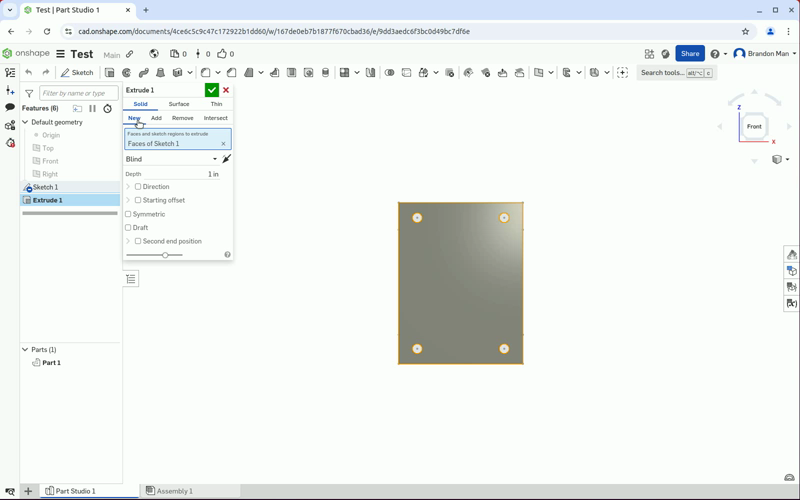
key(tab, 4)
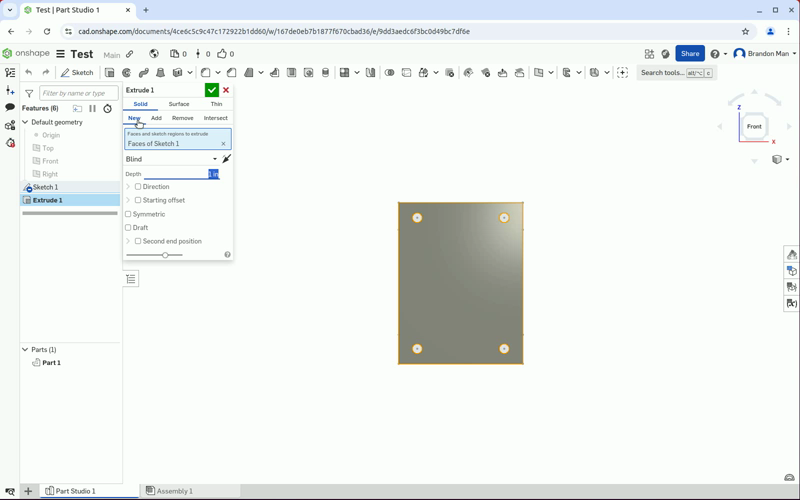
text(0.963)
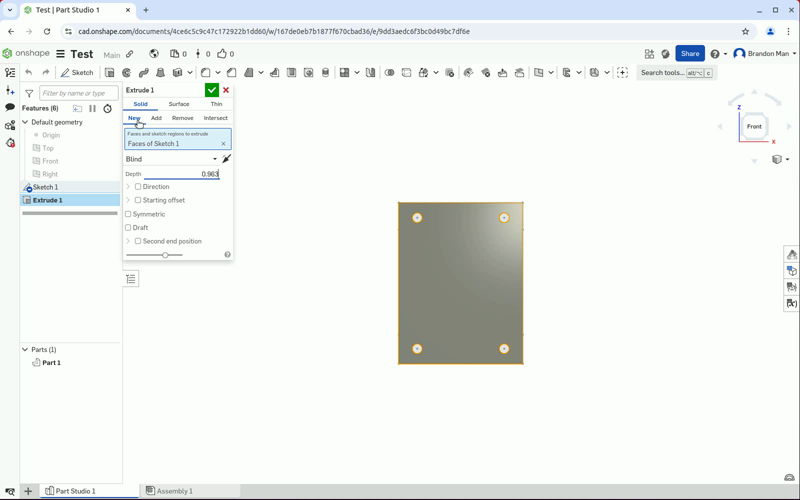
key(enter)
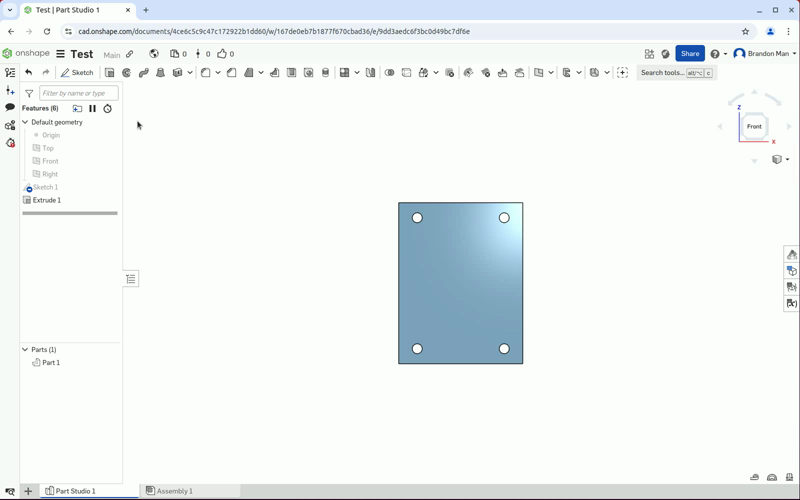
key(shift+h)
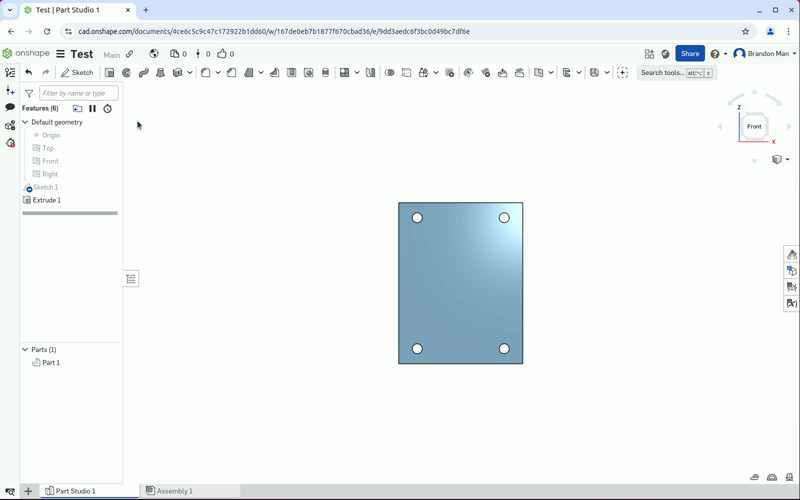
key(shift+h)
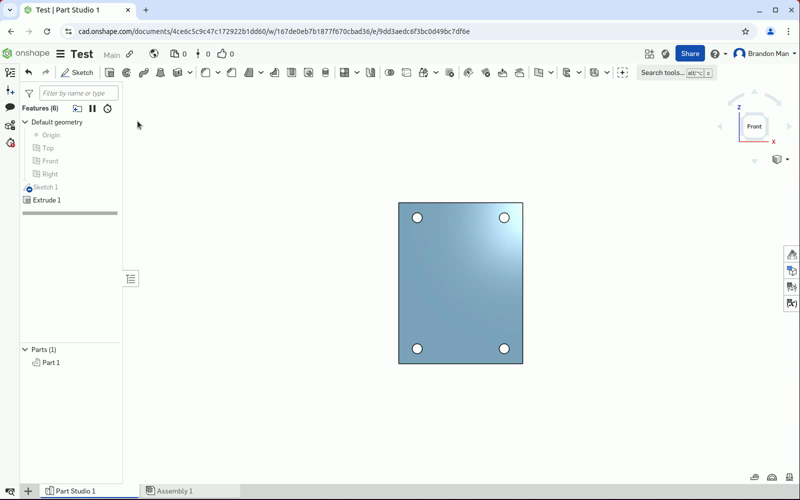
mouse_move(73, 189)
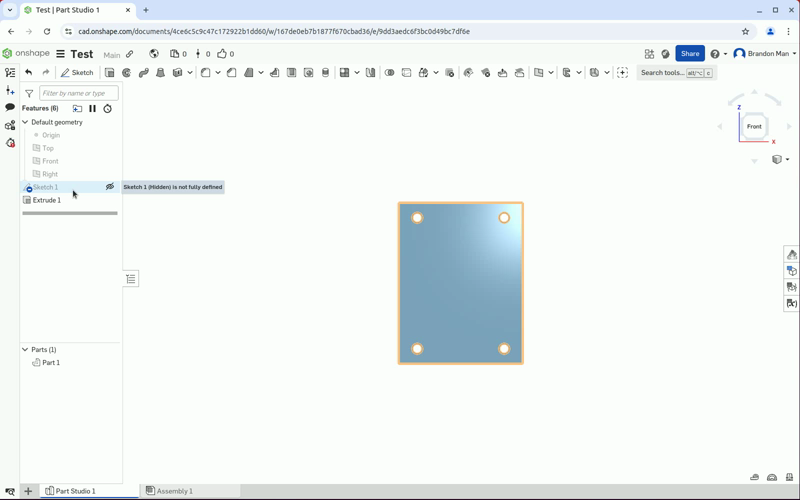
click(73, 189)
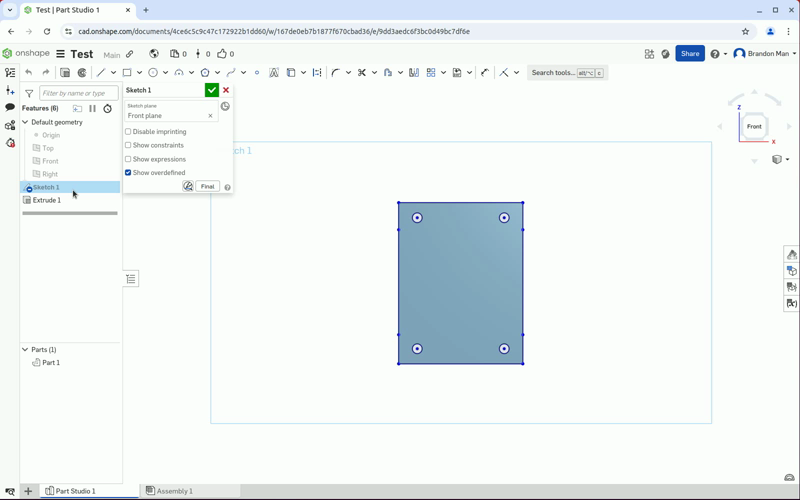
mouse_move(229, 92)
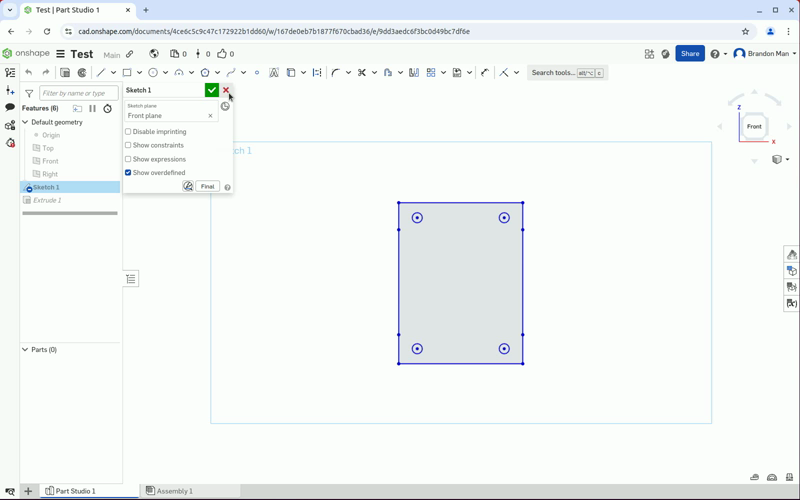
click(229, 92)
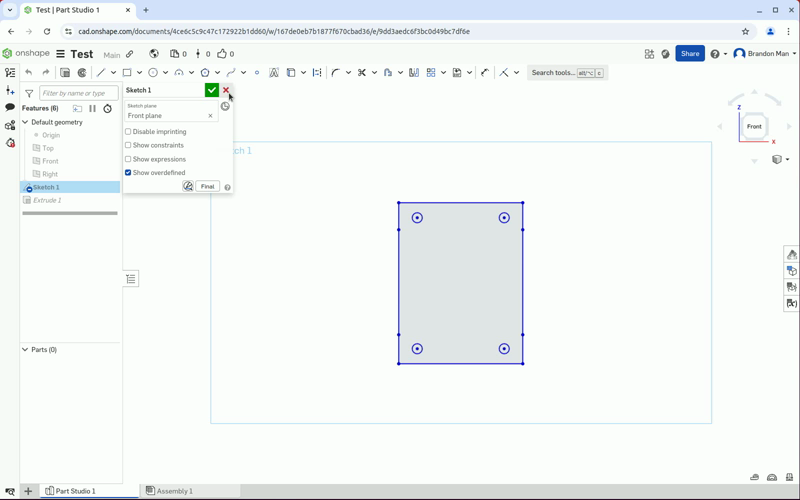
key(shift+s)
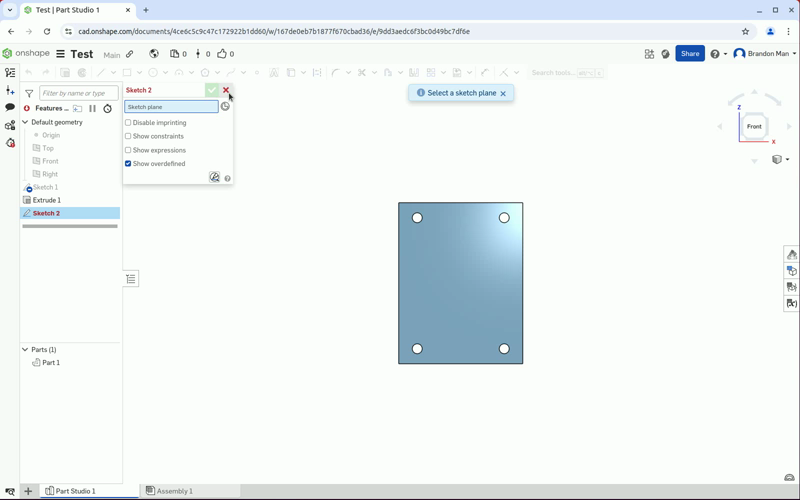
mouse_move(73, 163)
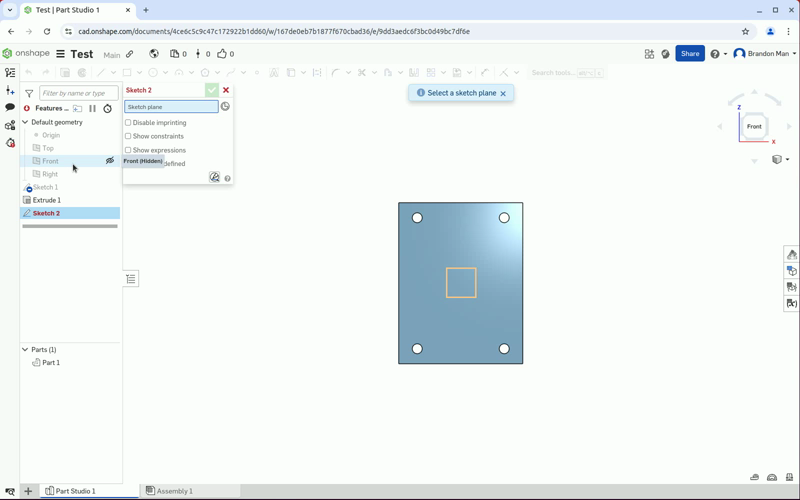
click(73, 163)
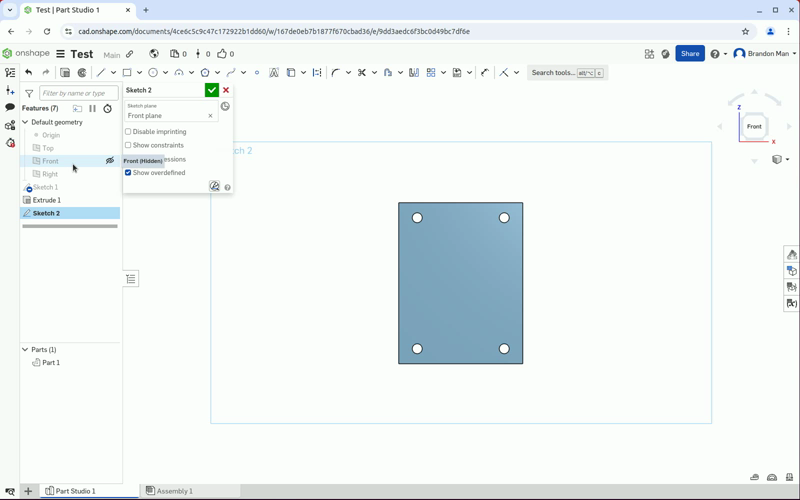
mouse_move(73, 352)
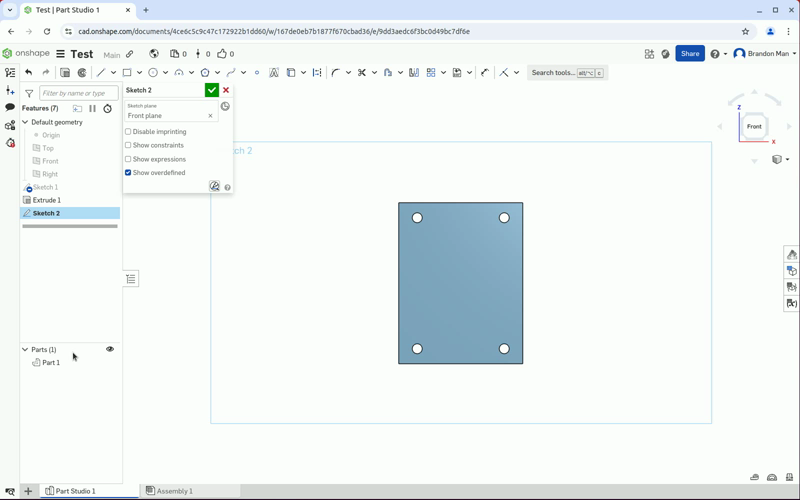
key(y)
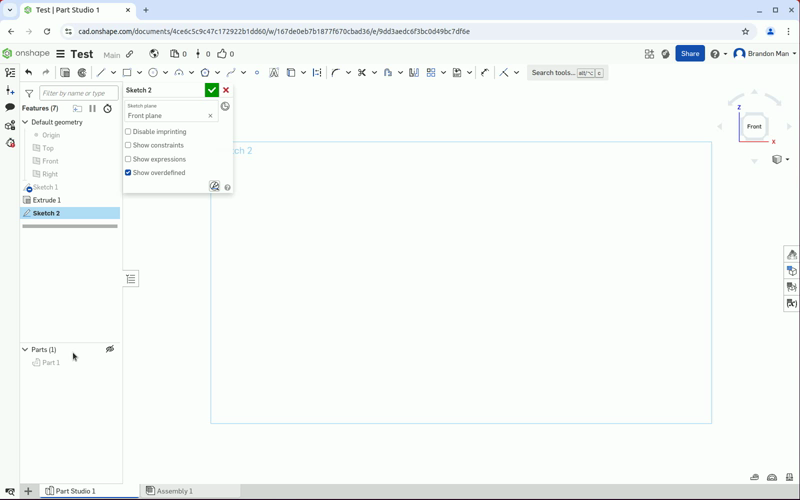
key(l)
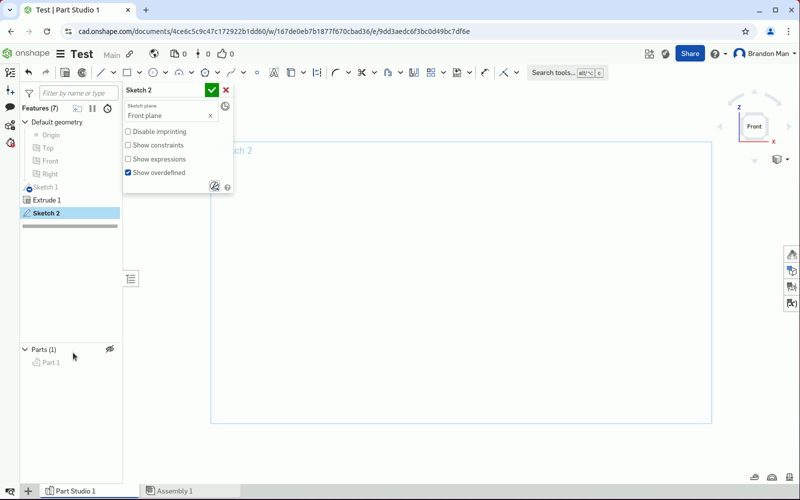
key_down(shift)
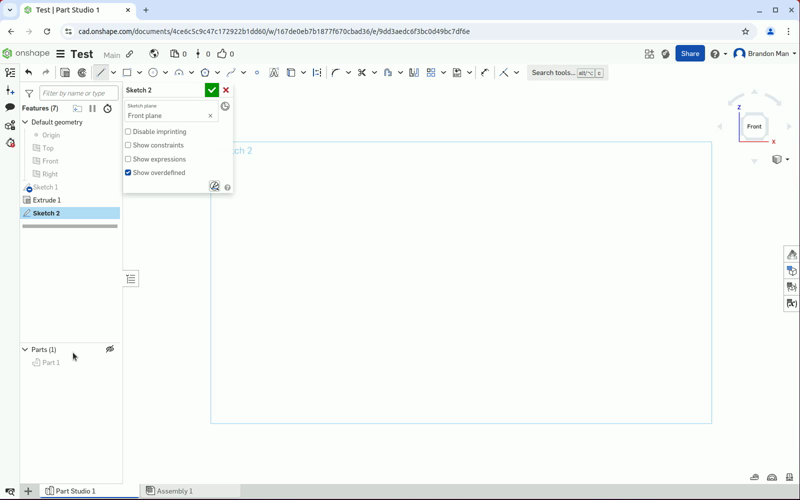
mouse_move(522, 334)
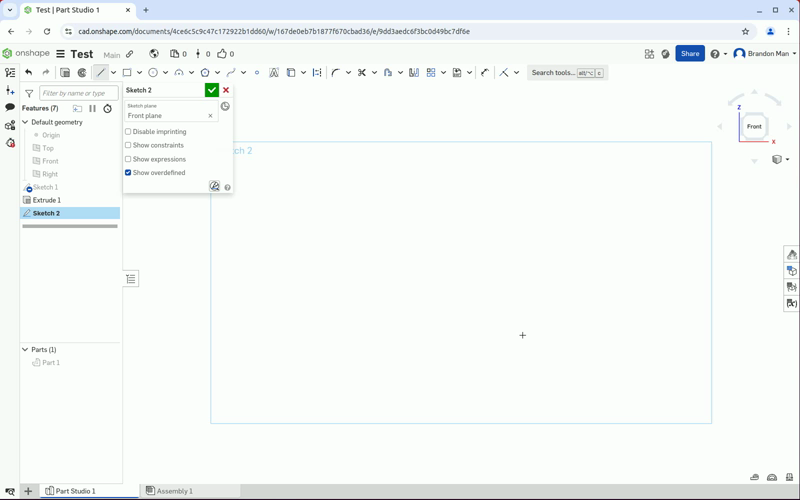
click(522, 334)
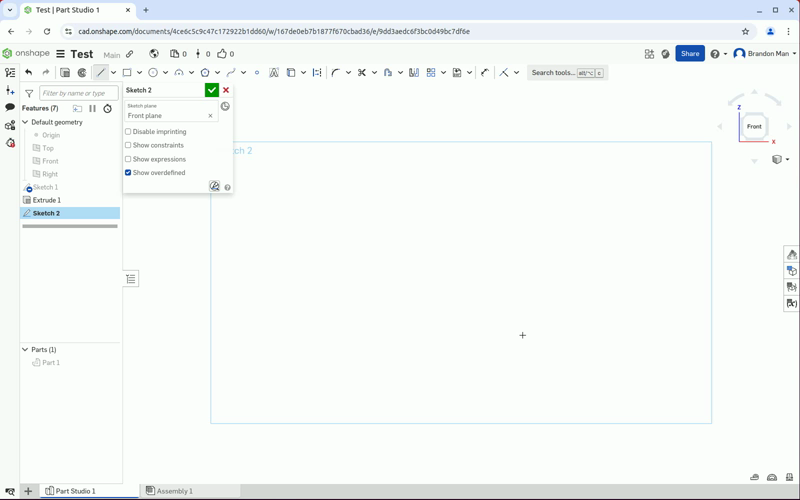
key_up(shift)
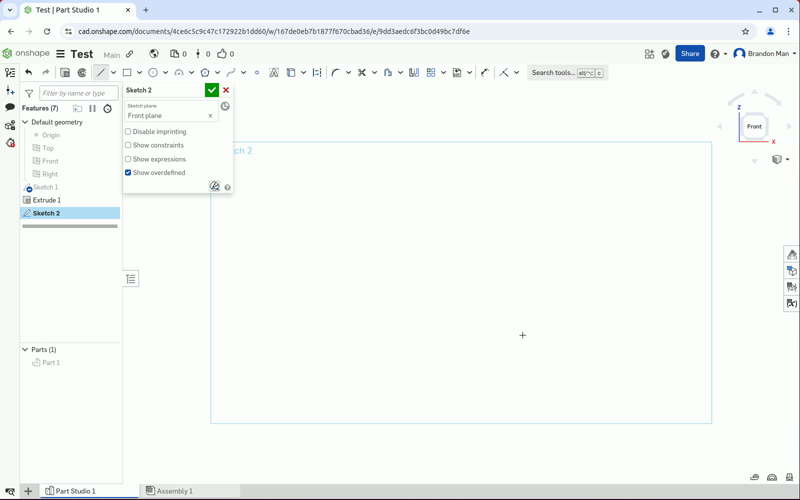
key_down(shift)
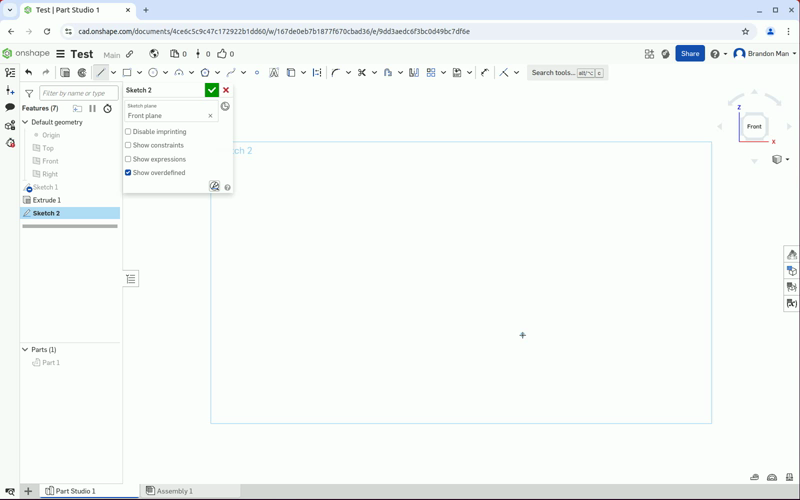
mouse_move(552, 334)
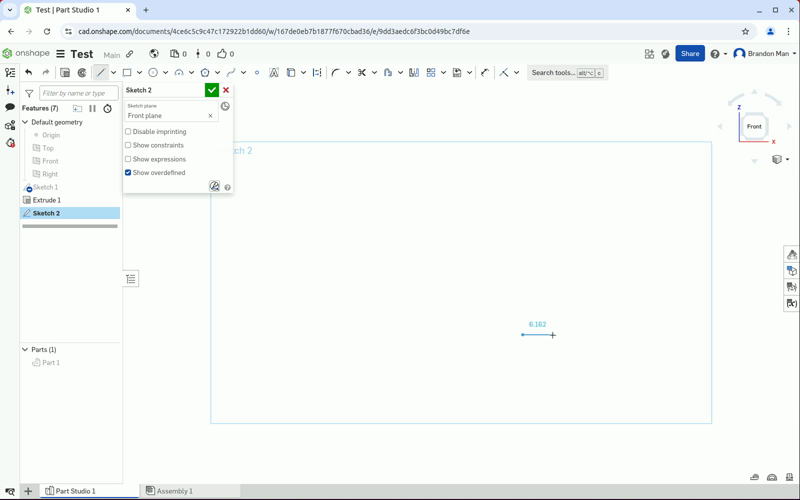
mouse_move(573, 334)
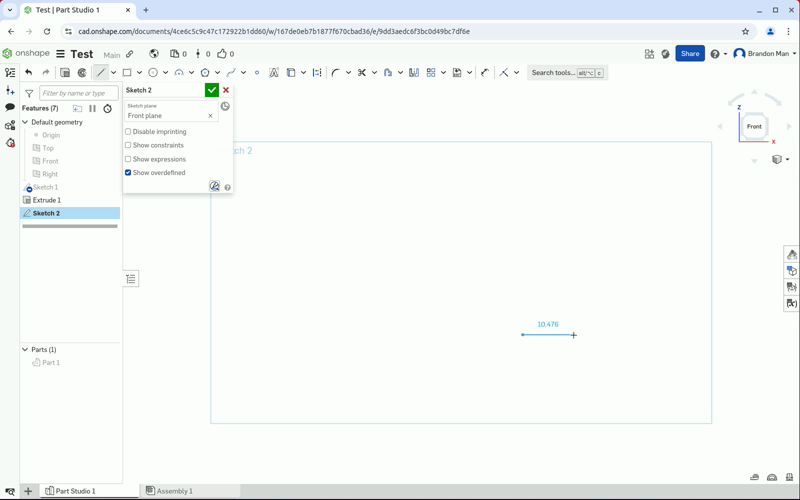
click(573, 334)
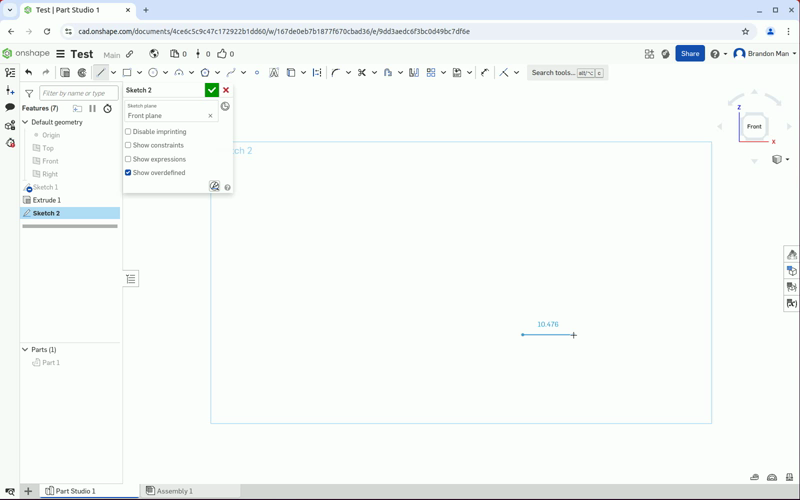
key_up(shift)
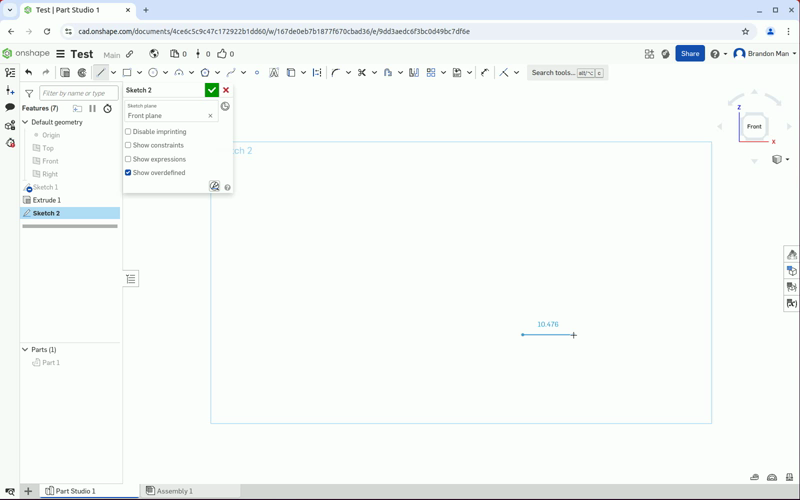
key_down(shift)
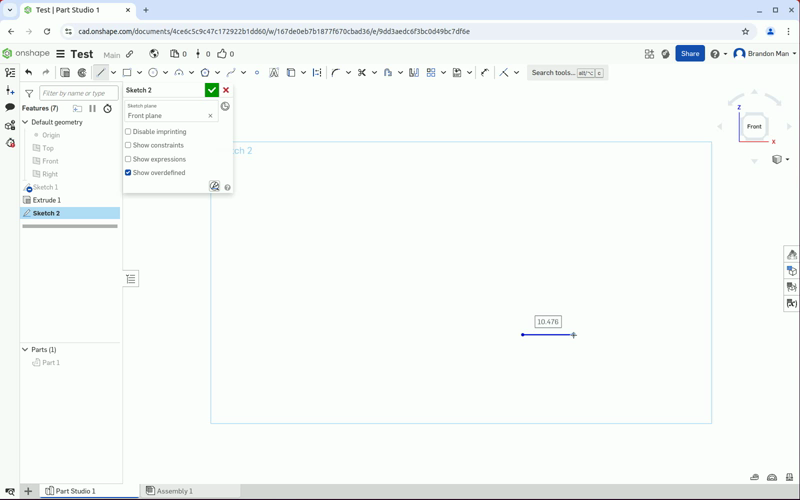
mouse_move(573, 228)
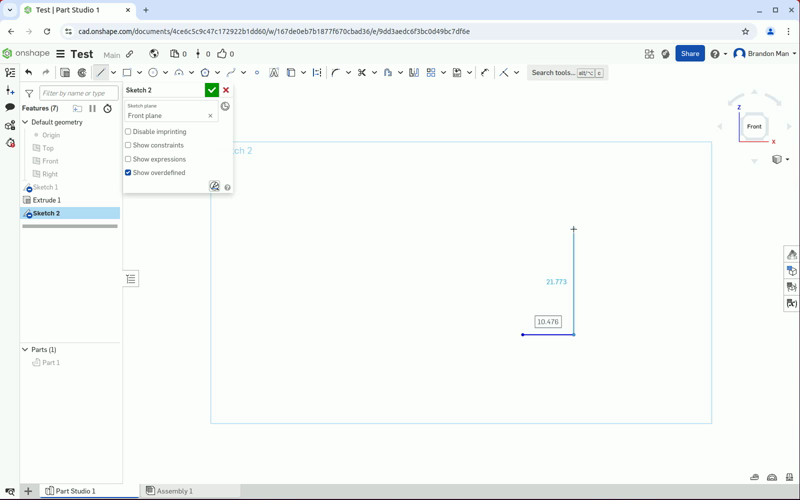
click(573, 228)
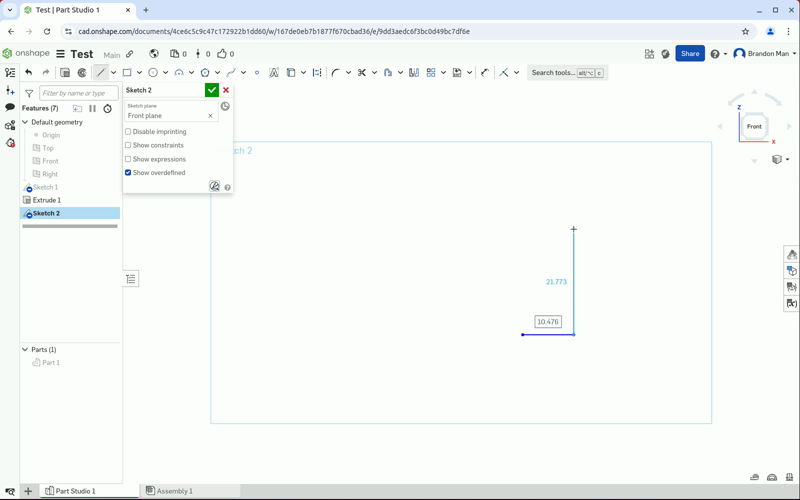
key_up(shift)
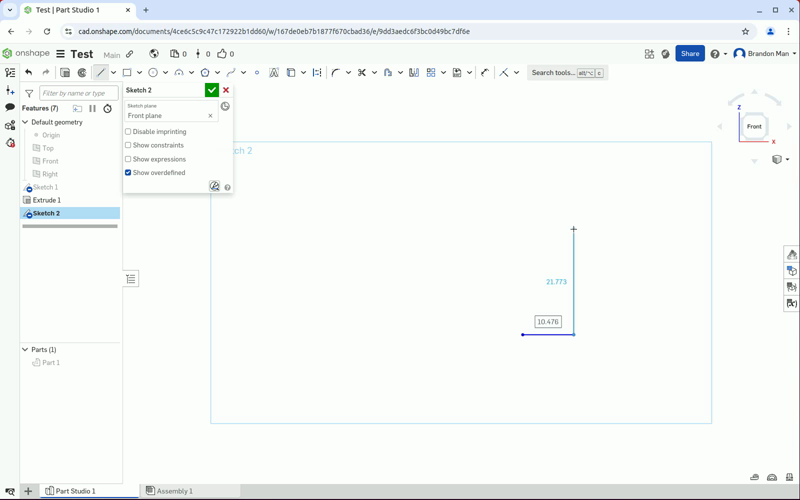
key_down(shift)
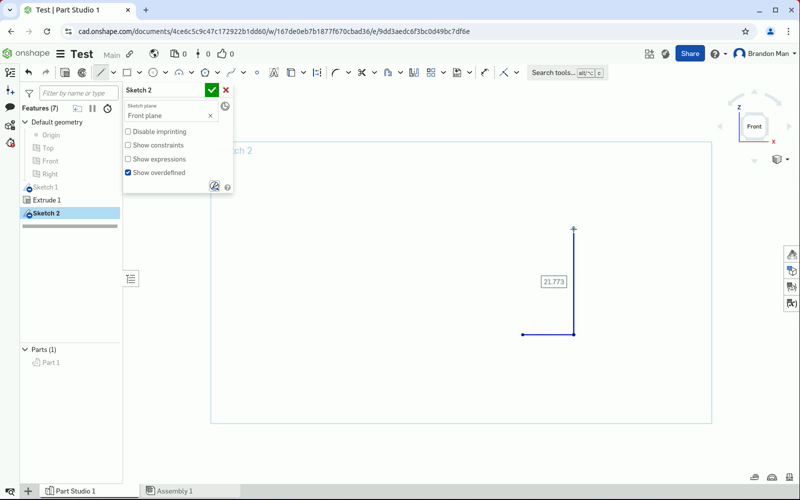
mouse_move(589, 228)
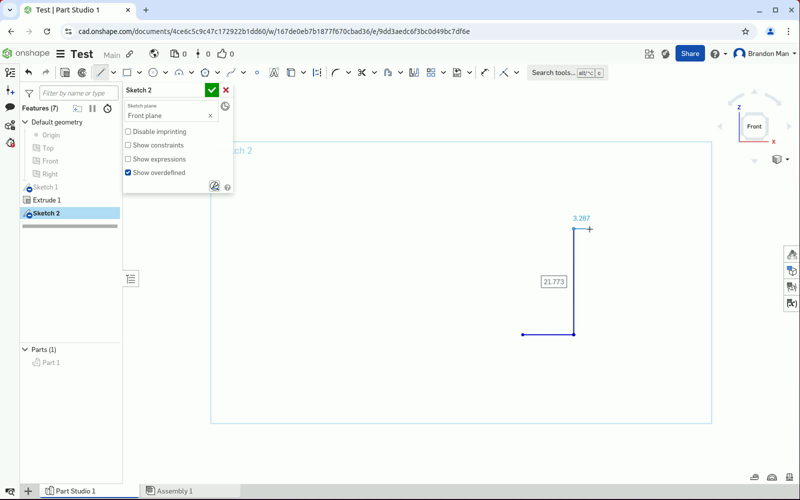
mouse_move(522, 228)
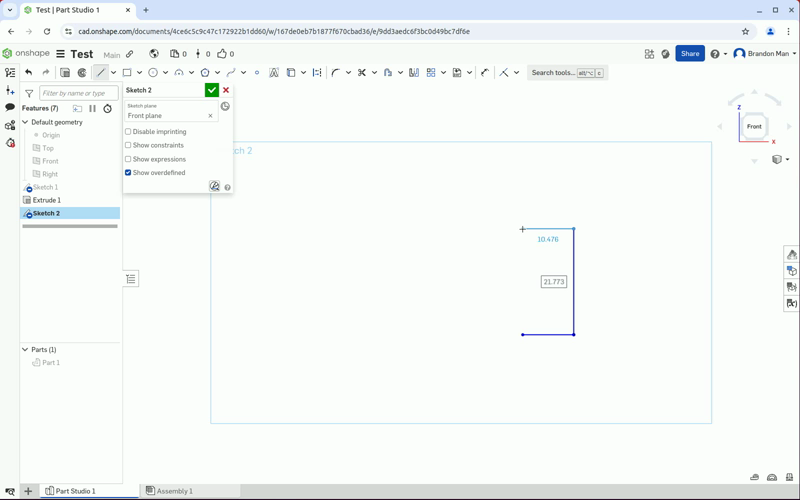
click(522, 228)
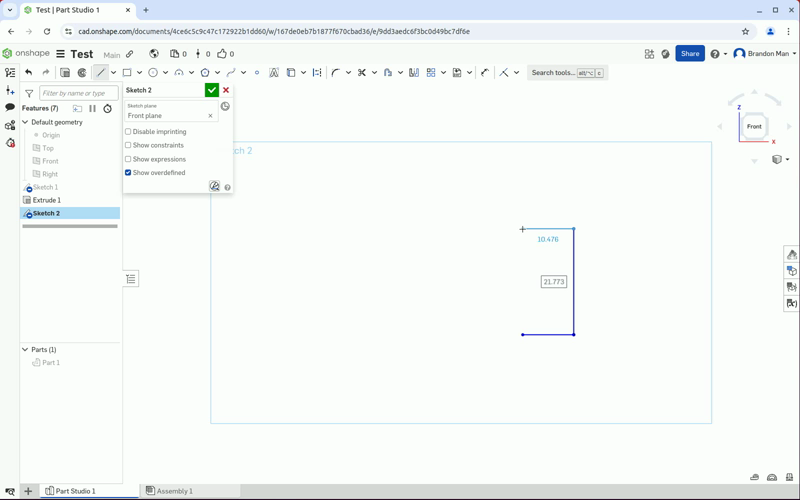
key_up(shift)
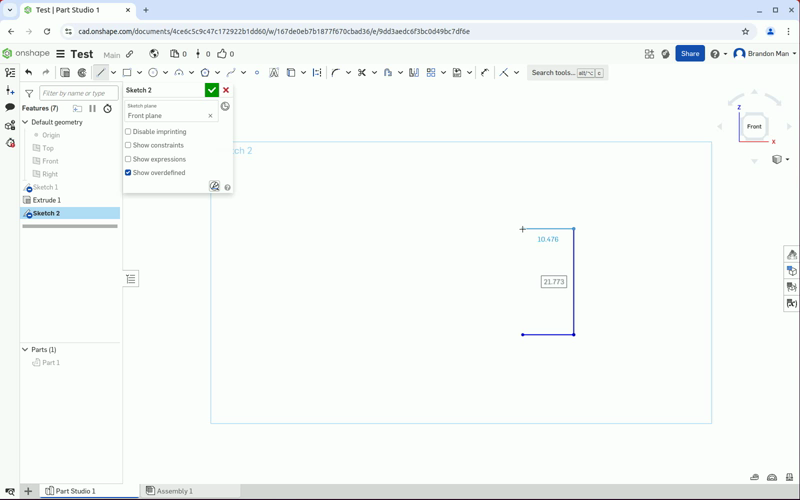
key_down(shift)
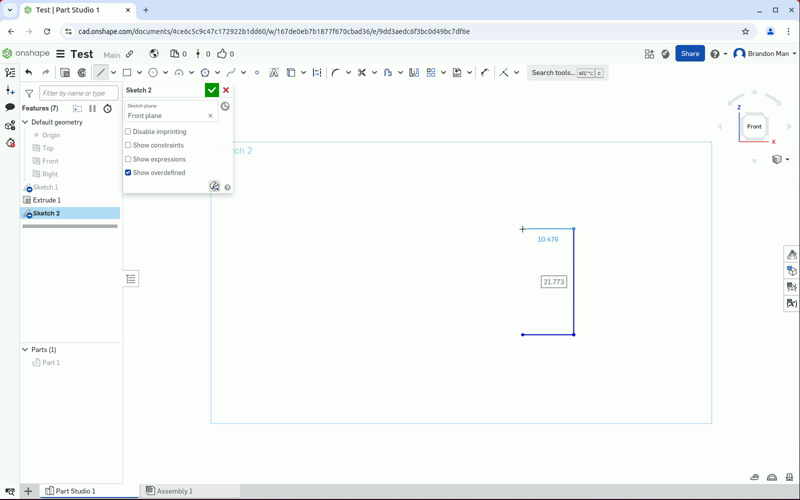
mouse_move(522, 334)
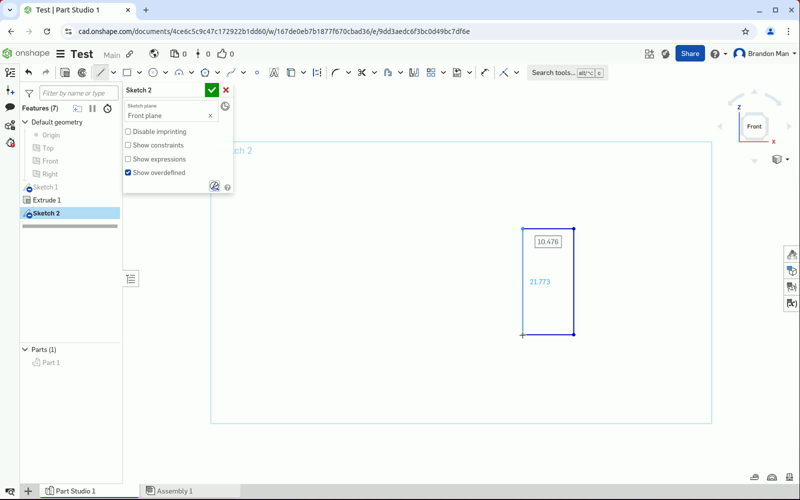
key_up(shift)
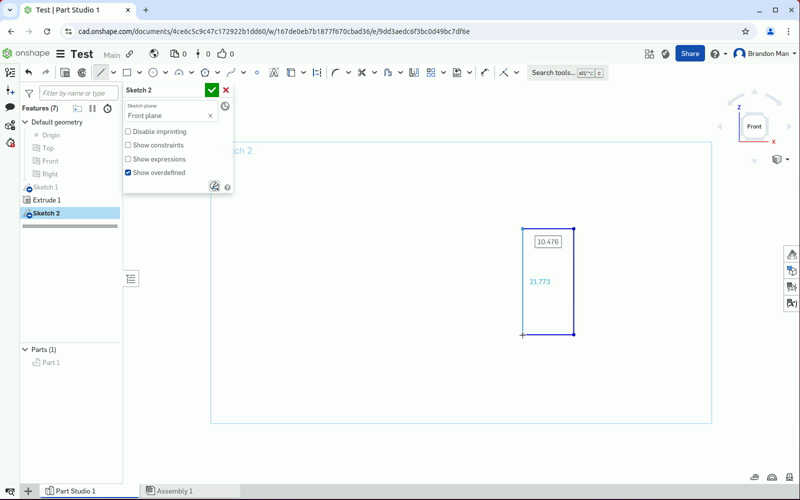
click(522, 334)
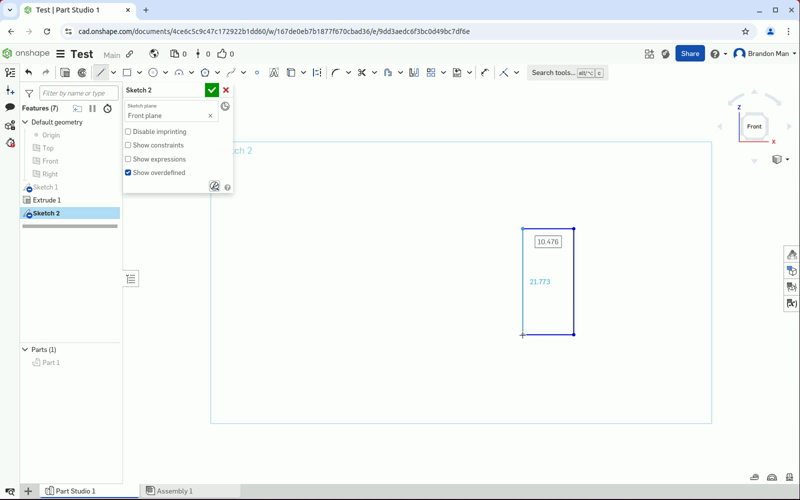
key(esc)
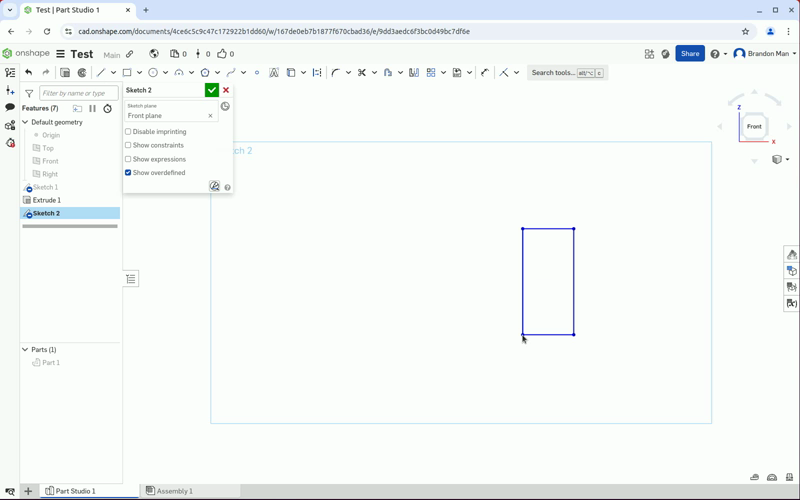
mouse_move(547, 296)
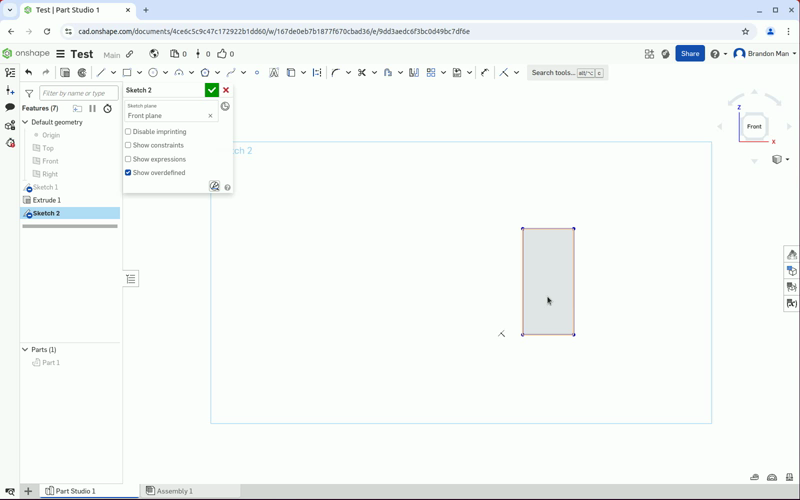
click(547, 296)
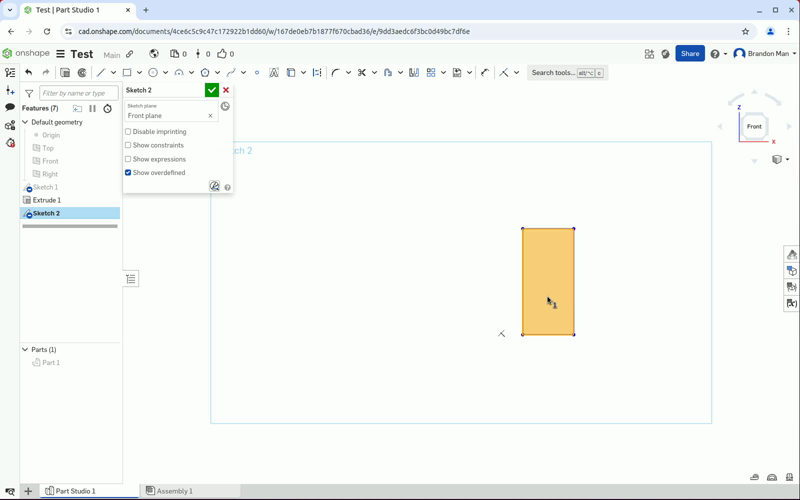
mouse_move(73, 352)
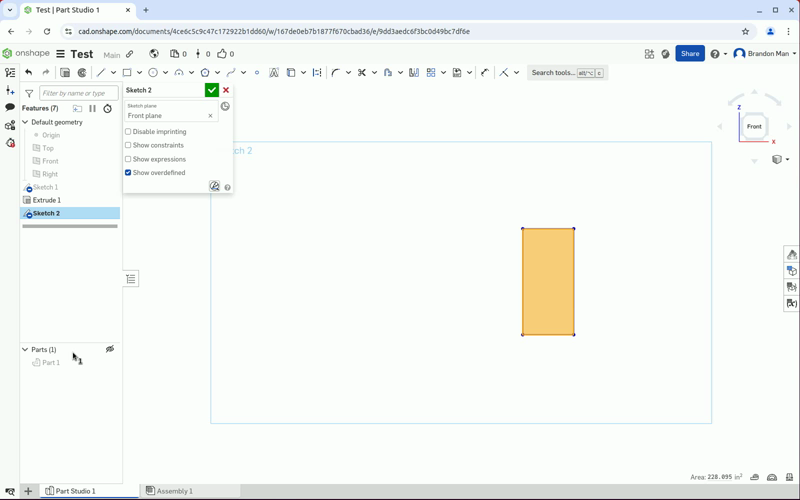
key(shift+y)
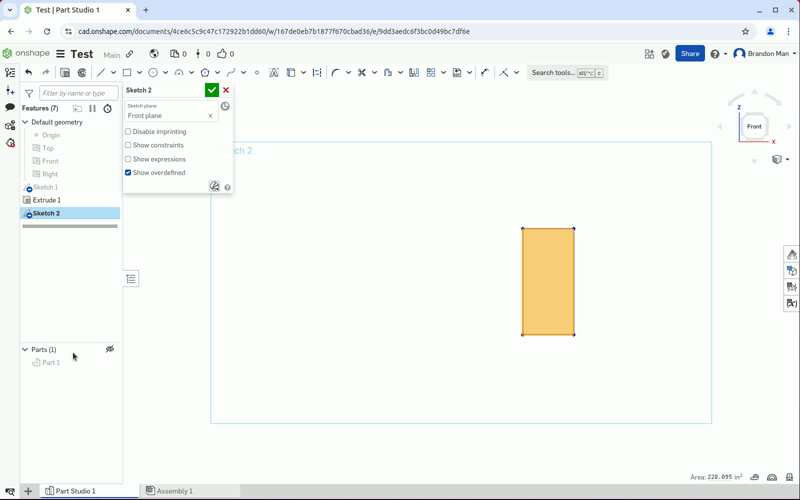
key(shift+e)
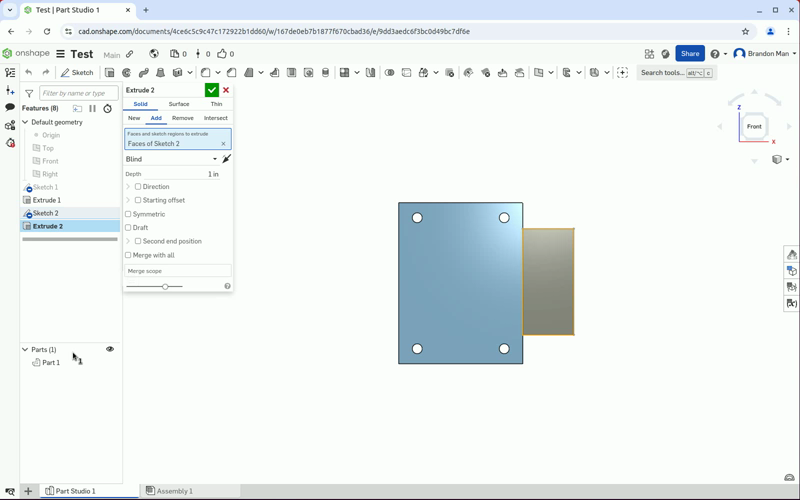
mouse_move(143, 106)
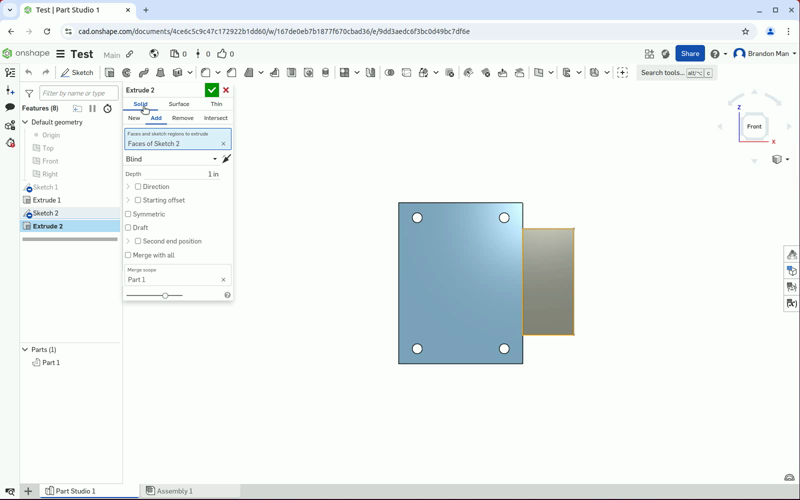
click(143, 106)
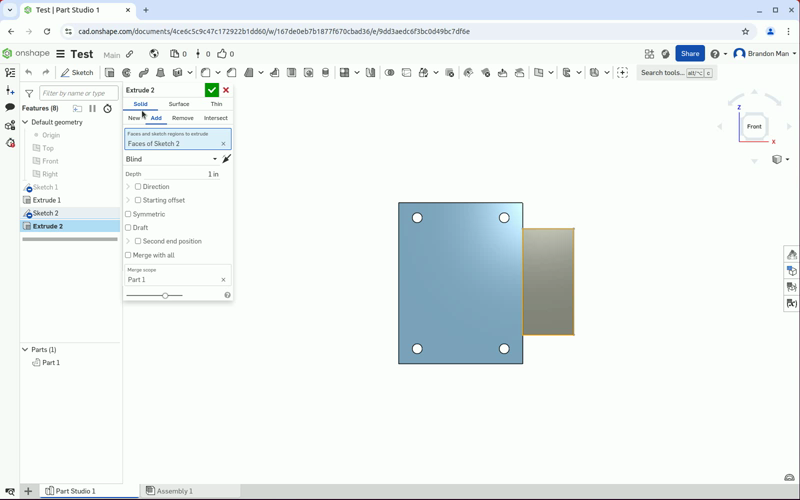
mouse_move(137, 120)
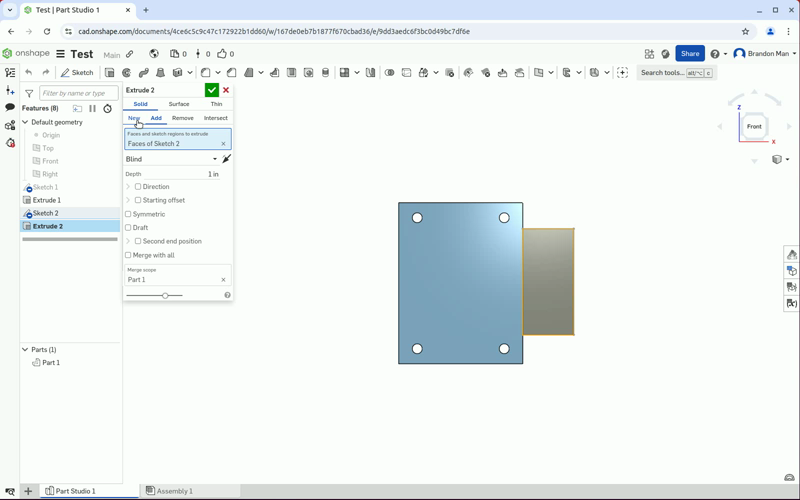
click(137, 120)
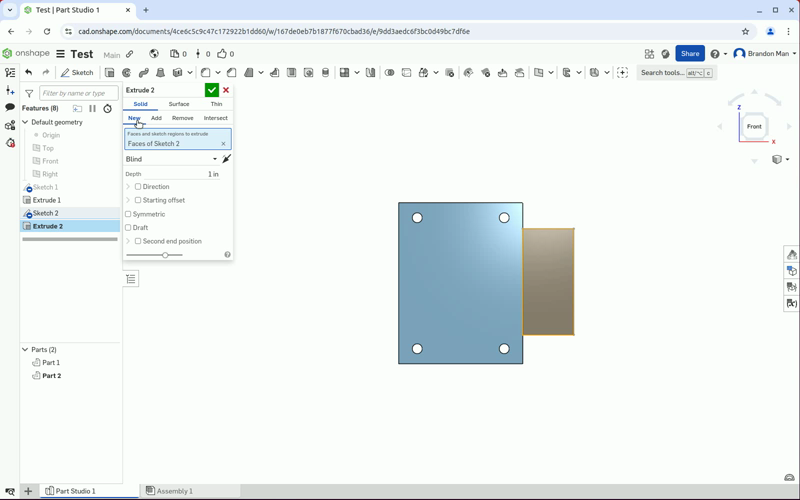
key(tab, 4)
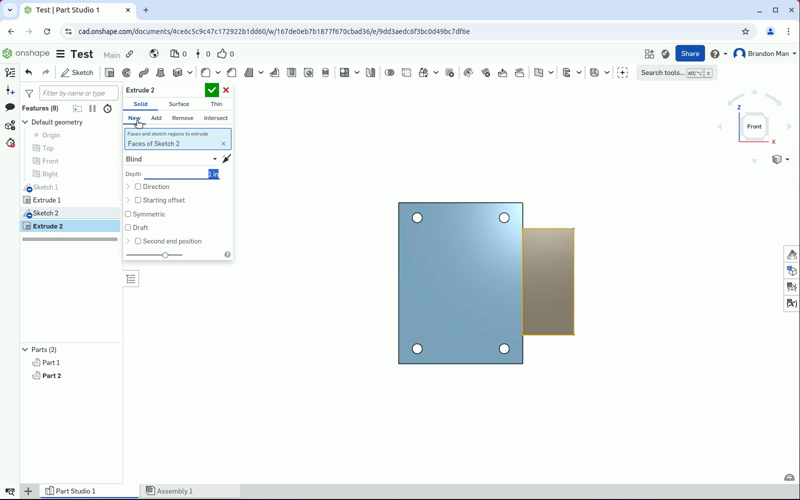
text(3.129)
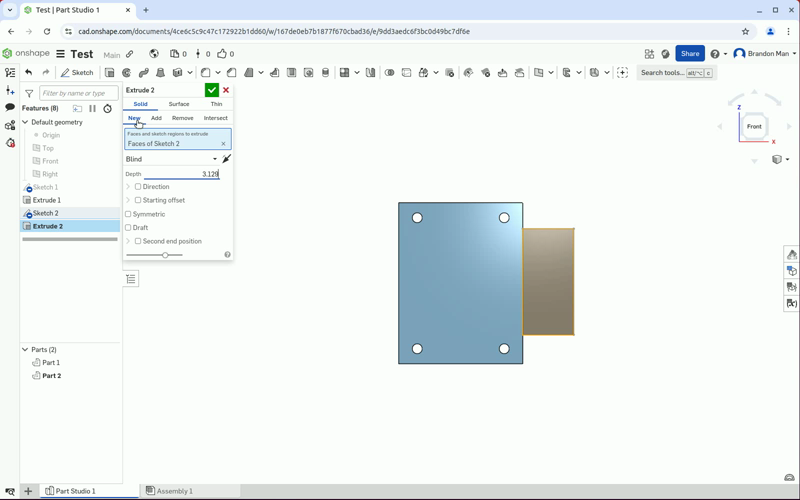
key(enter)
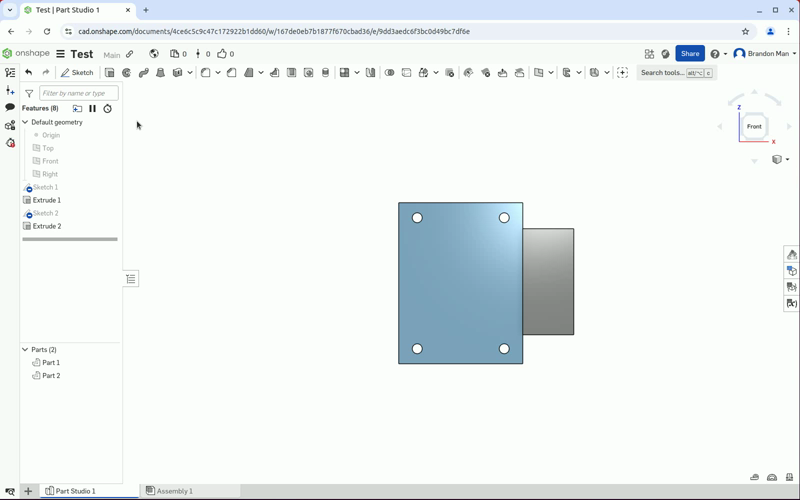
key(shift+h)
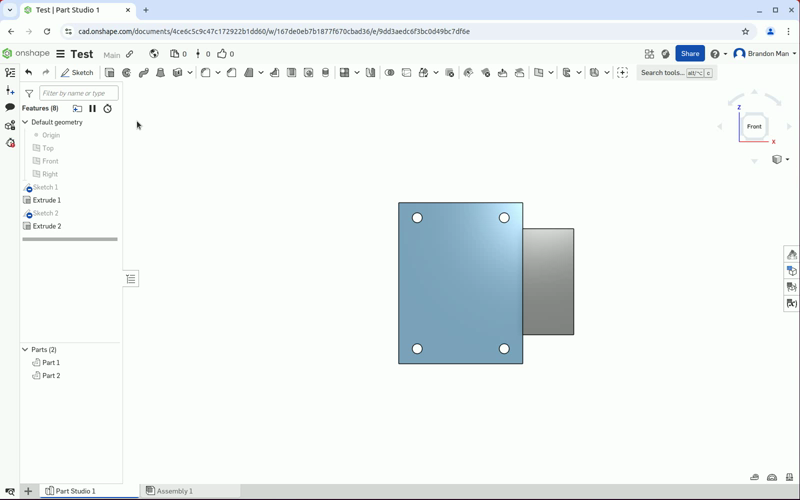
key(shift+h)
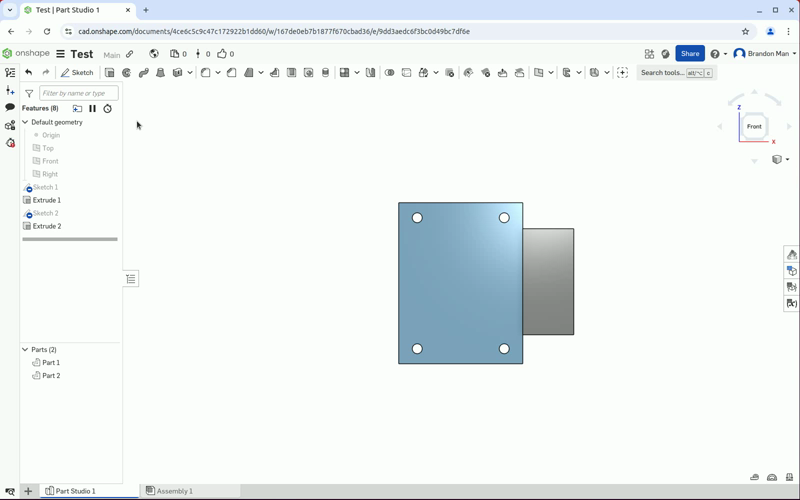
mouse_move(73, 189)
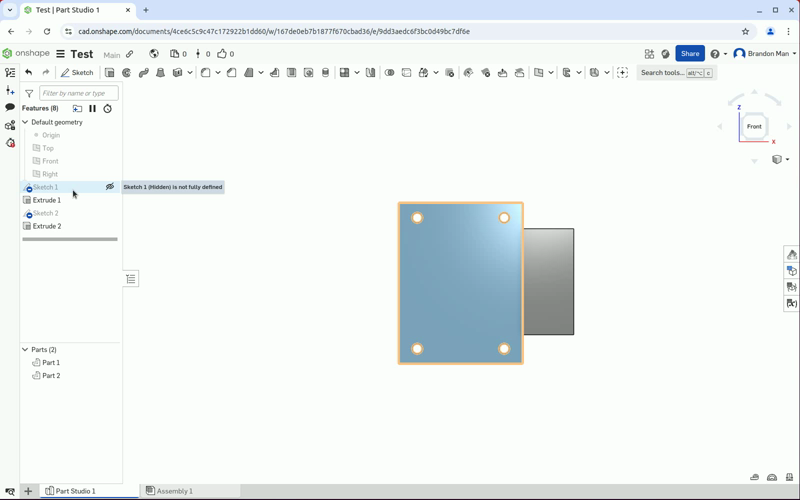
click(73, 189)
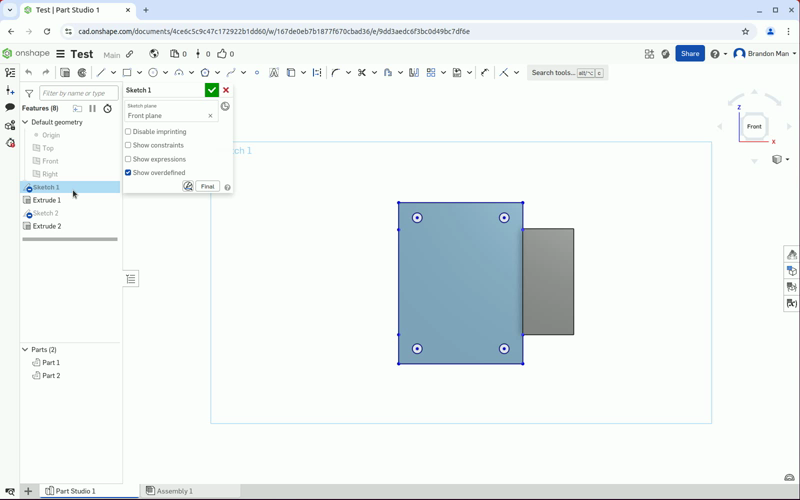
mouse_move(229, 92)
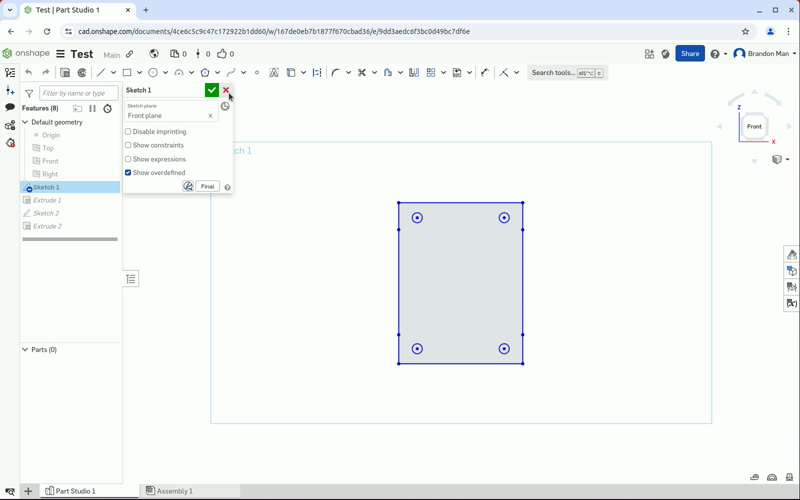
click(229, 92)
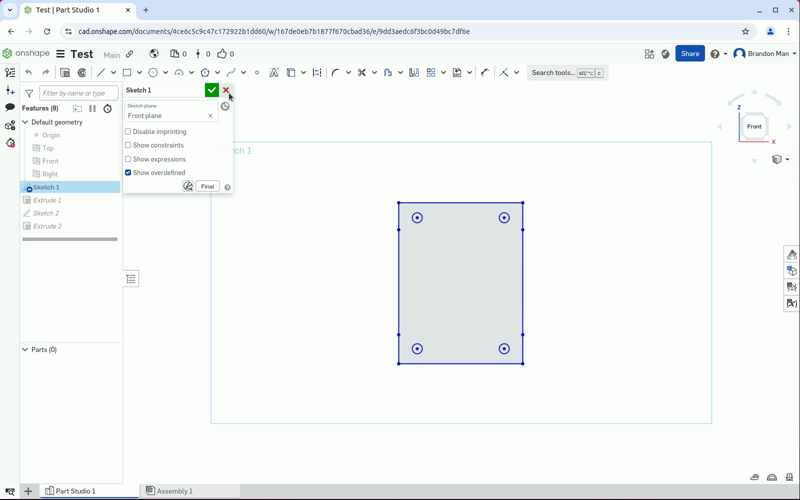
key(shift+s)
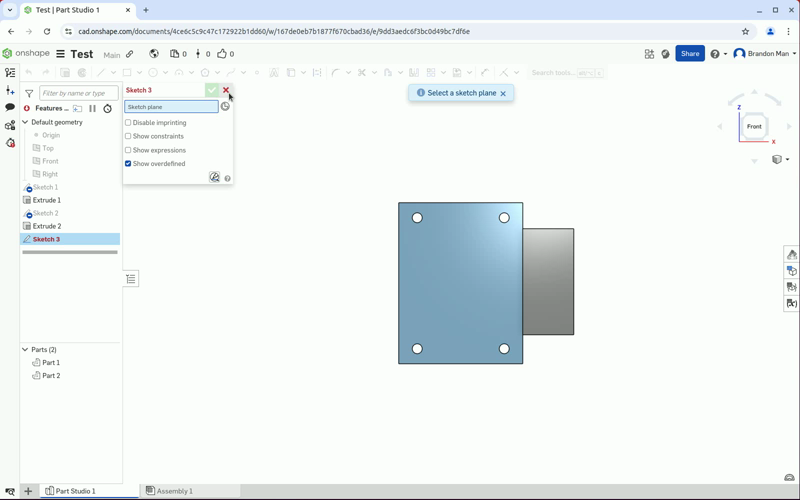
mouse_move(73, 163)
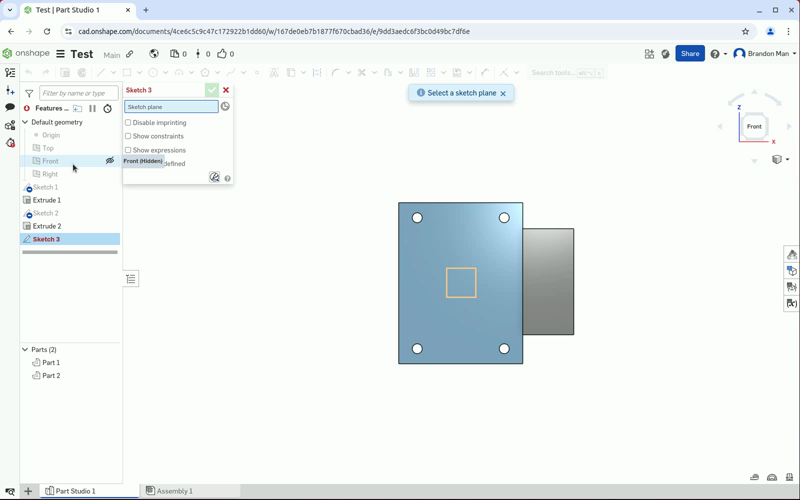
click(73, 163)
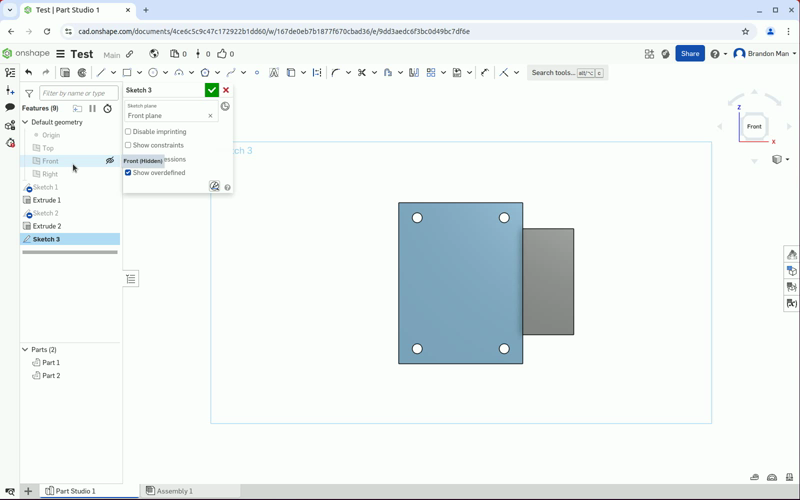
mouse_move(73, 352)
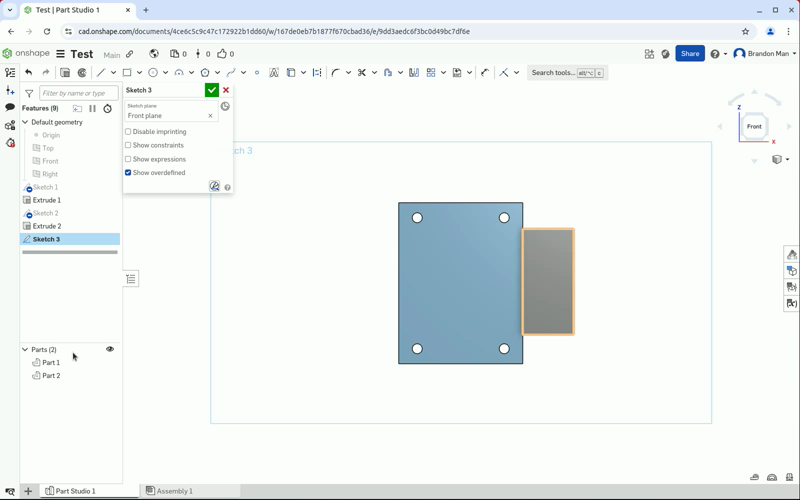
key(y)
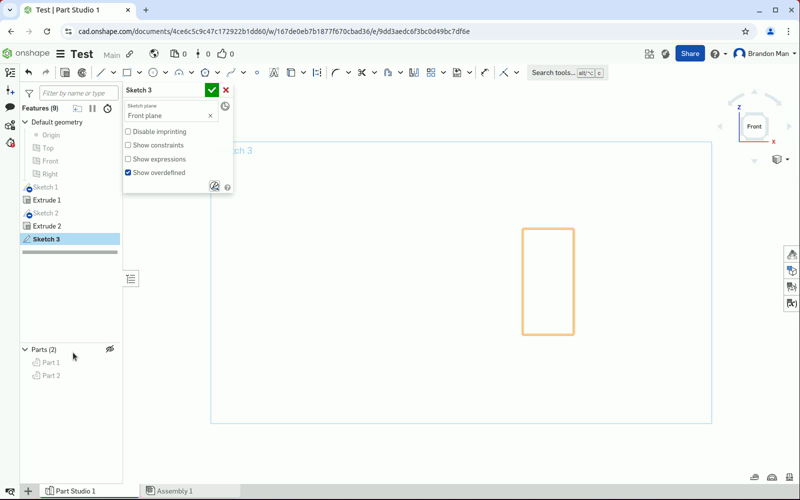
key(l)
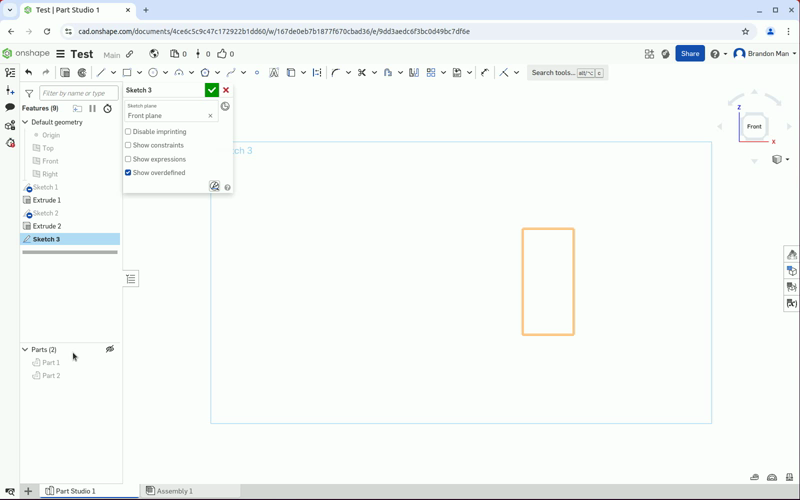
key_down(shift)
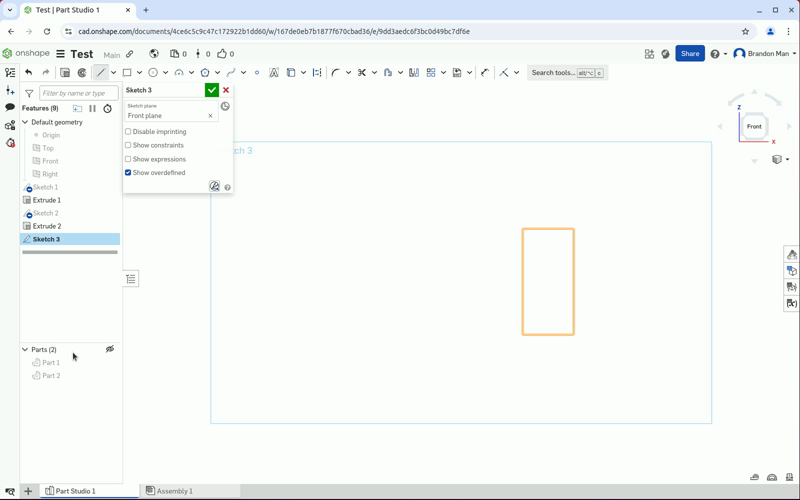
mouse_move(348, 334)
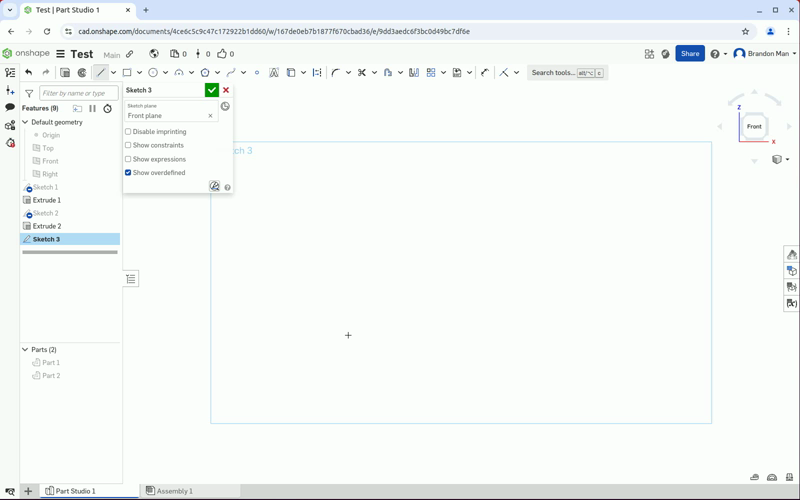
click(348, 334)
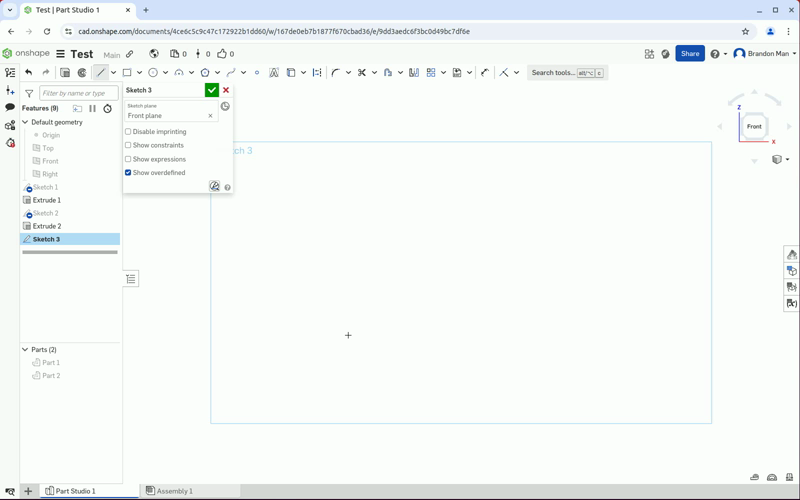
key_up(shift)
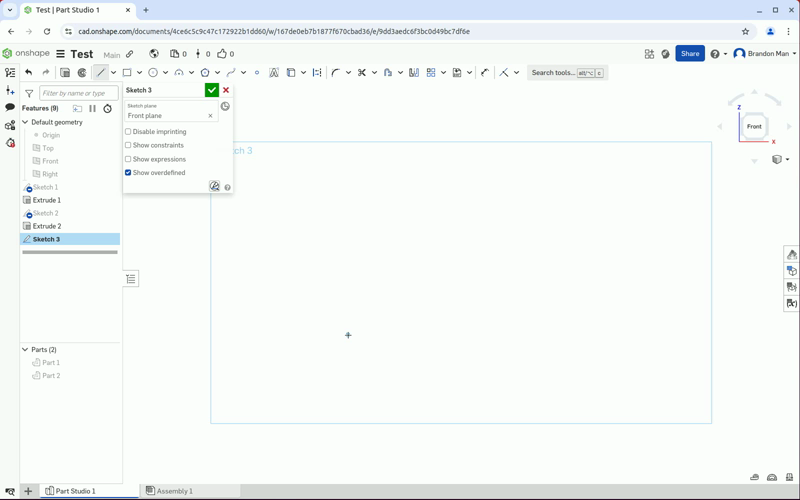
key_down(shift)
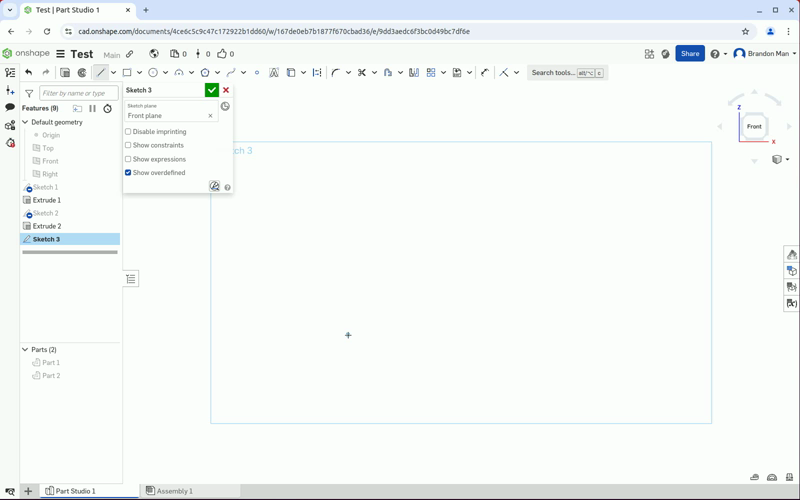
mouse_move(378, 334)
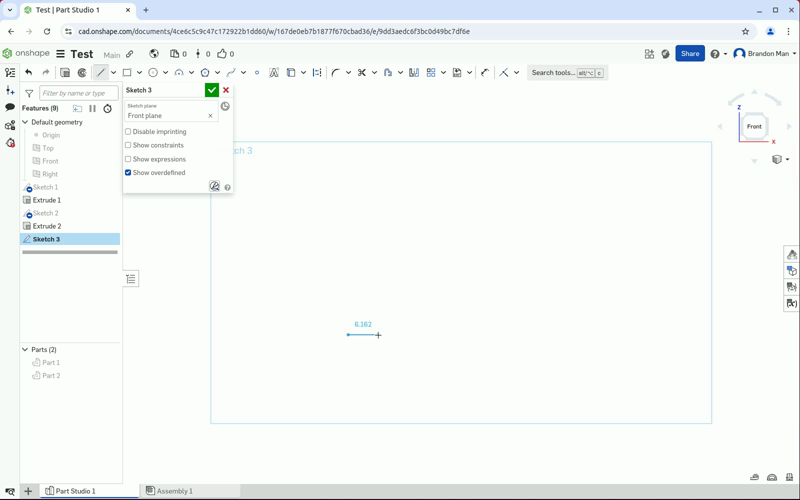
mouse_move(399, 334)
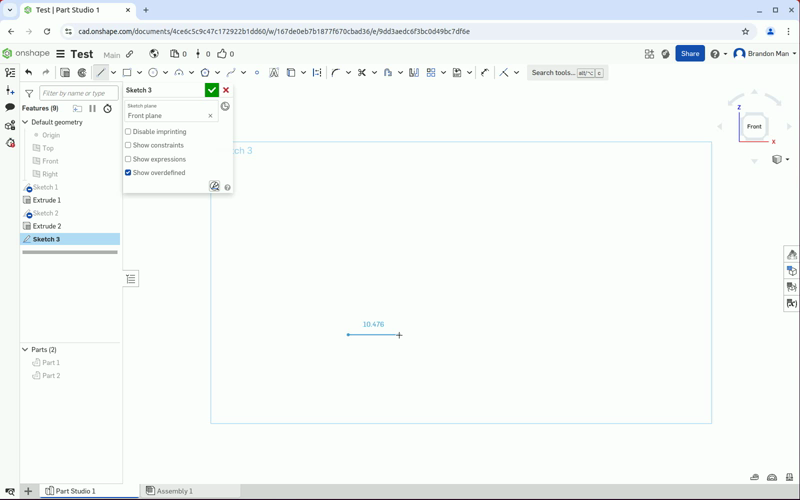
click(399, 334)
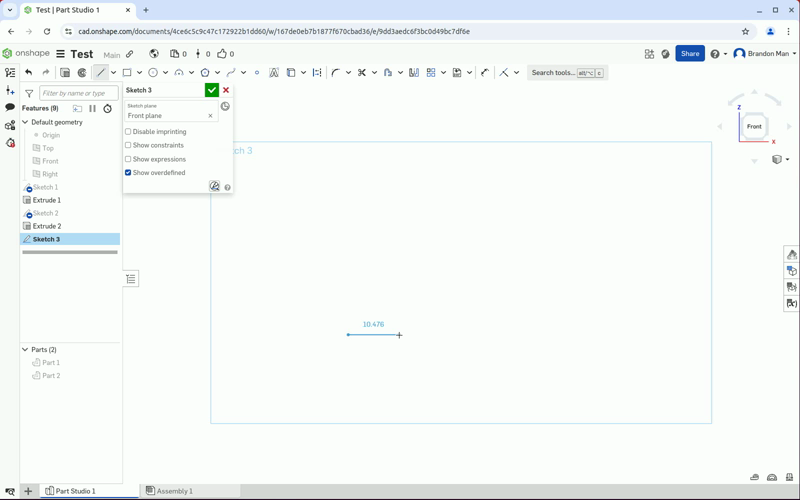
key_up(shift)
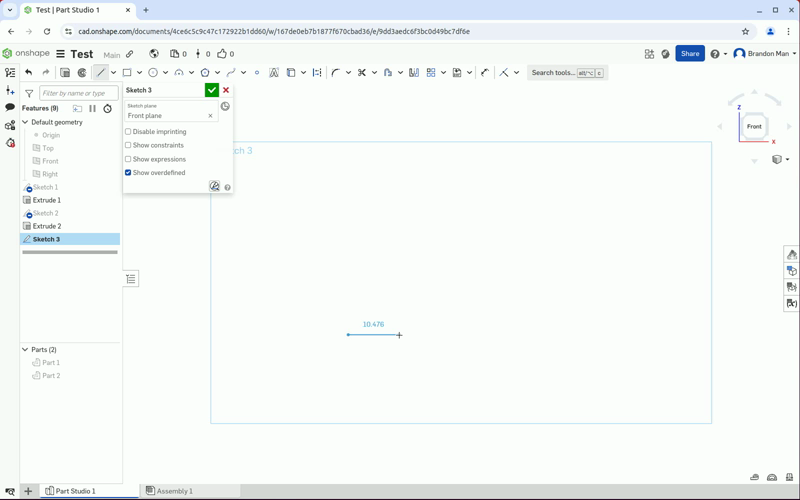
key_down(shift)
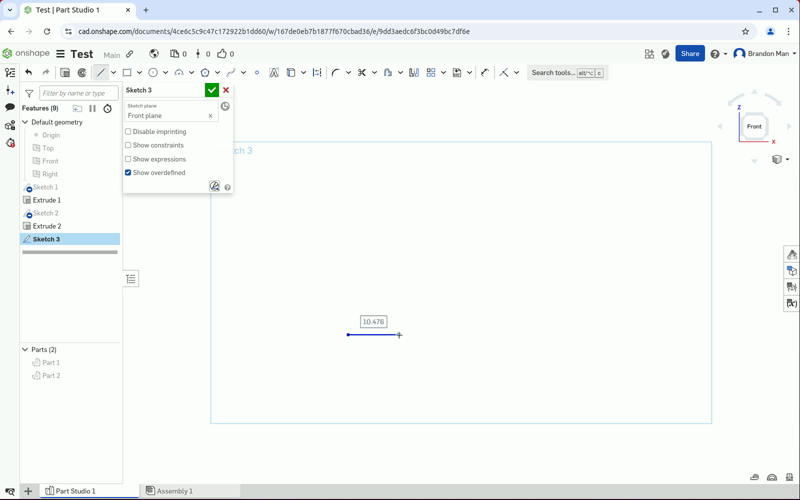
mouse_move(399, 228)
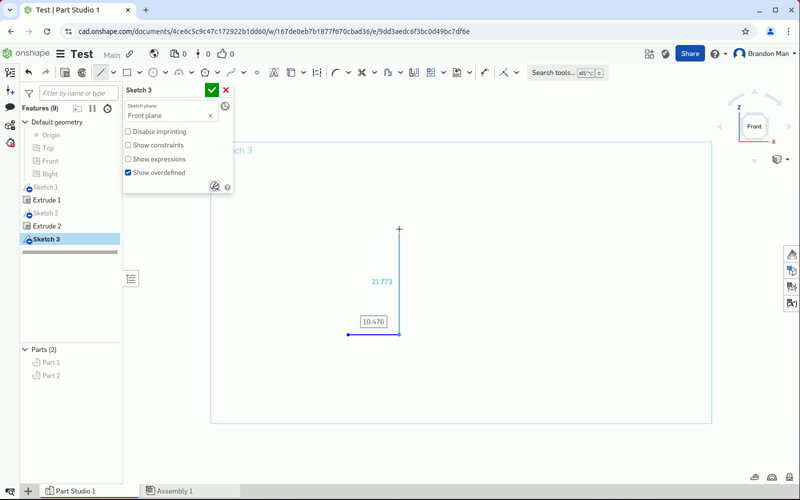
click(399, 228)
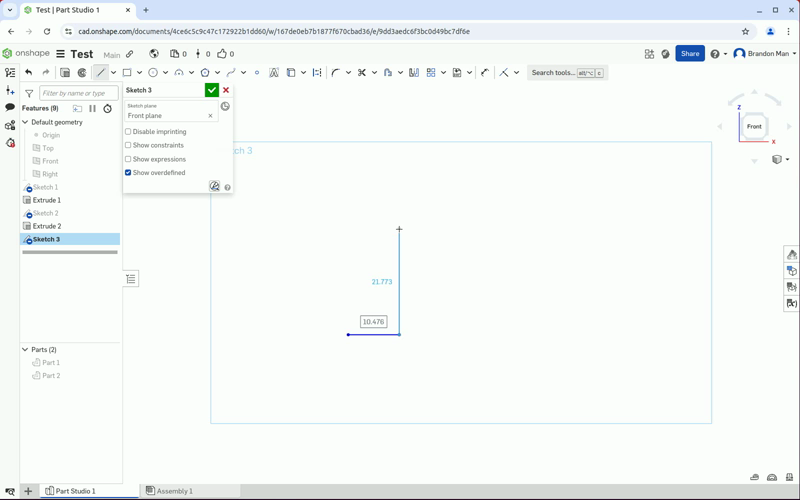
key_up(shift)
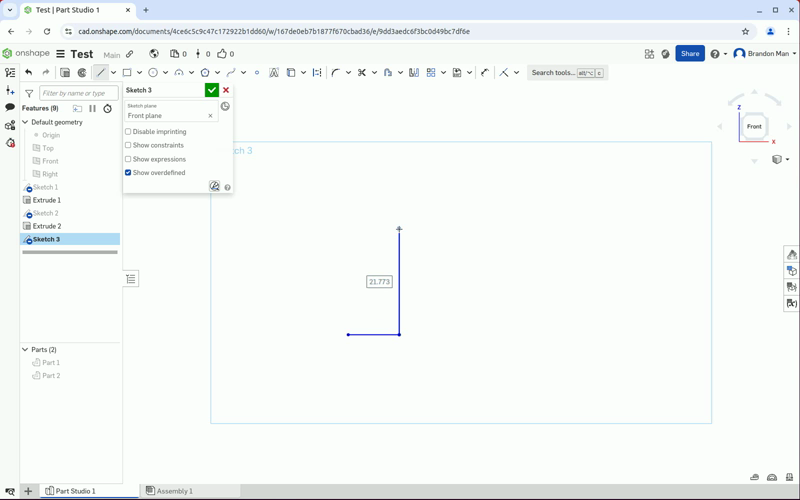
key_down(shift)
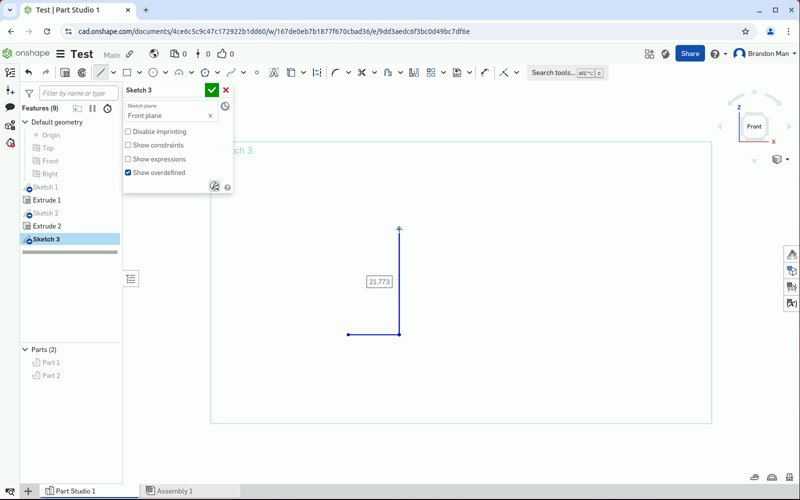
mouse_move(429, 228)
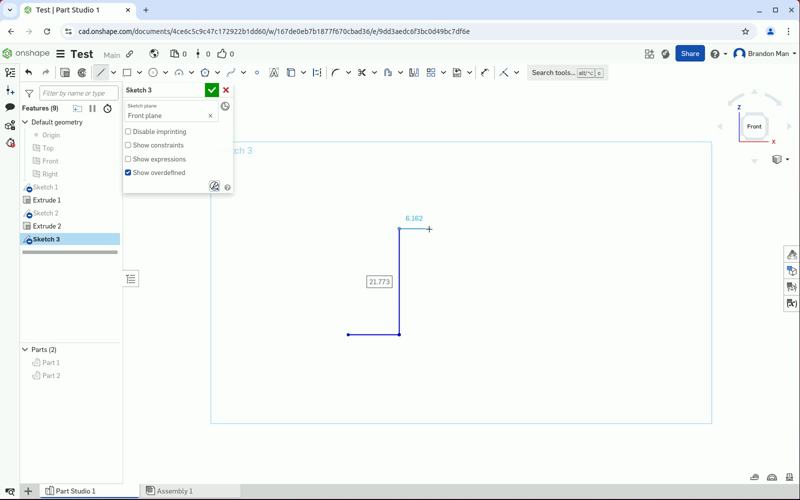
mouse_move(348, 228)
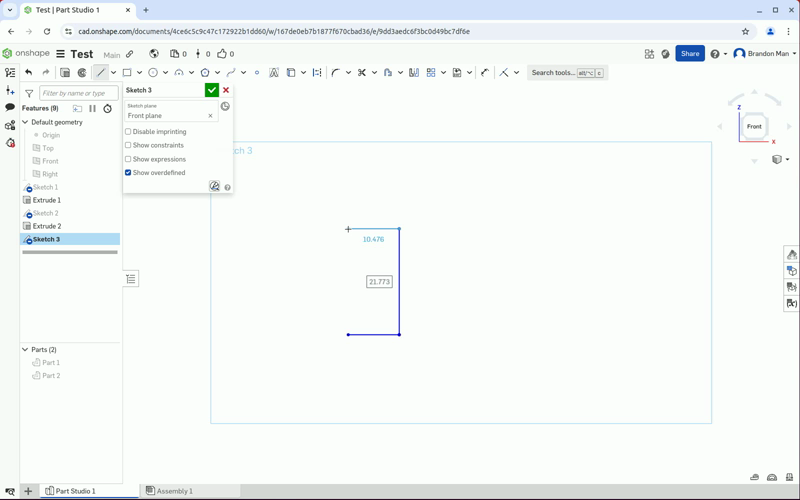
click(348, 228)
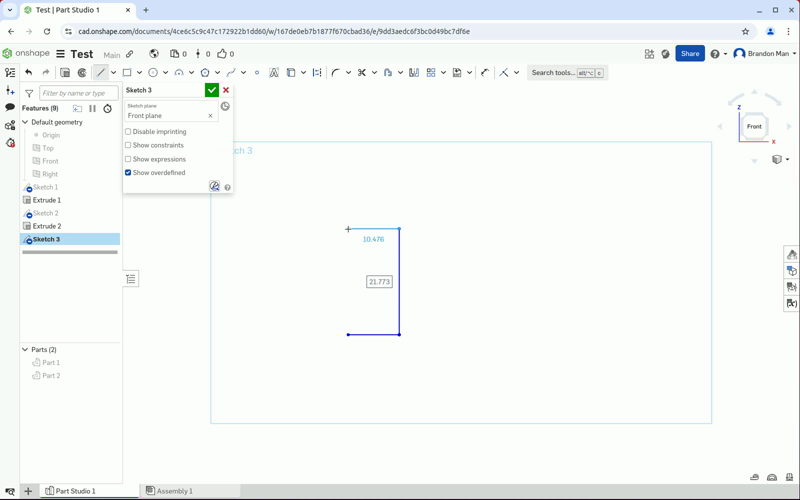
key_up(shift)
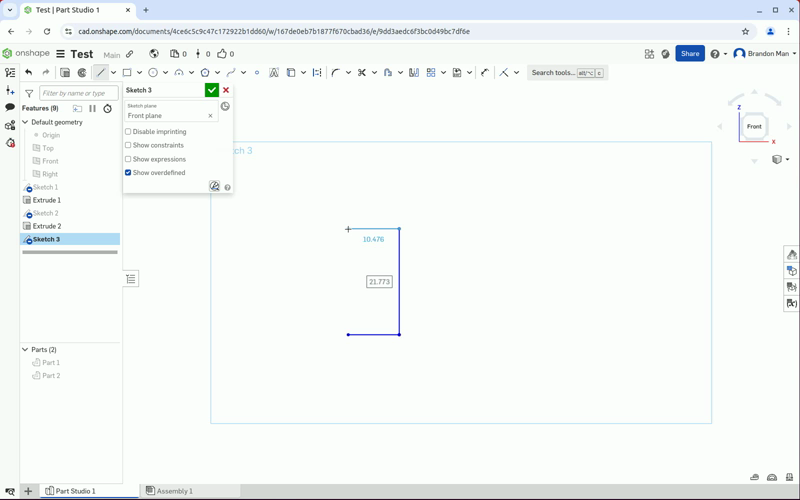
key_down(shift)
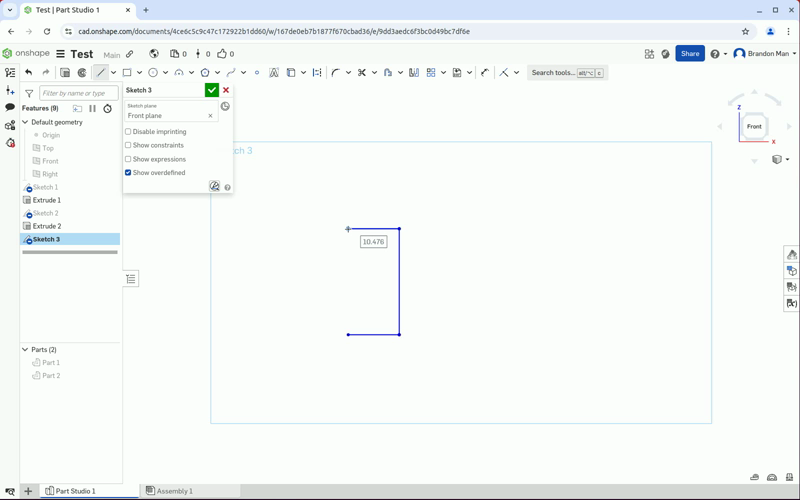
mouse_move(348, 334)
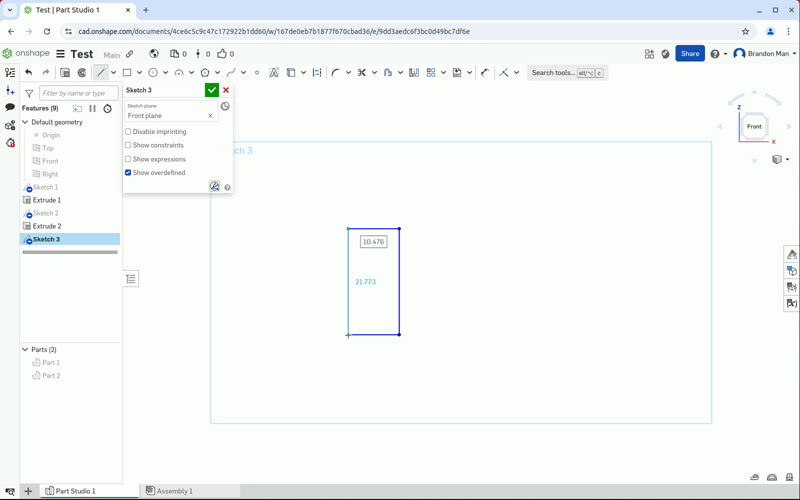
key_up(shift)
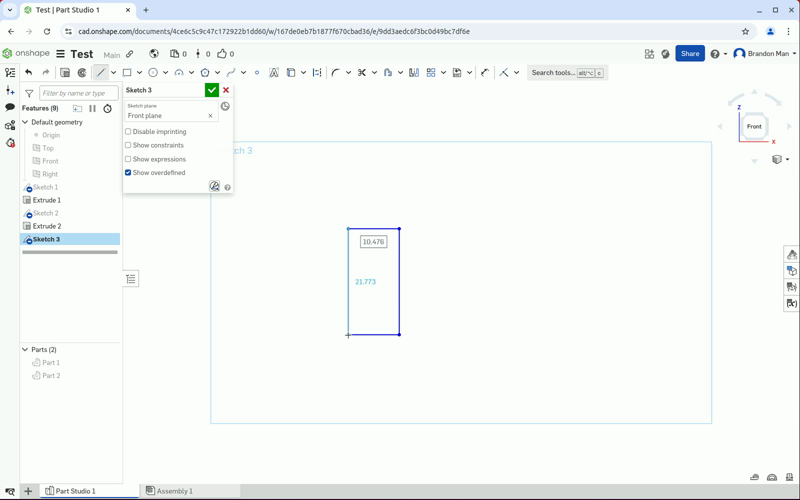
click(348, 334)
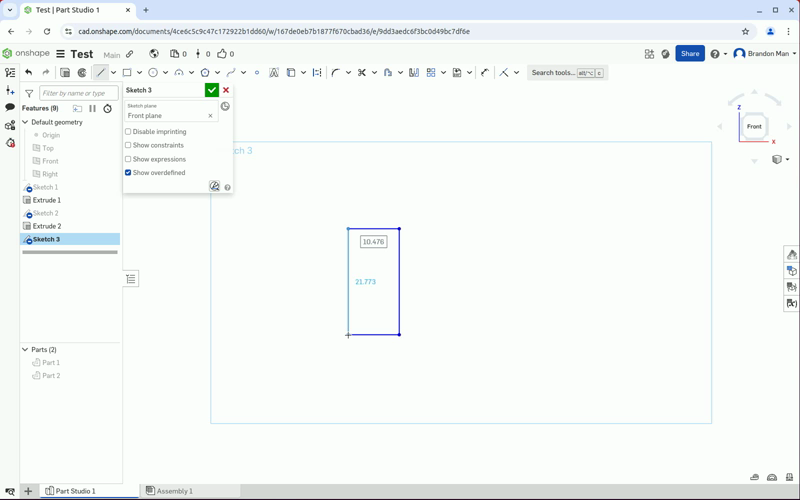
key(esc)
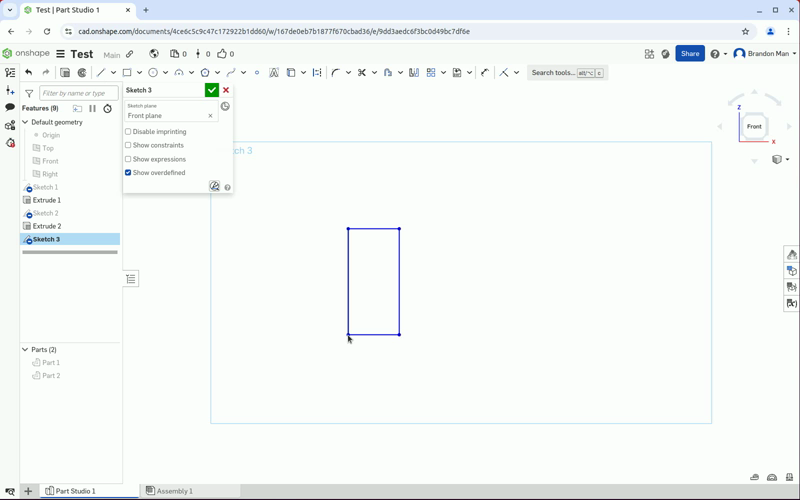
mouse_move(375, 276)
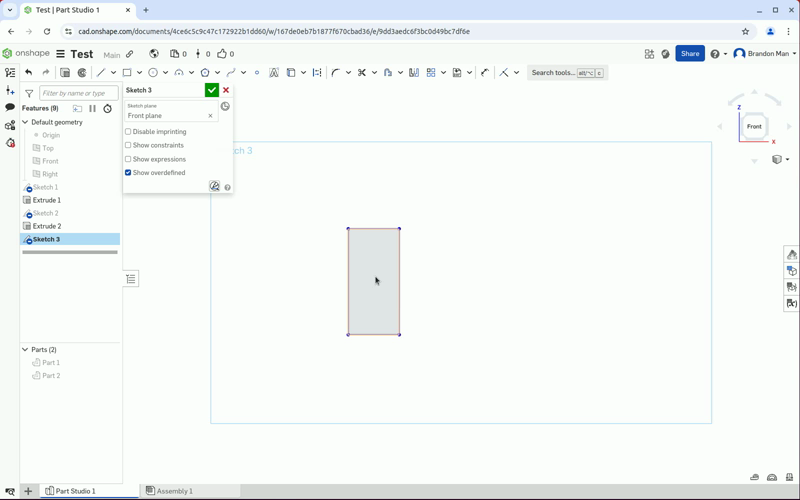
click(375, 276)
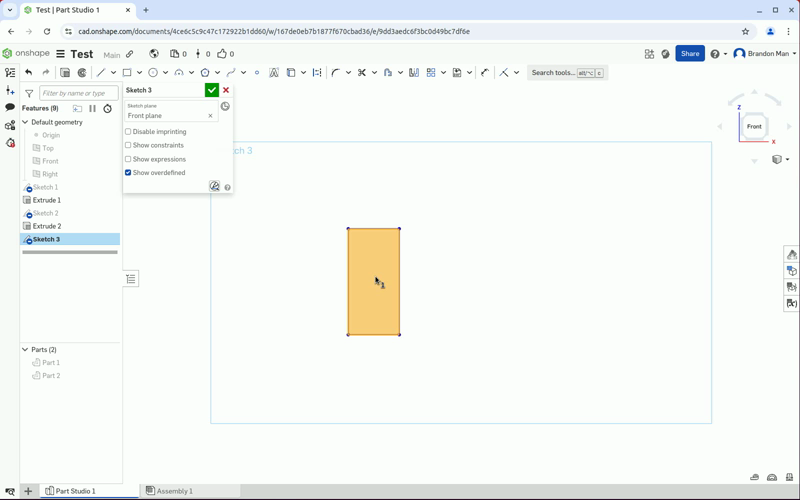
mouse_move(73, 352)
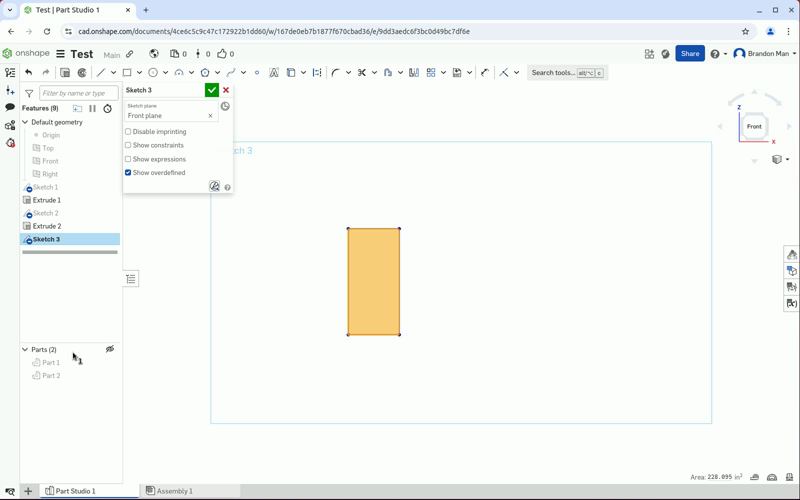
key(shift+y)
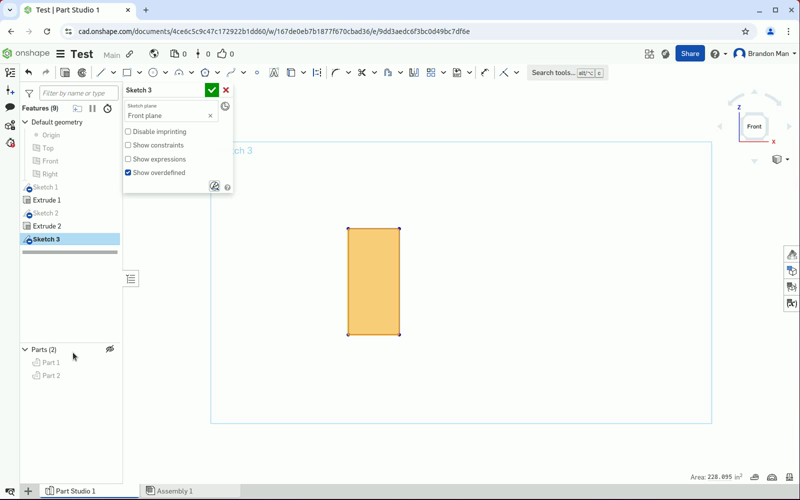
key(shift+e)
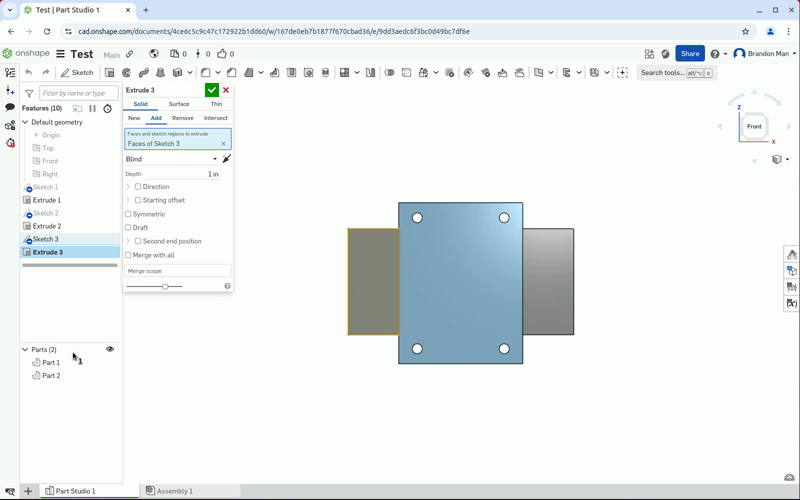
mouse_move(143, 106)
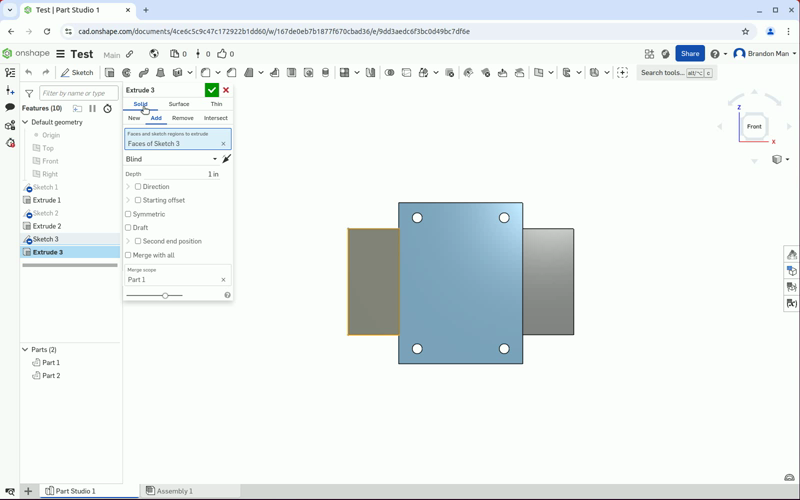
click(143, 106)
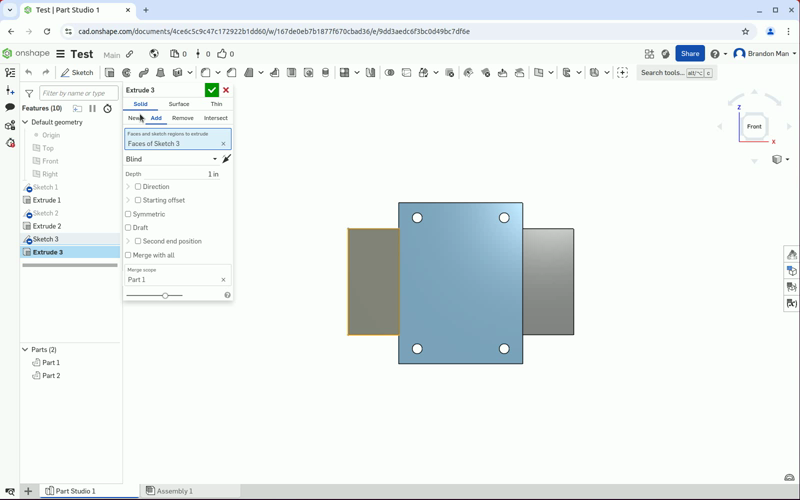
mouse_move(137, 120)
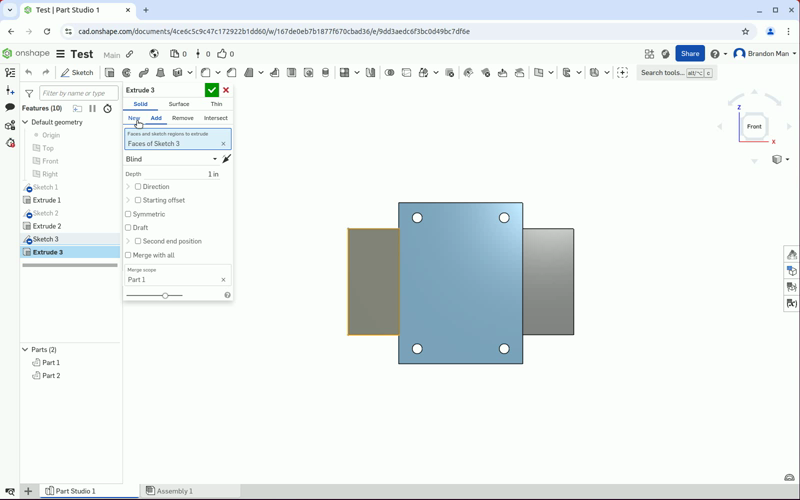
click(137, 120)
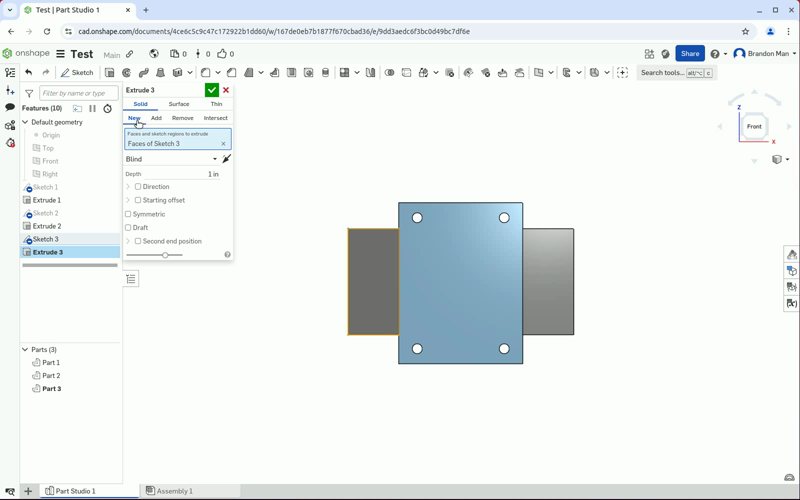
key(tab, 4)
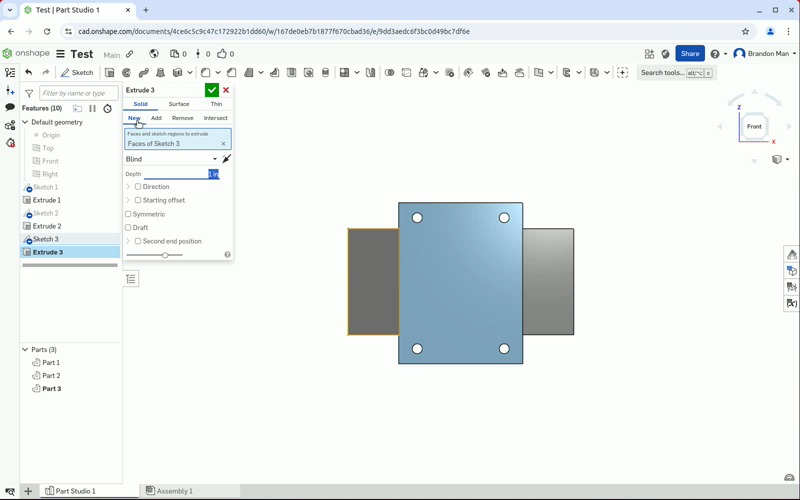
text(3.129)
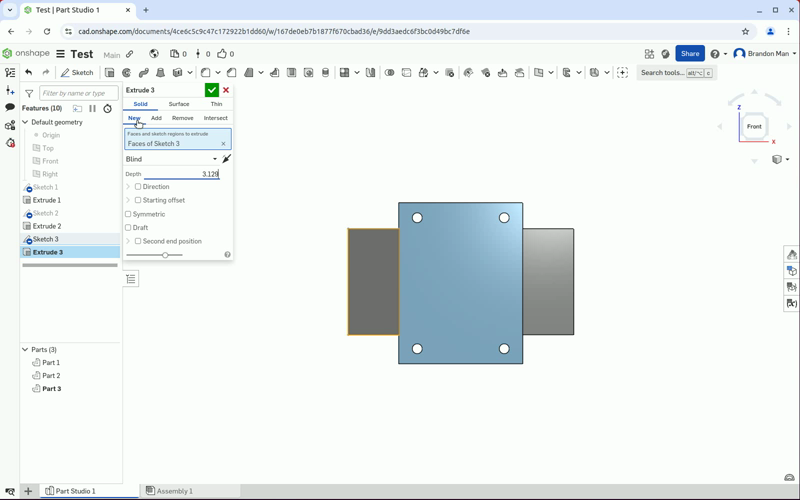
key(enter)
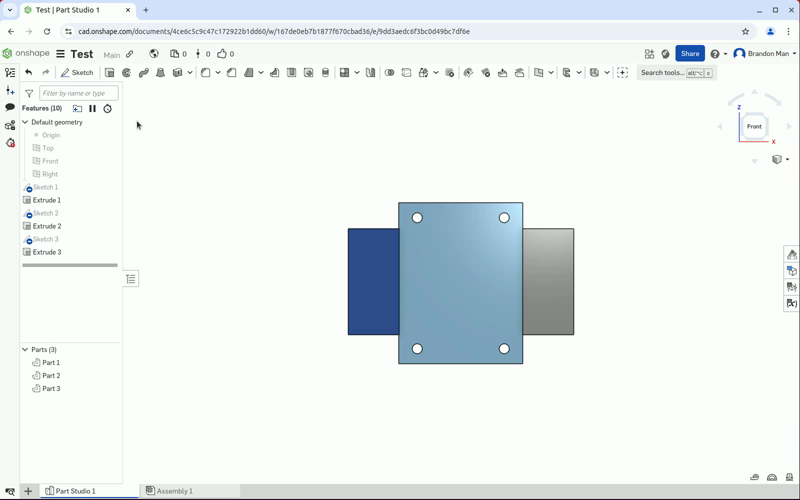
key(shift+h)
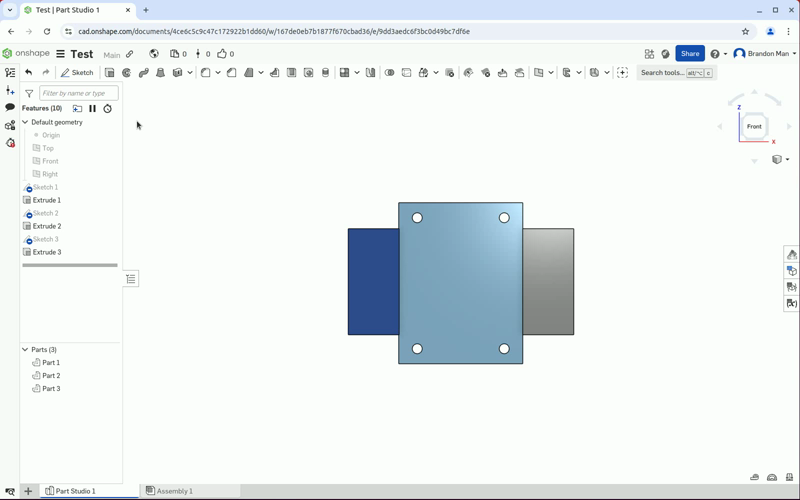
key(shift+h)
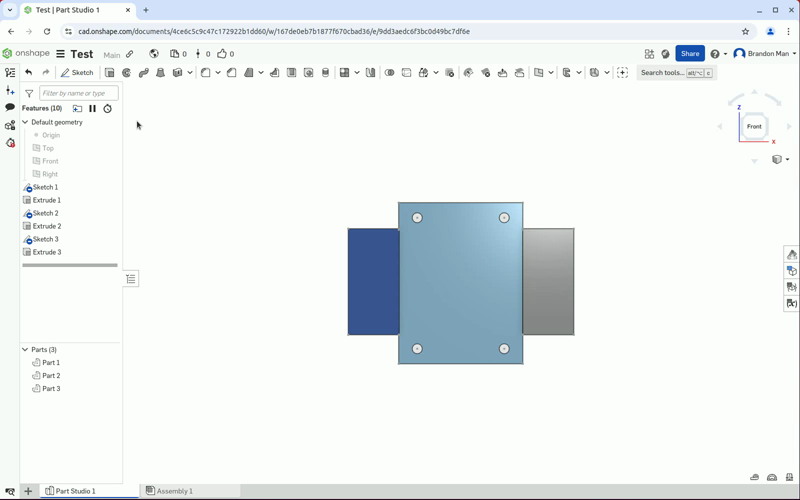
key(shift+7)
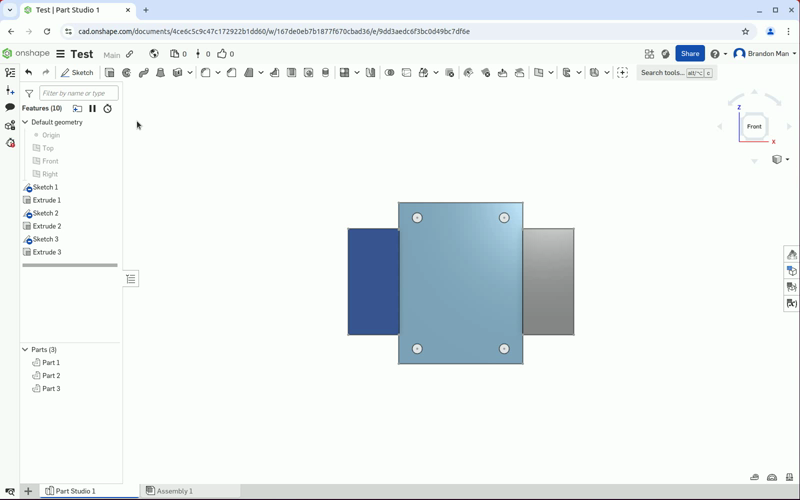
key(left, 2)
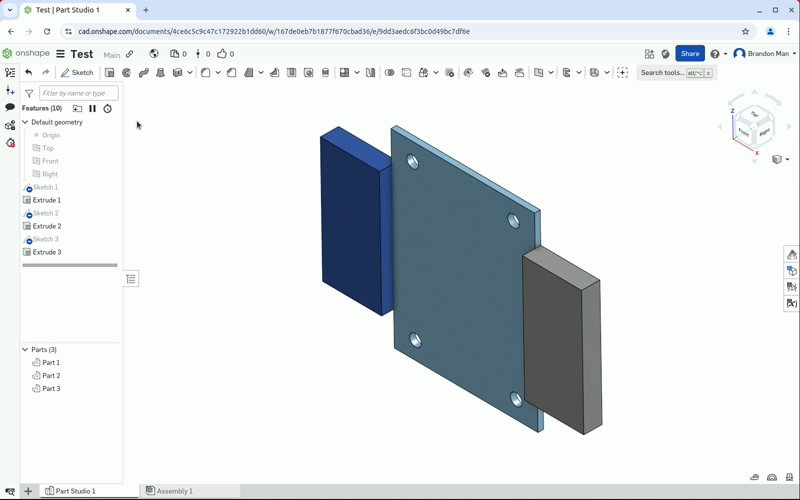
key(down, 2)
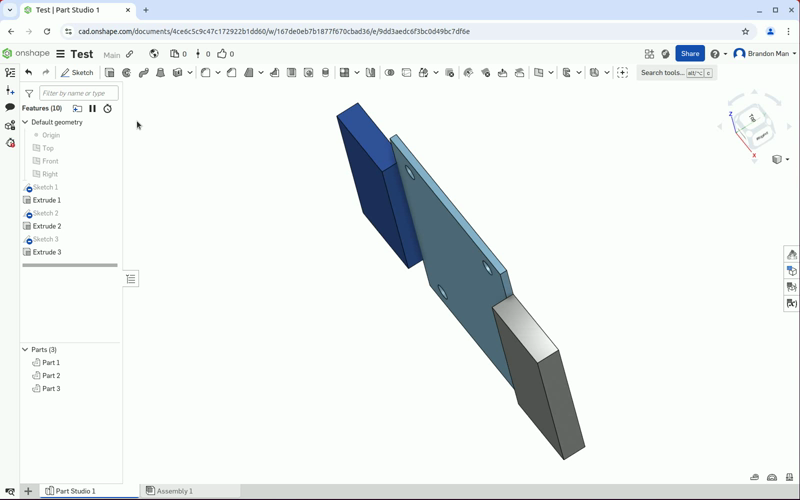
key(up, 2)
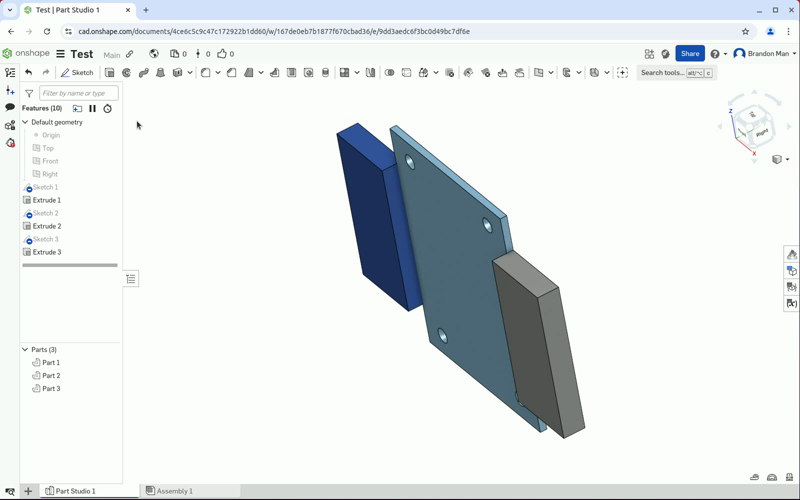
key(right, 2)
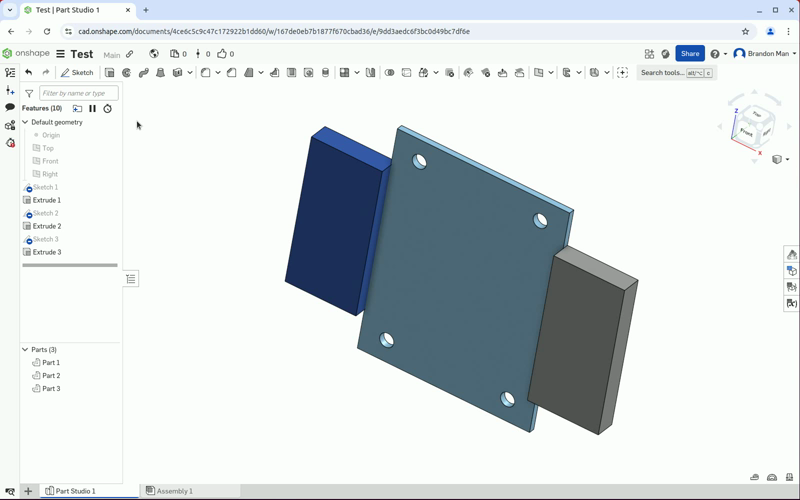
mouse_move(73, 189)
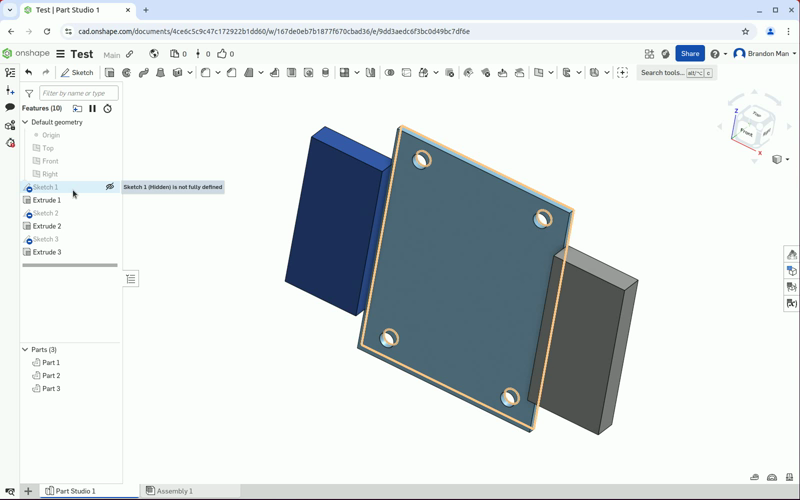
click(73, 189)